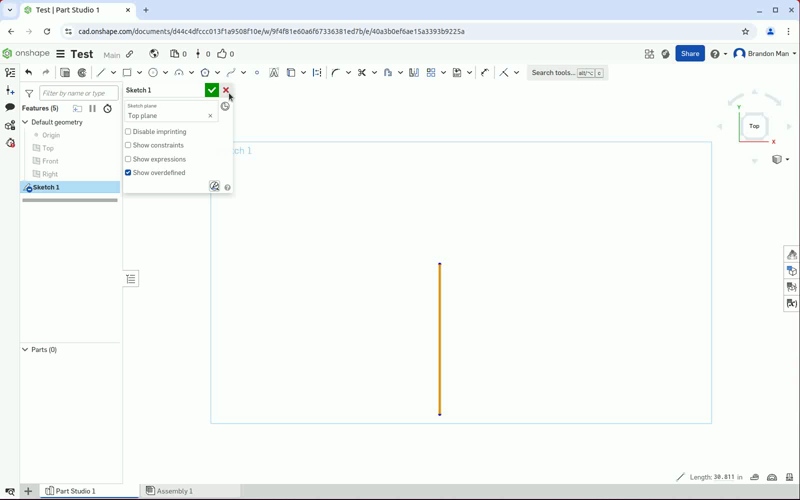
key(shift+h)
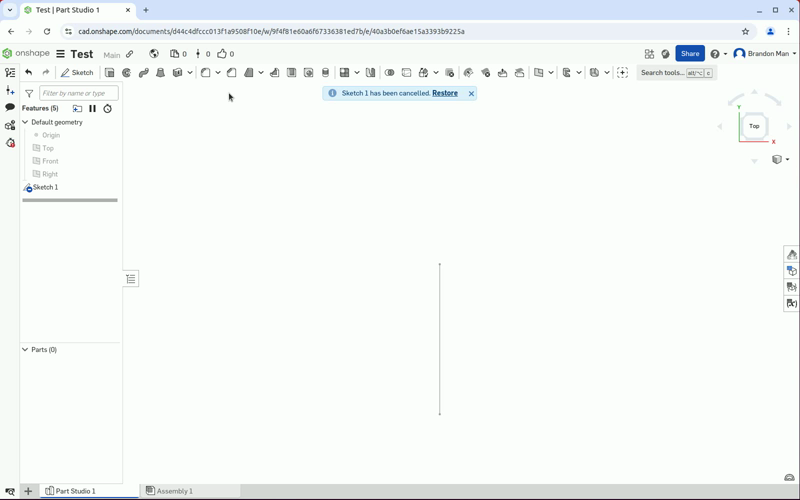
mouse_move(73, 352)
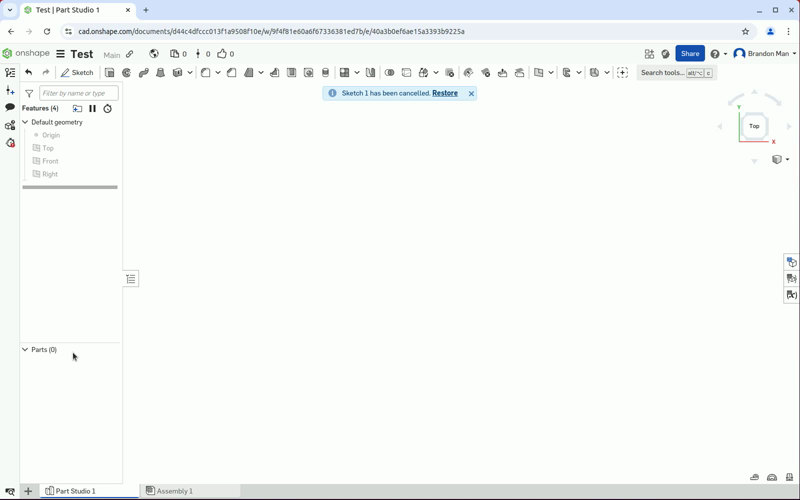
key(y)
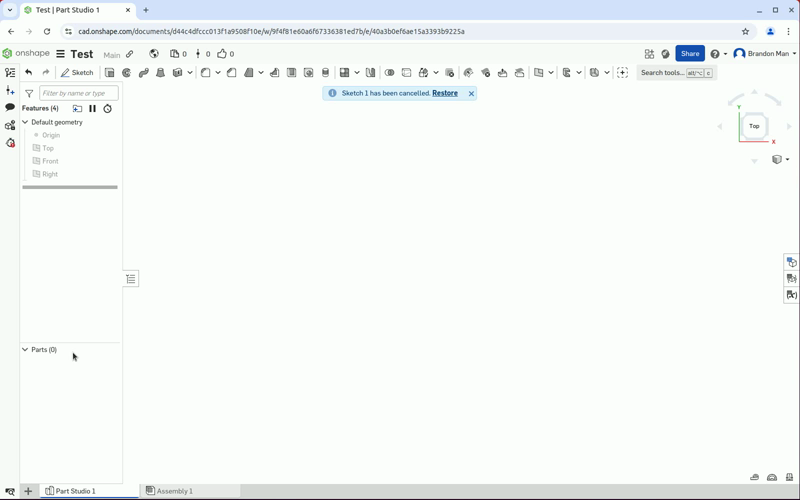
key(shift+p)
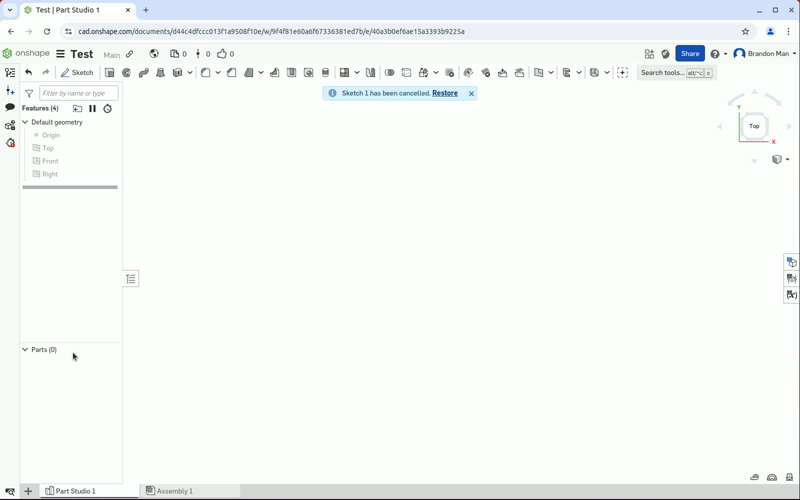
key(space)
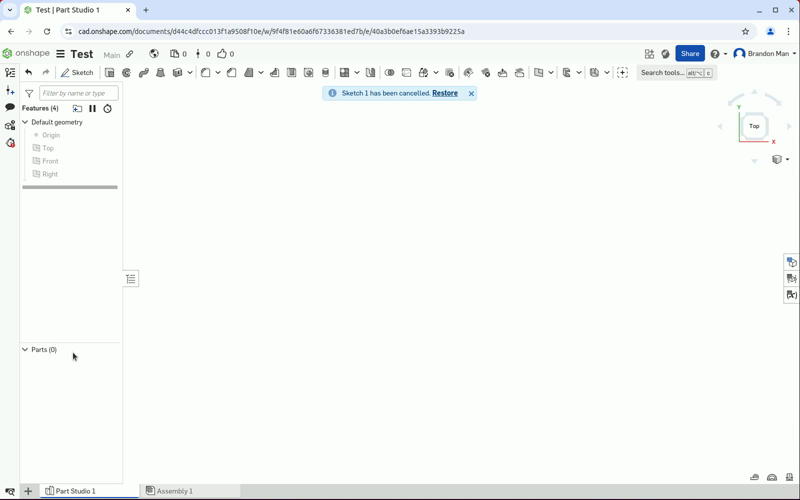
key_down(shift)
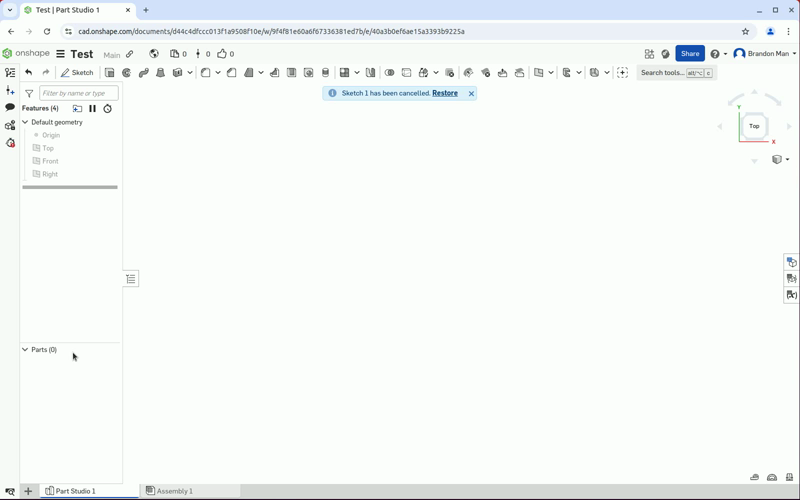
key(up)
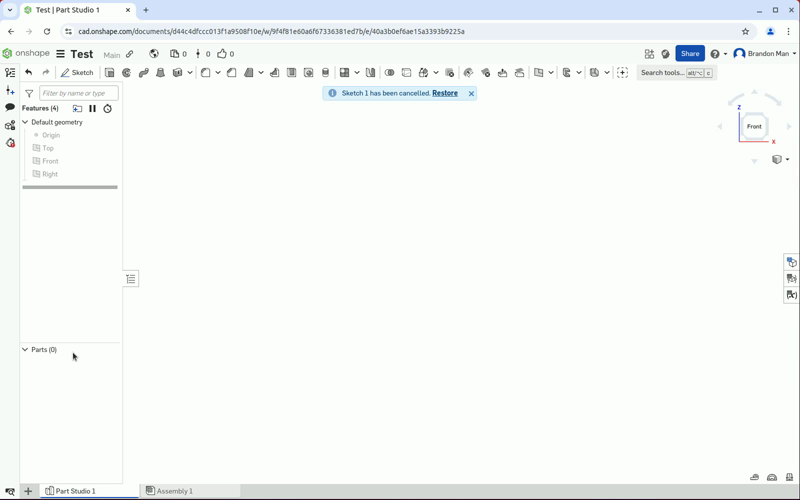
key_up(shift)
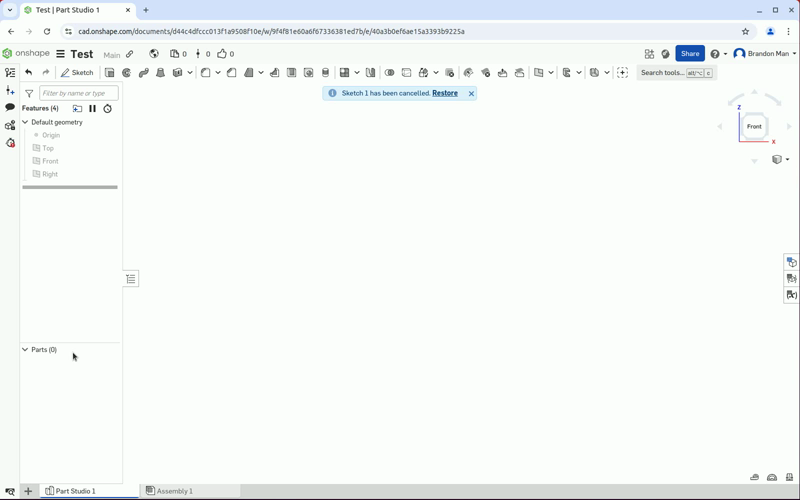
key(space)
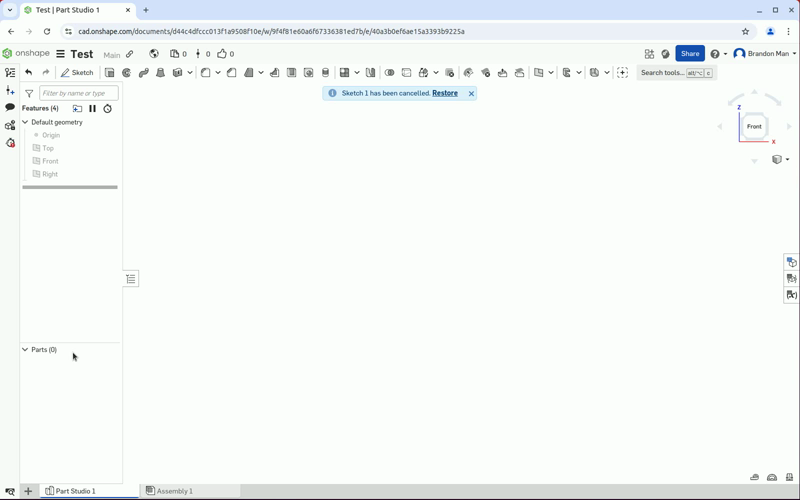
key_down(shift)
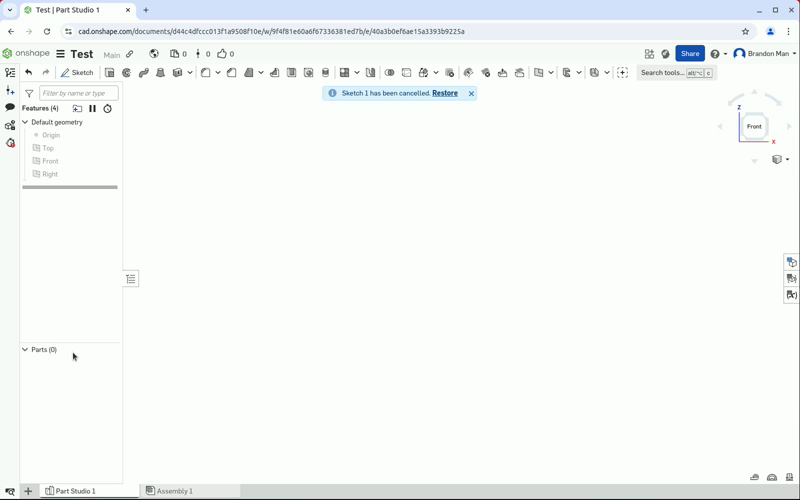
key(left)
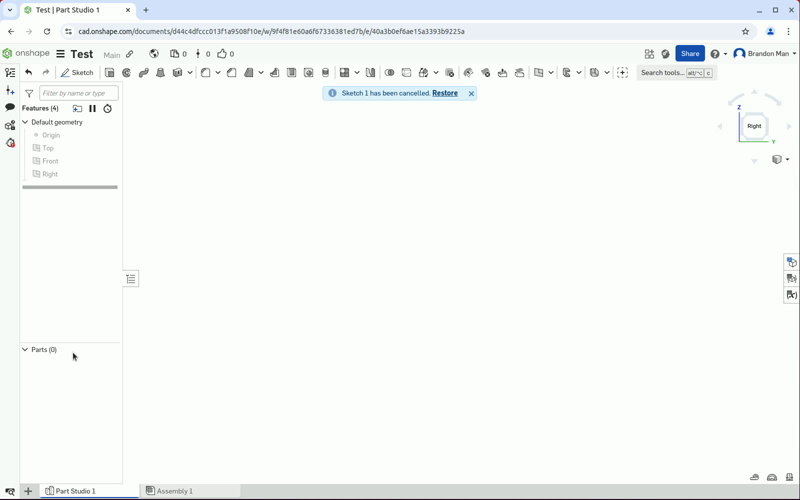
key_up(shift)
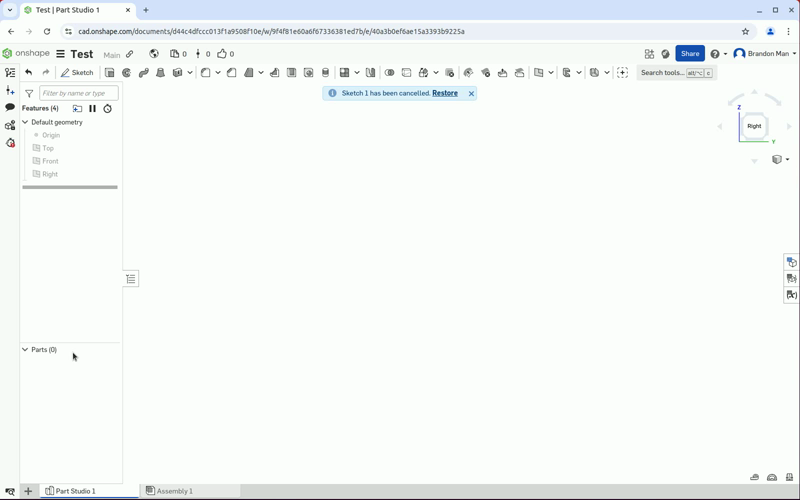
mouse_move(73, 352)
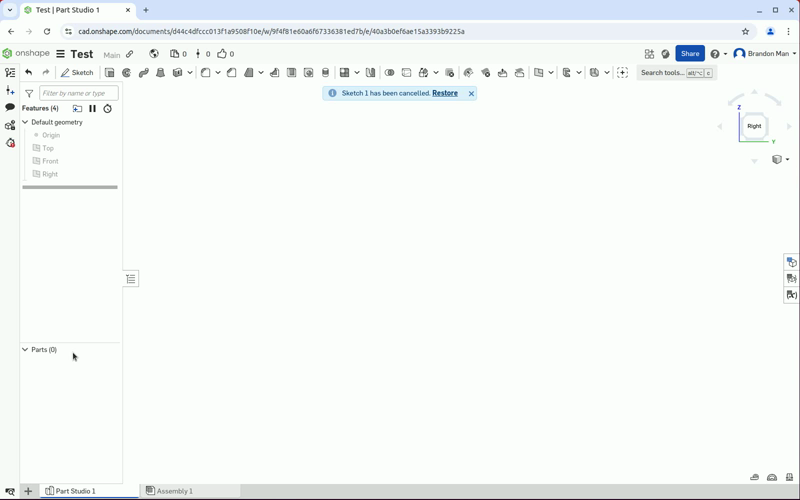
key(shift+y)
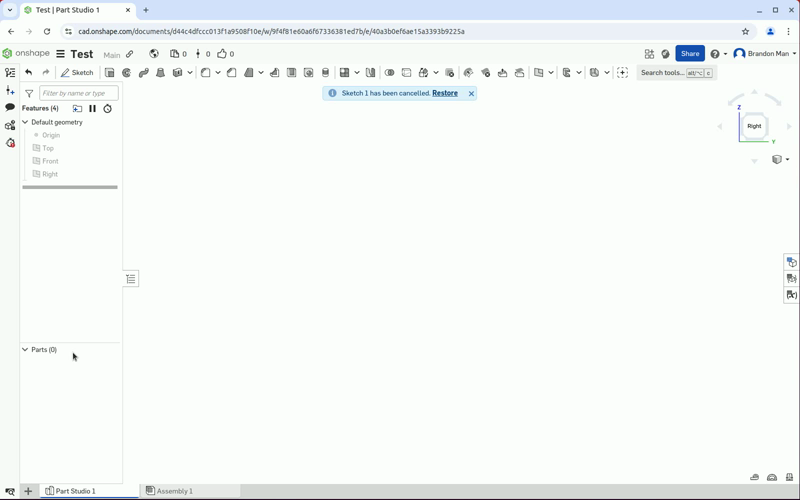
key(shift+s)
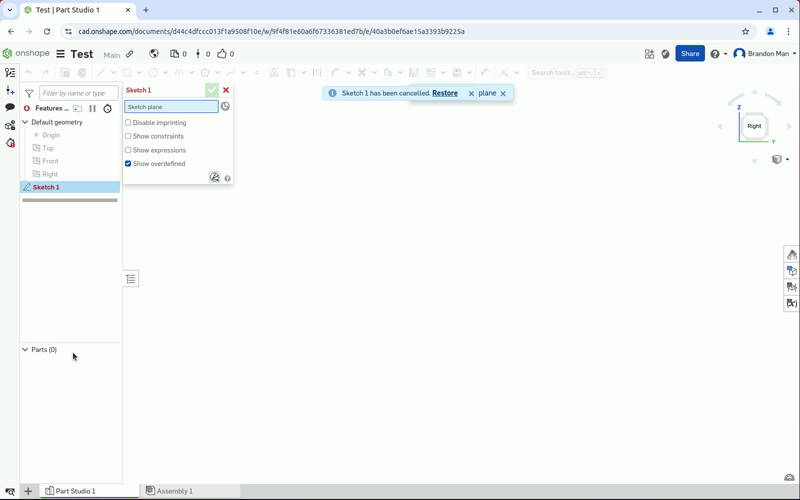
mouse_move(73, 176)
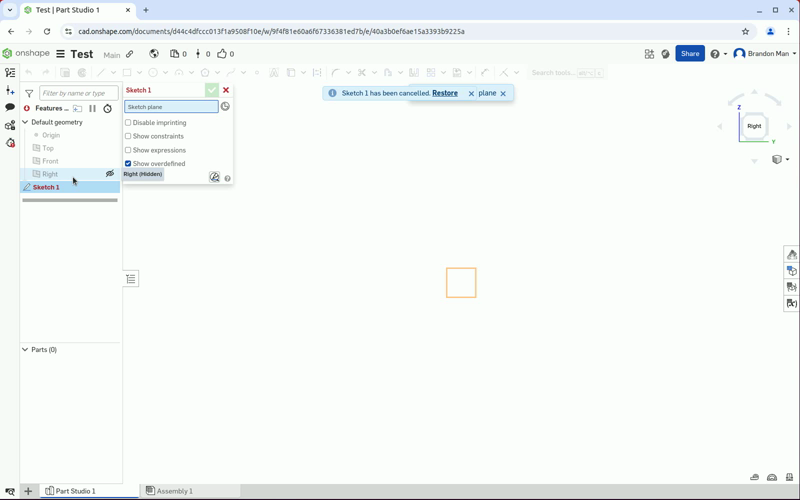
click(73, 176)
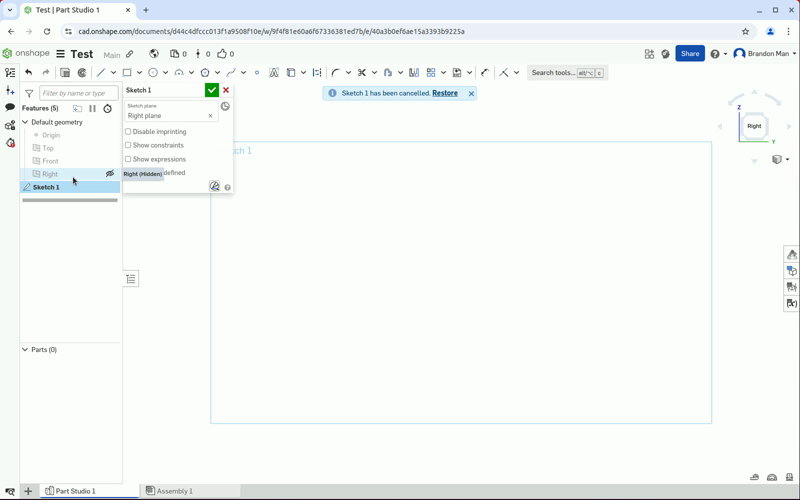
mouse_move(73, 352)
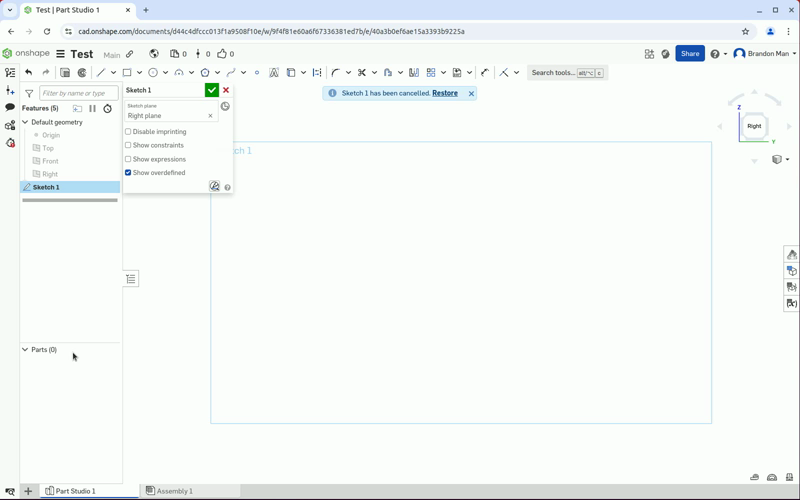
key(y)
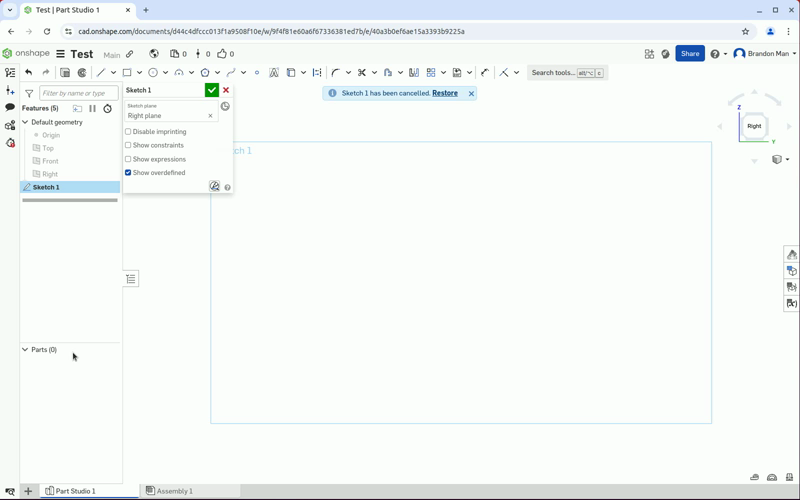
key(l)
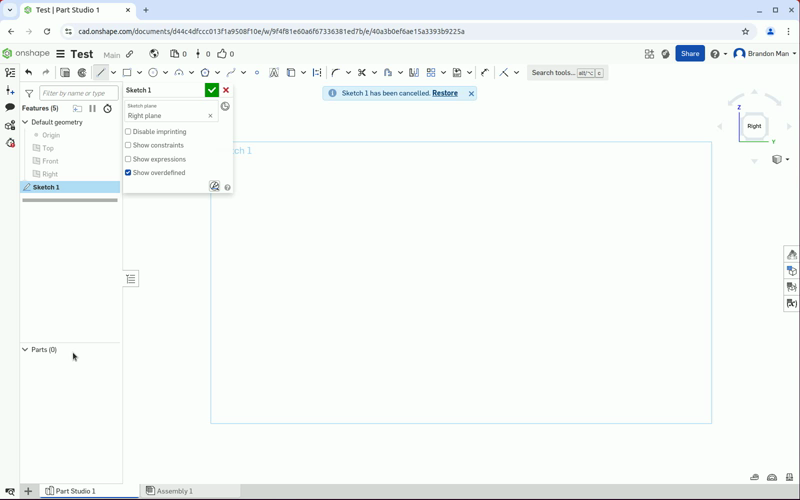
key_down(shift)
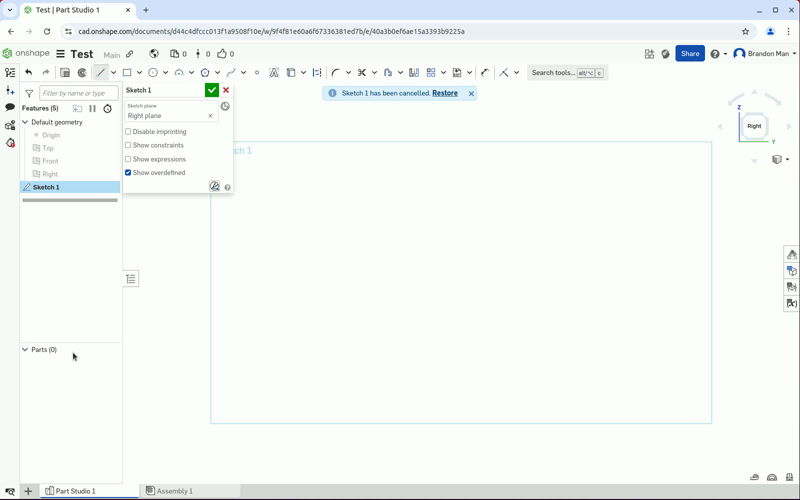
mouse_move(406, 328)
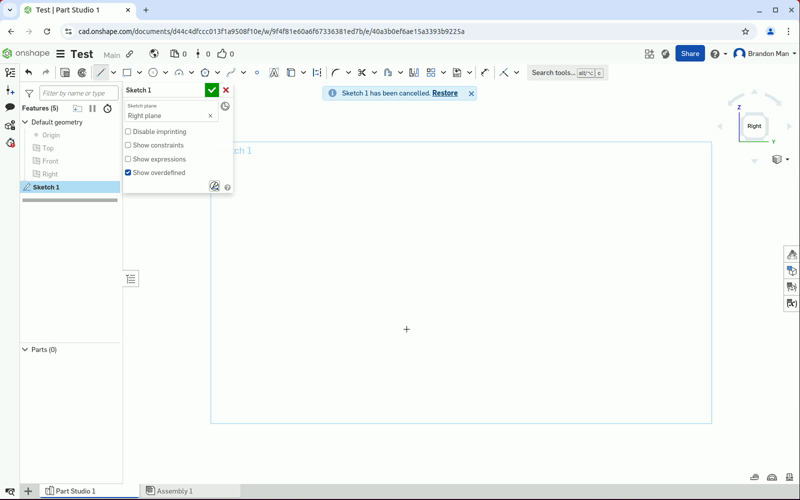
click(406, 328)
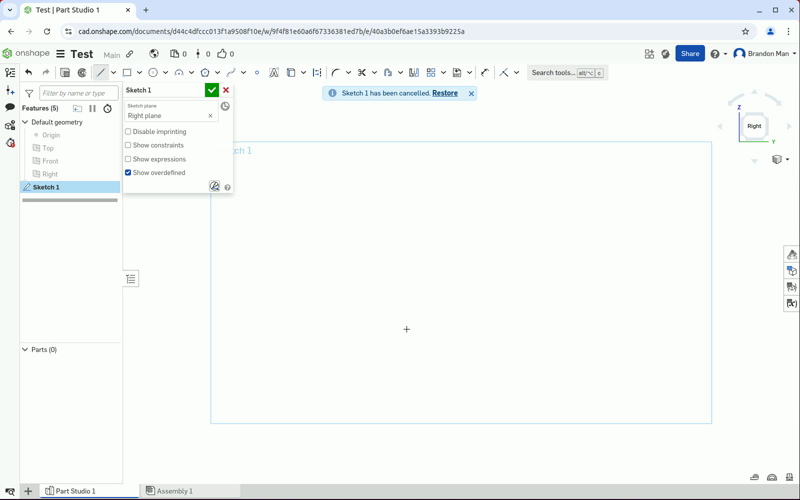
key_up(shift)
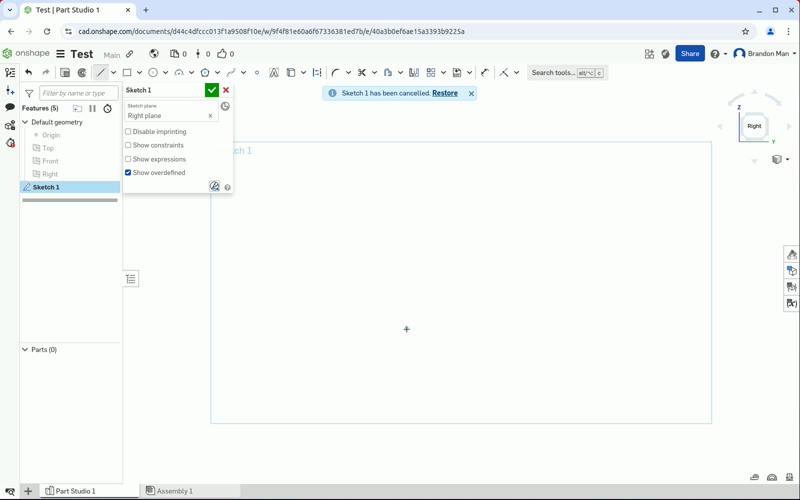
key_down(shift)
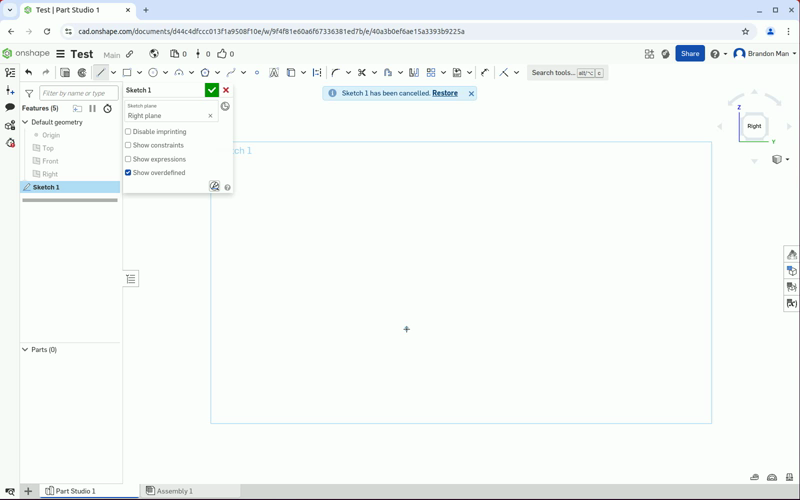
mouse_move(514, 328)
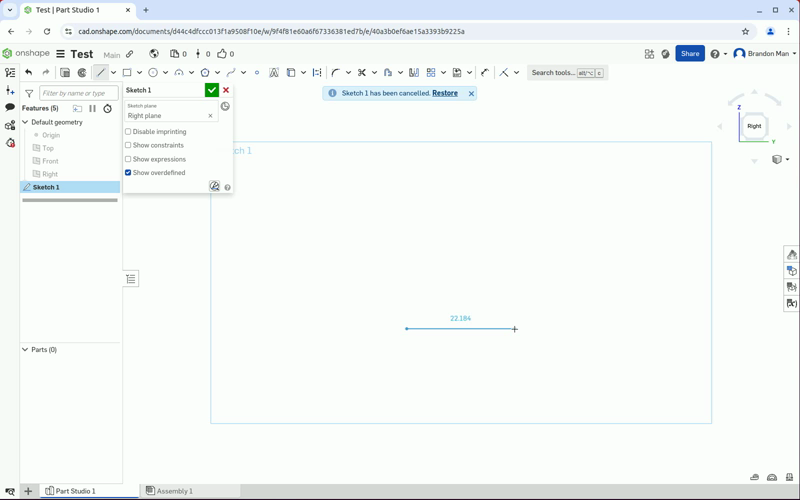
click(514, 328)
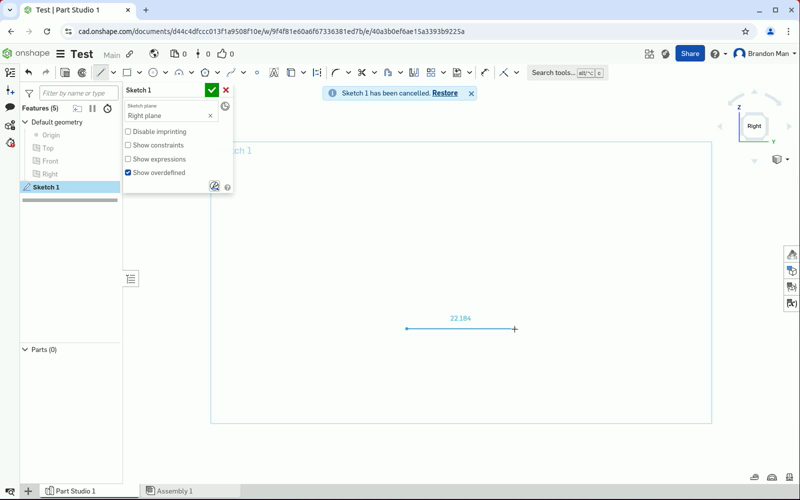
key_up(shift)
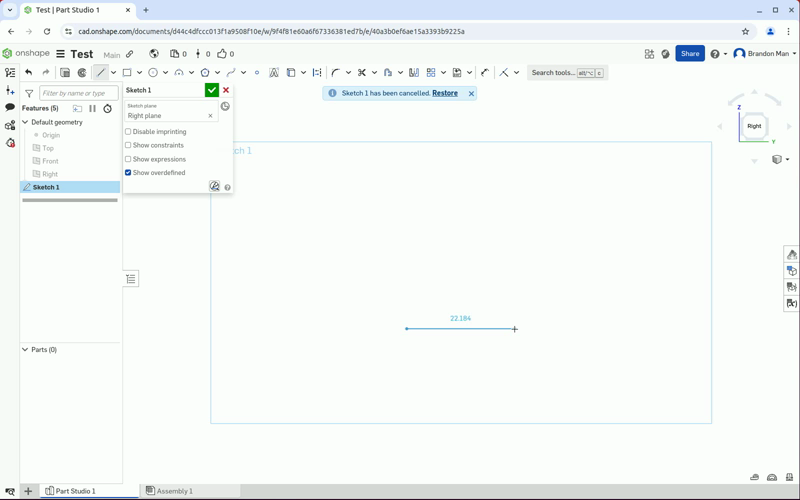
key_down(shift)
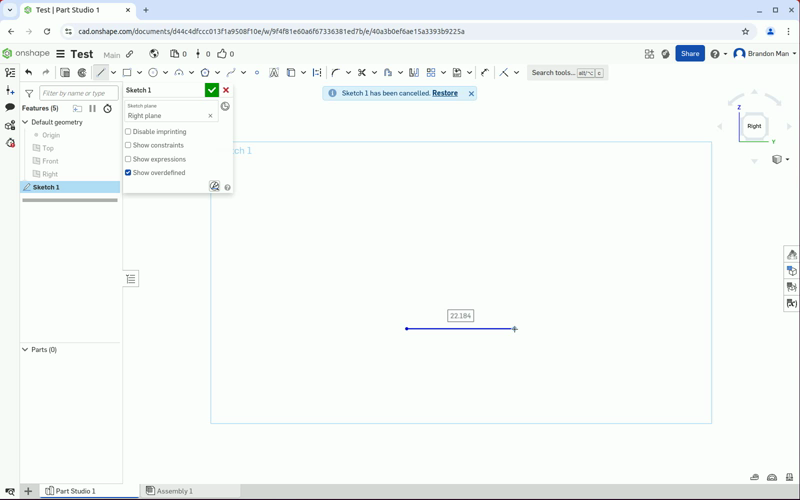
mouse_move(514, 236)
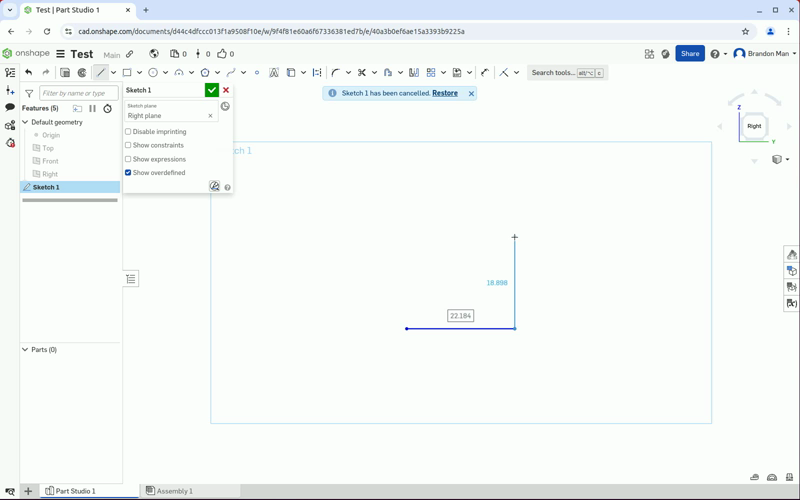
click(514, 236)
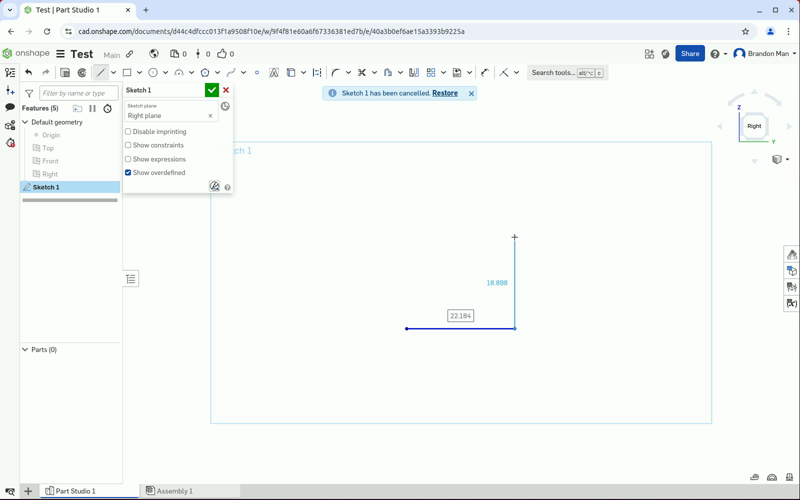
key_up(shift)
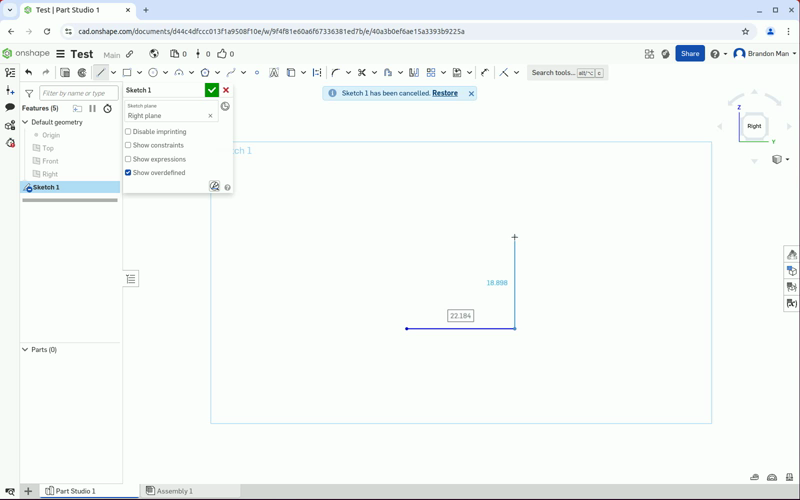
key_down(shift)
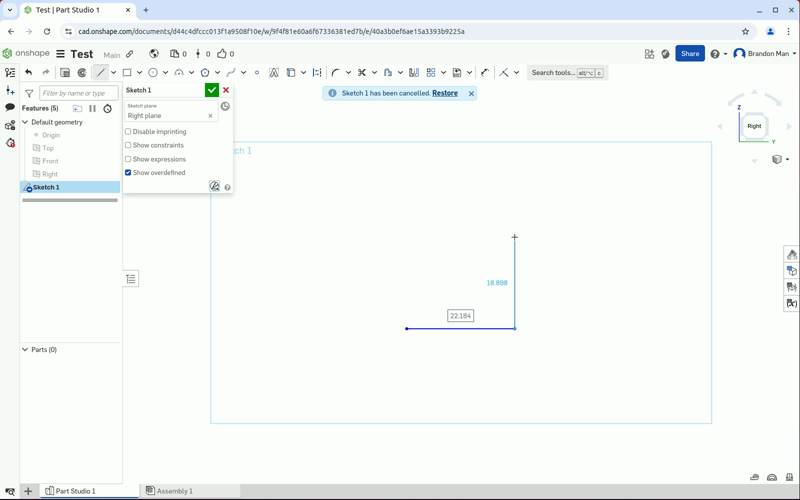
mouse_move(406, 236)
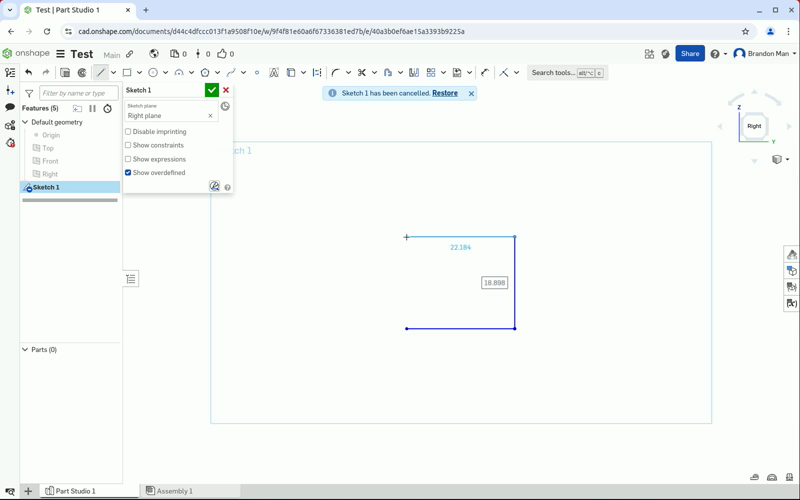
click(406, 236)
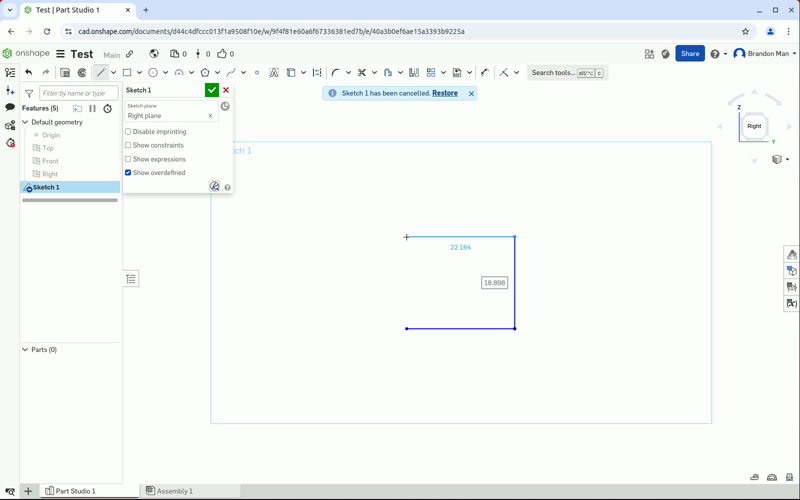
key_up(shift)
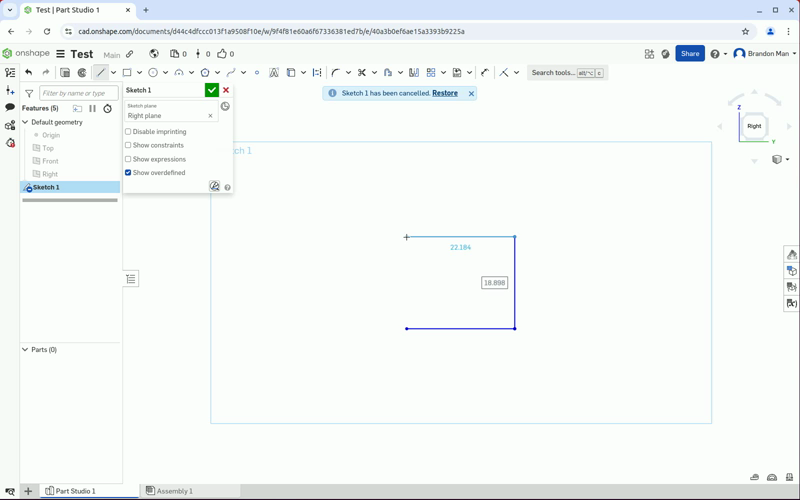
key_down(shift)
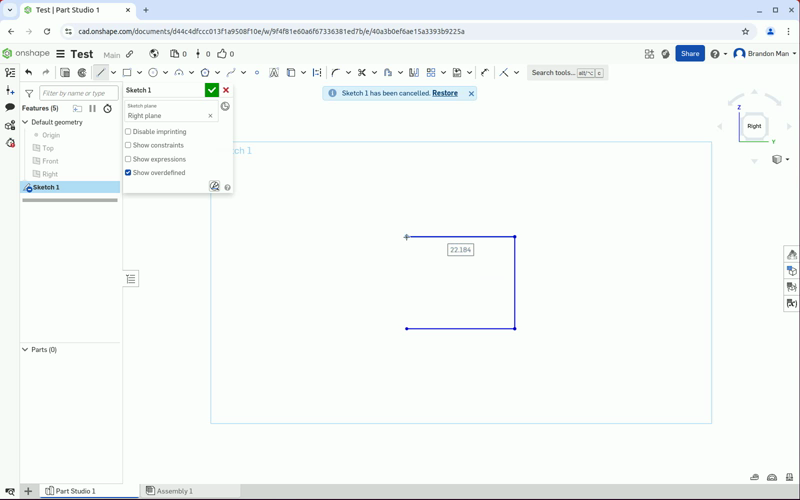
mouse_move(406, 328)
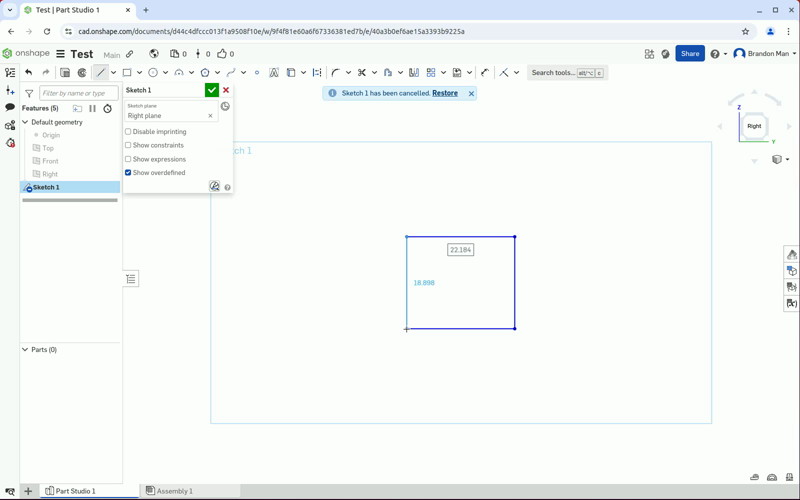
key_up(shift)
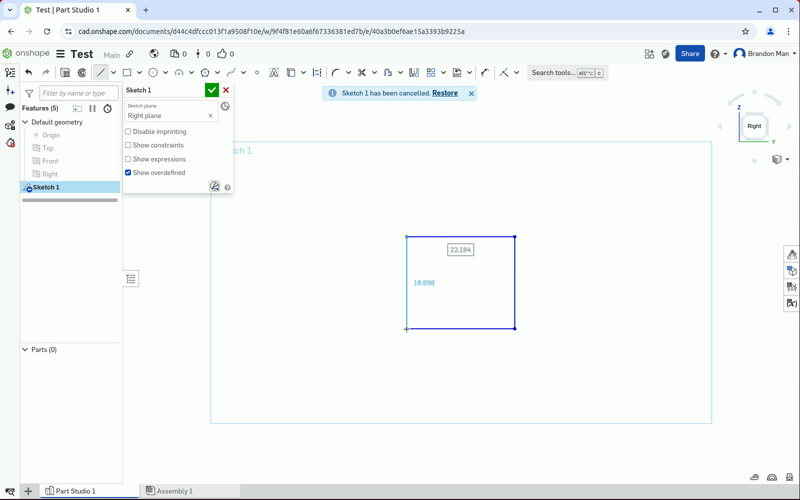
click(406, 328)
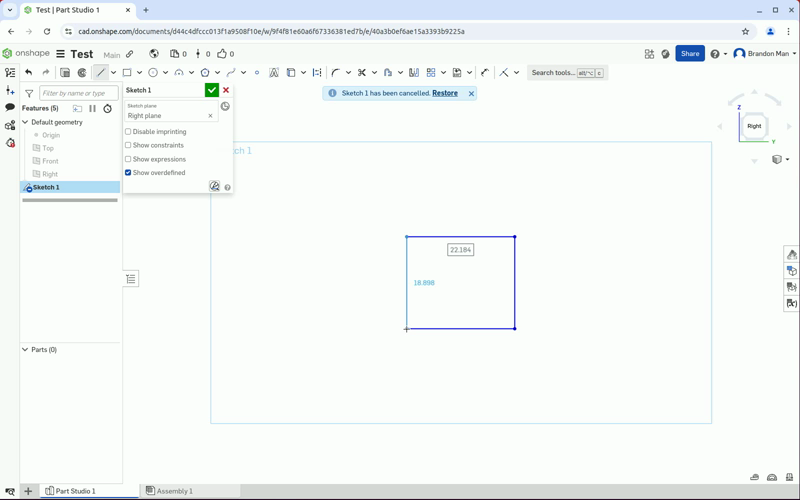
key(esc)
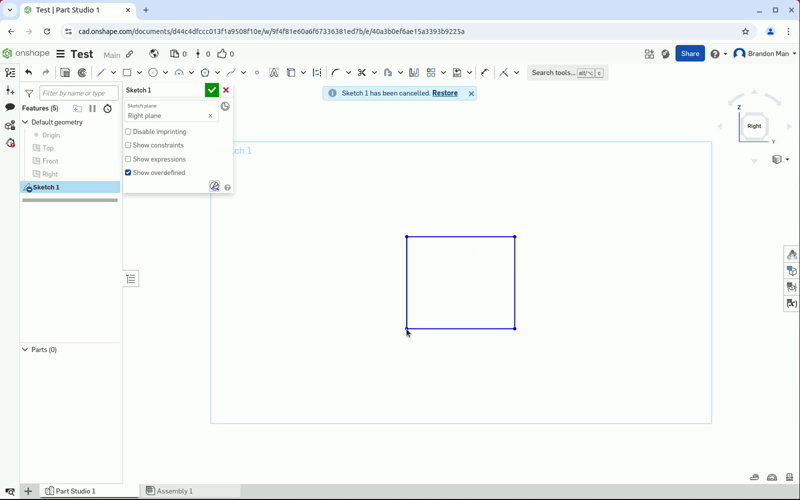
mouse_move(488, 269)
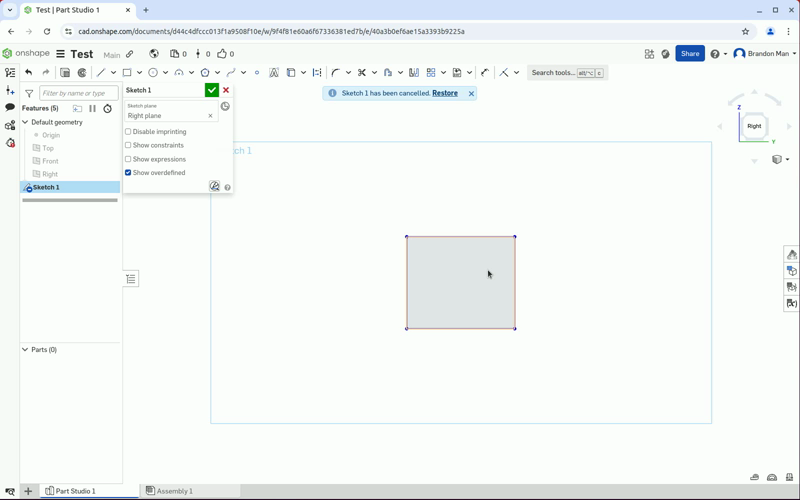
click(488, 269)
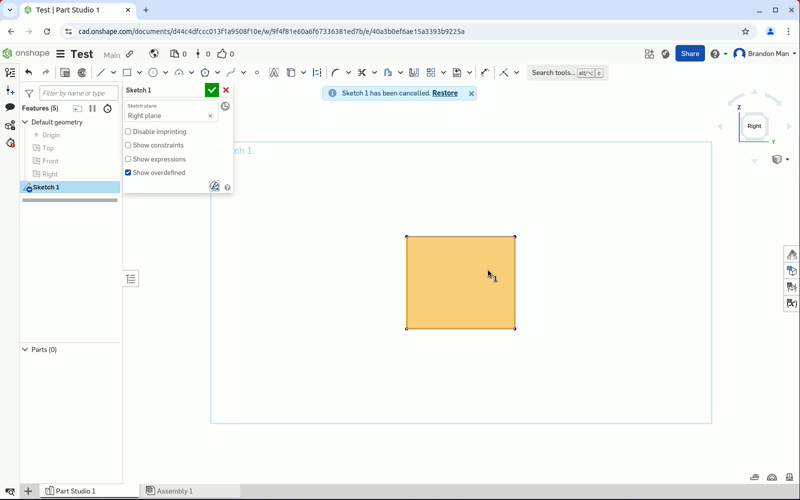
mouse_move(73, 352)
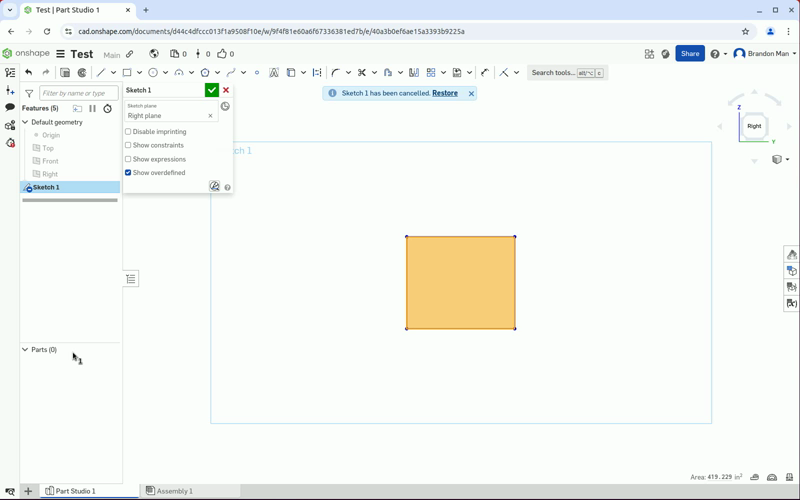
key(shift+y)
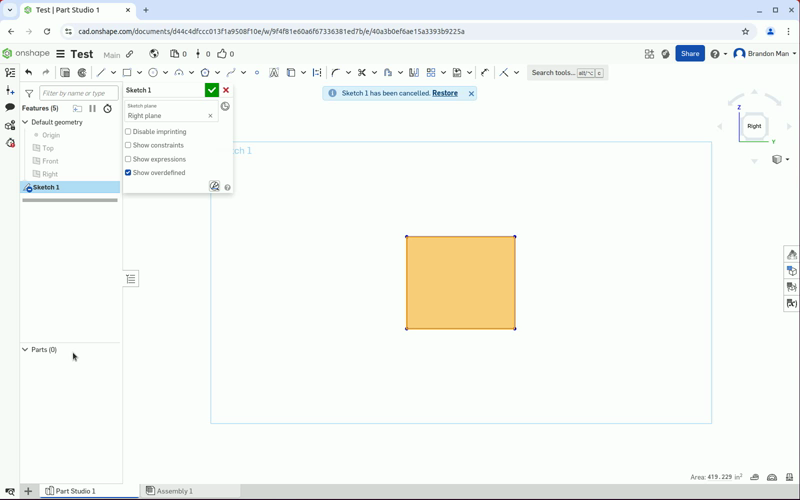
key(shift+e)
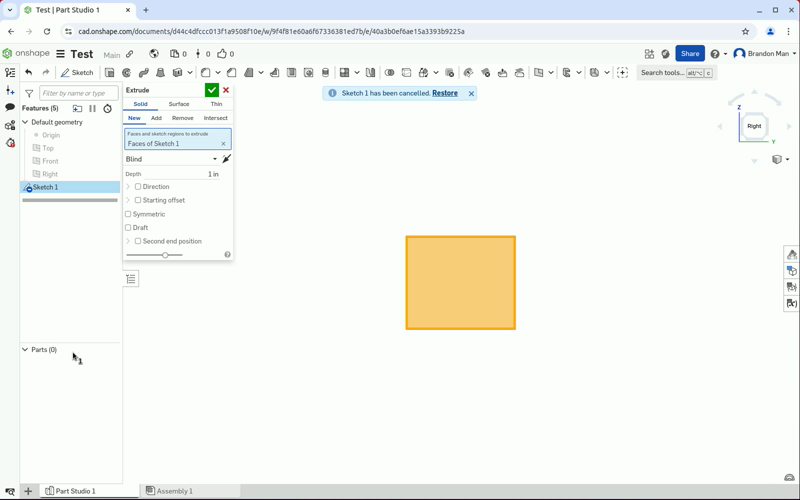
mouse_move(143, 106)
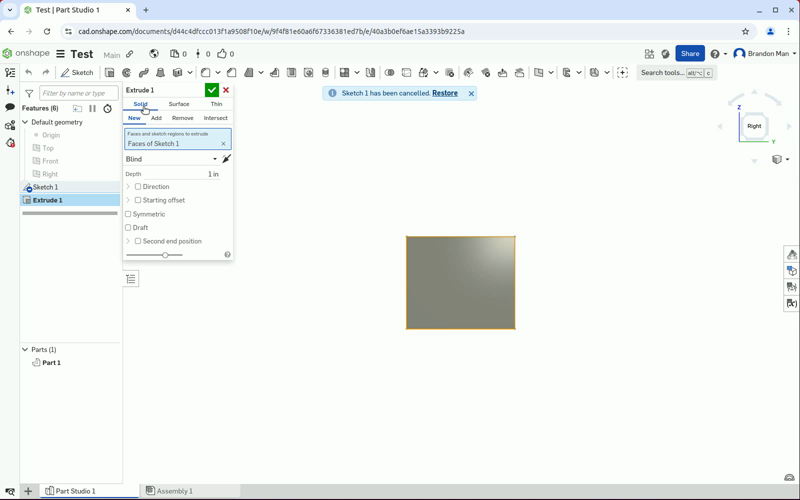
click(143, 106)
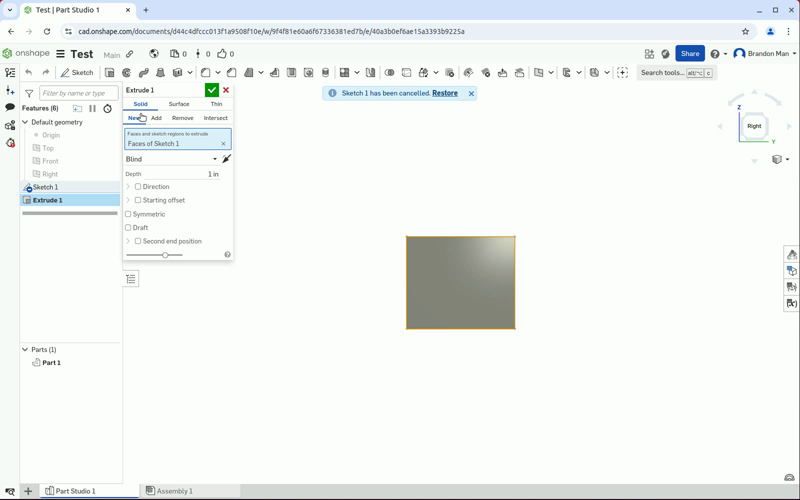
mouse_move(137, 120)
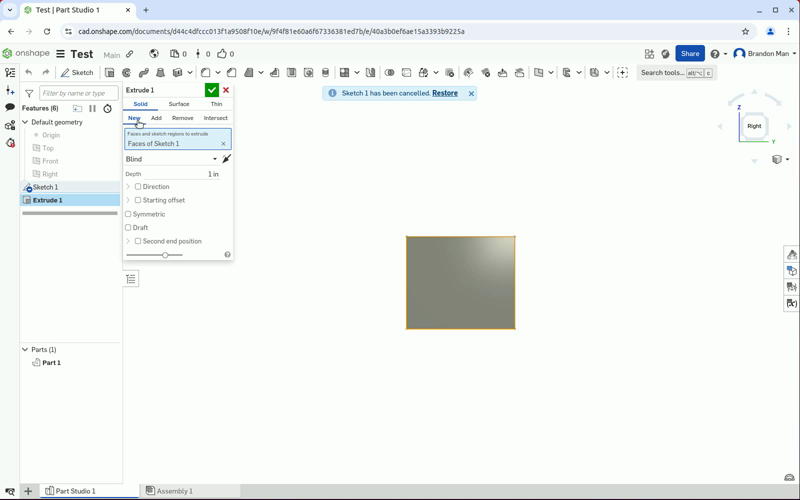
click(137, 120)
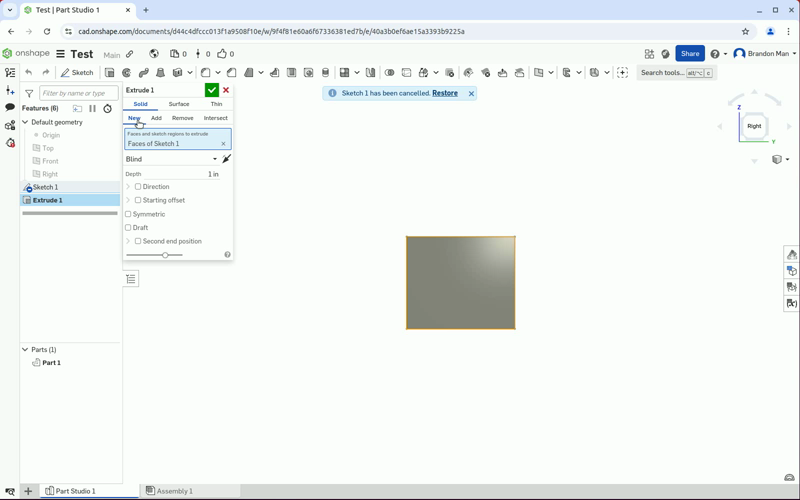
key(tab, 4)
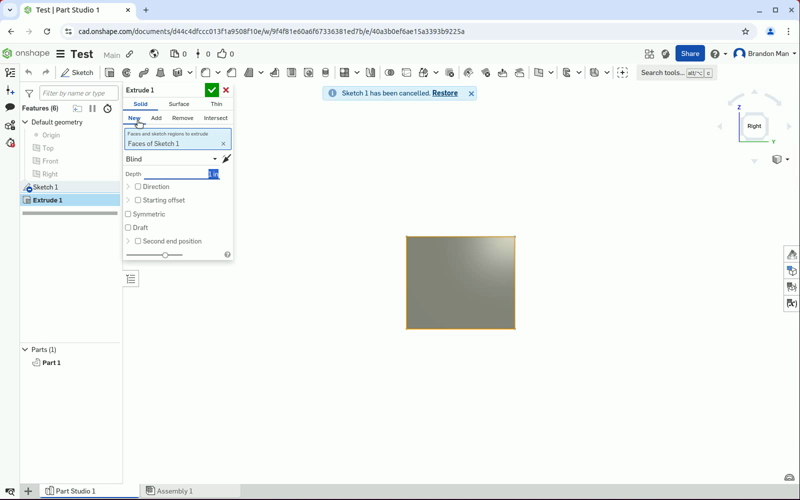
text(2.166)
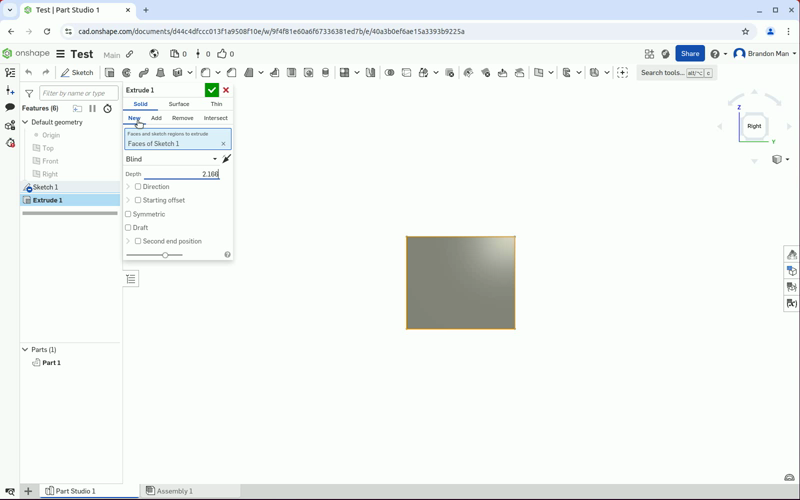
key(enter)
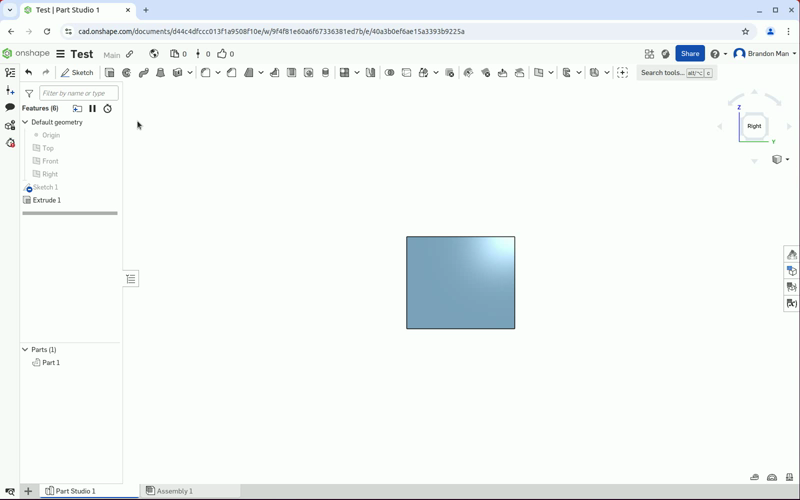
key(shift+h)
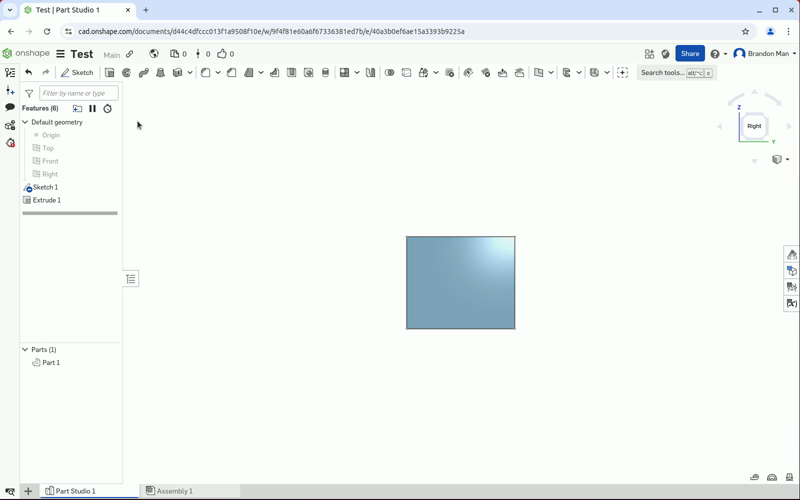
key(shift+h)
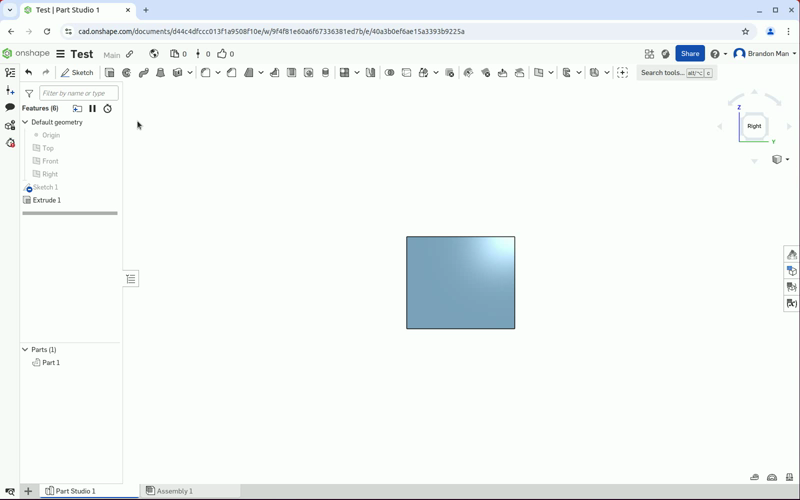
mouse_move(73, 189)
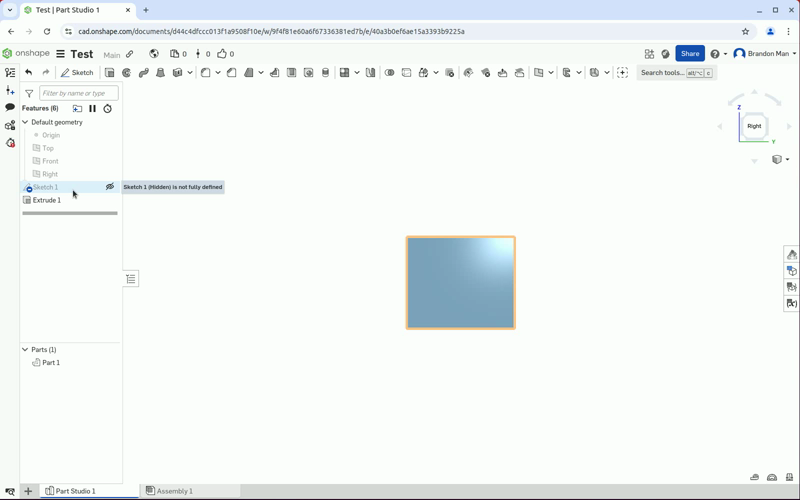
click(73, 189)
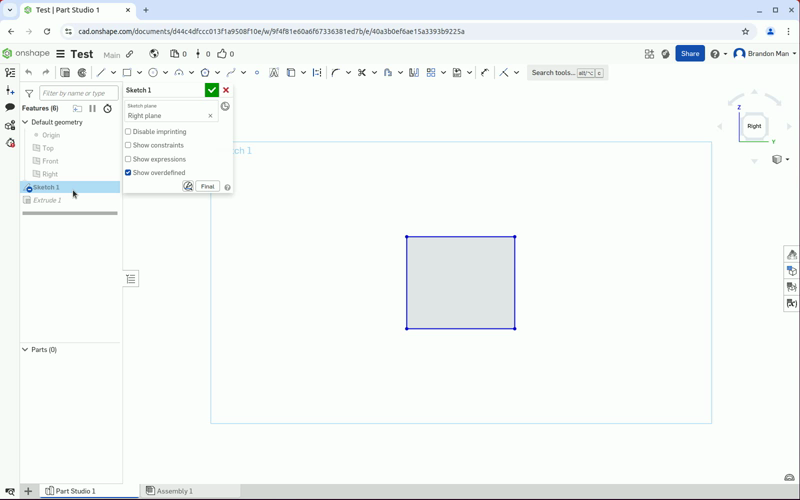
mouse_move(229, 92)
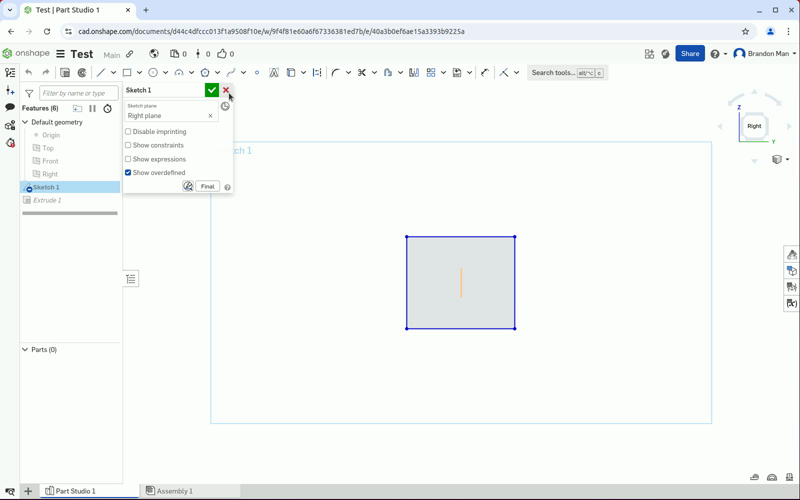
click(229, 92)
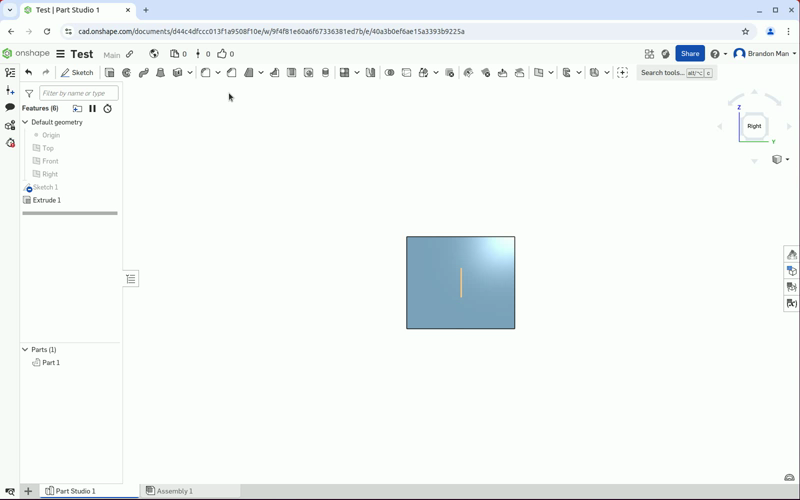
mouse_move(541, 75)
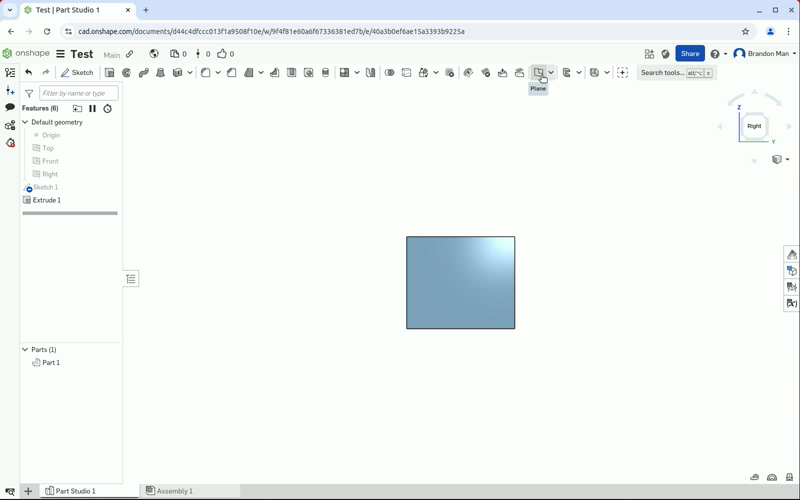
click(541, 75)
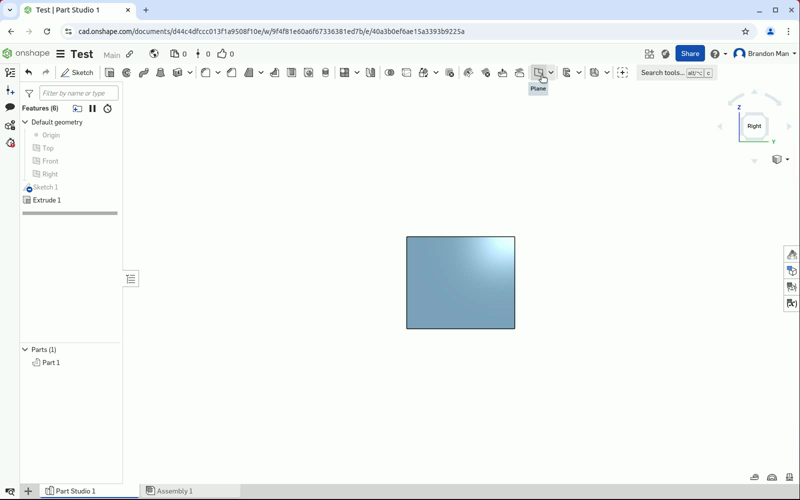
mouse_move(73, 176)
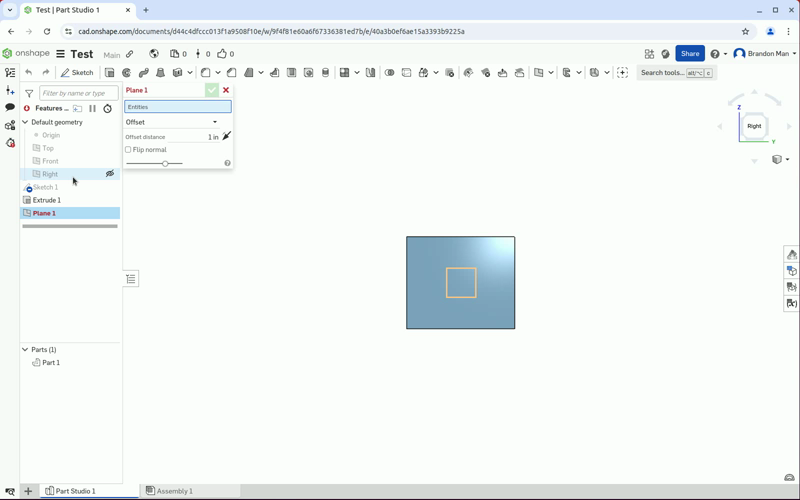
click(73, 176)
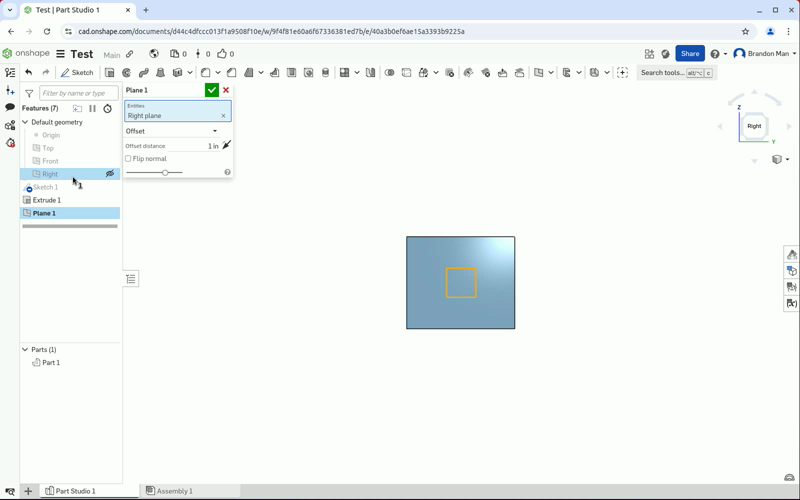
key(tab, 2)
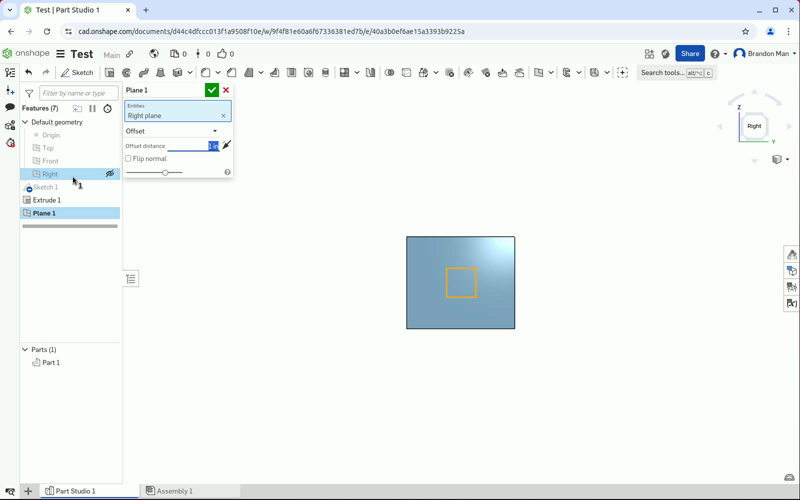
text(2.157)
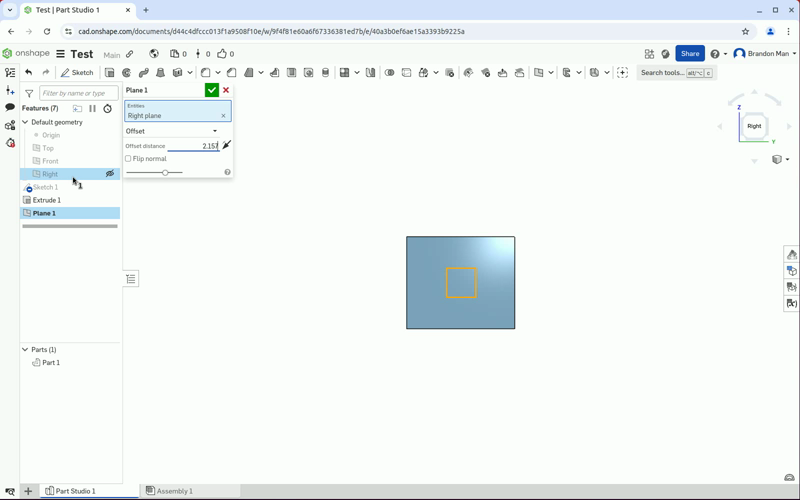
key(enter, 2)
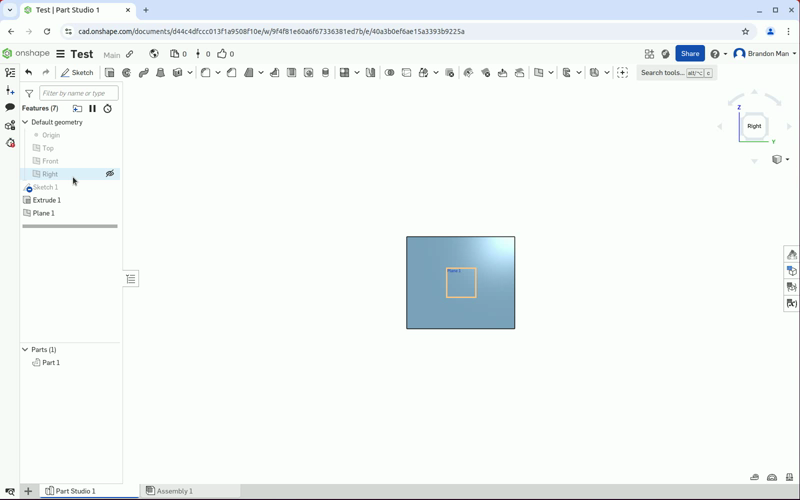
key(shift+s)
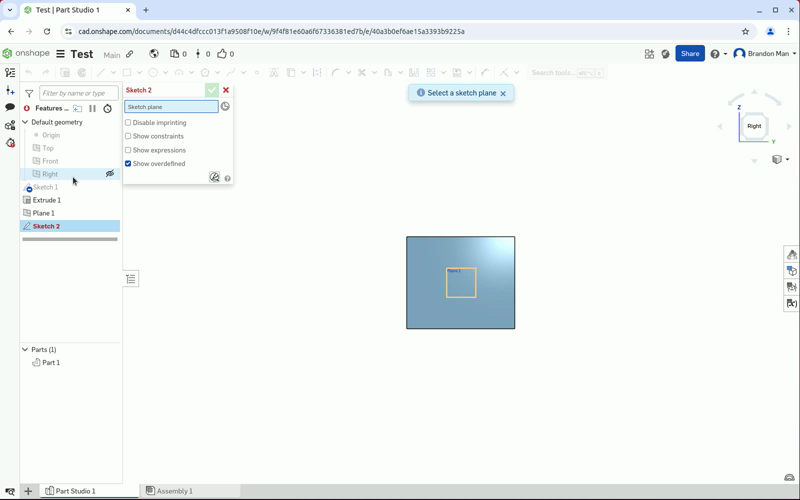
mouse_move(73, 215)
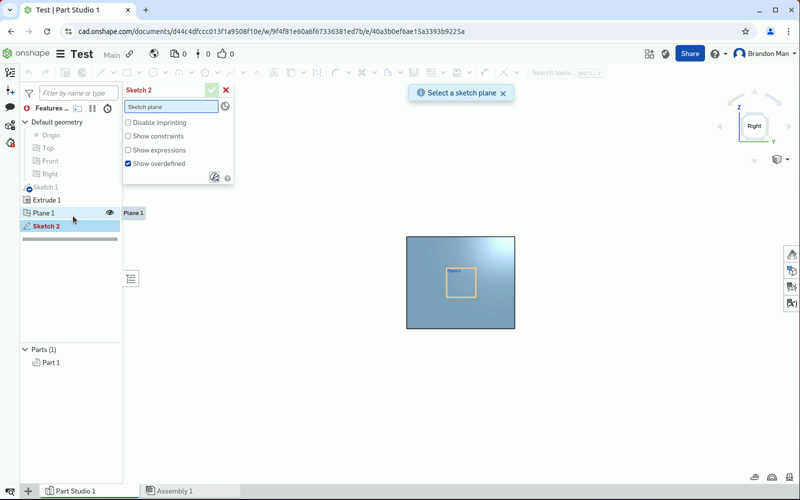
click(73, 215)
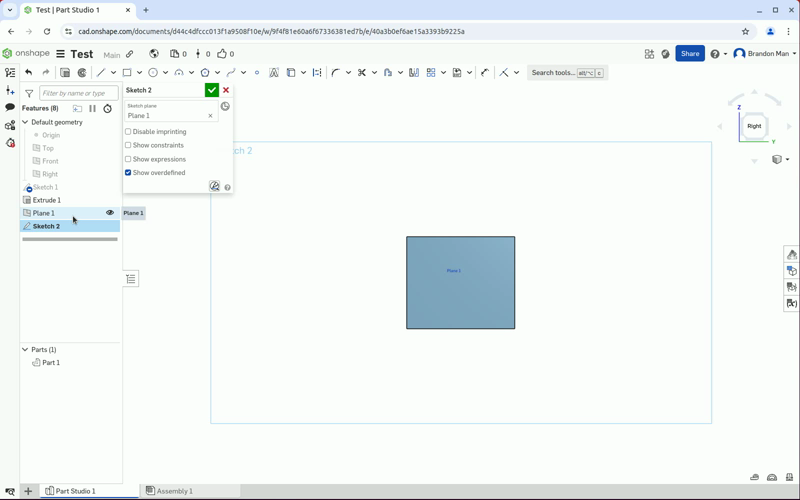
mouse_move(73, 352)
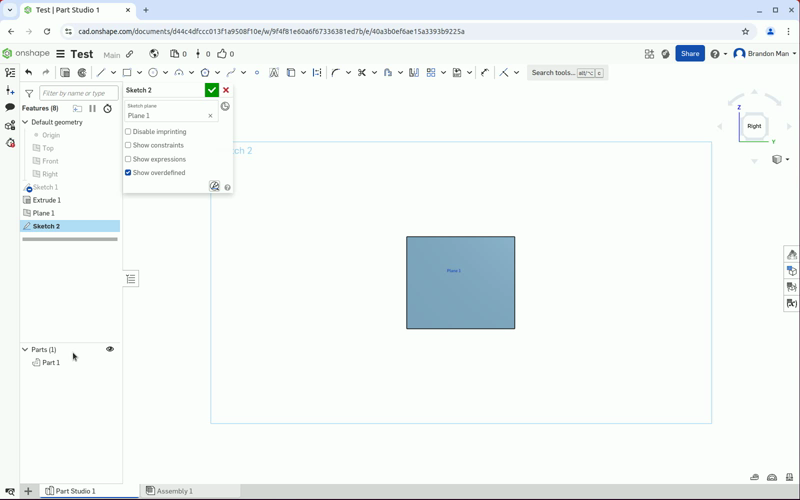
key(y)
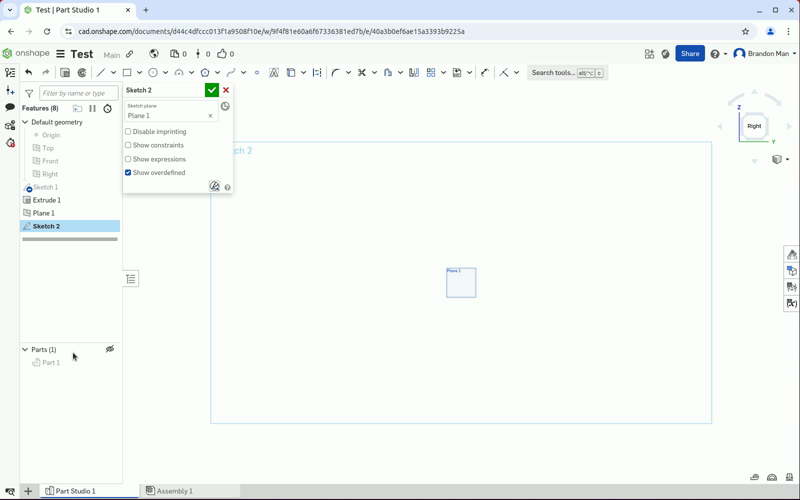
key(a)
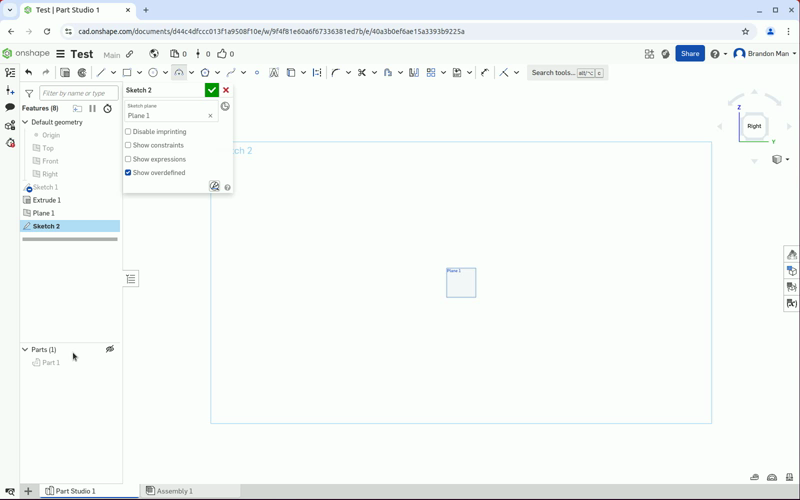
key_down(shift)
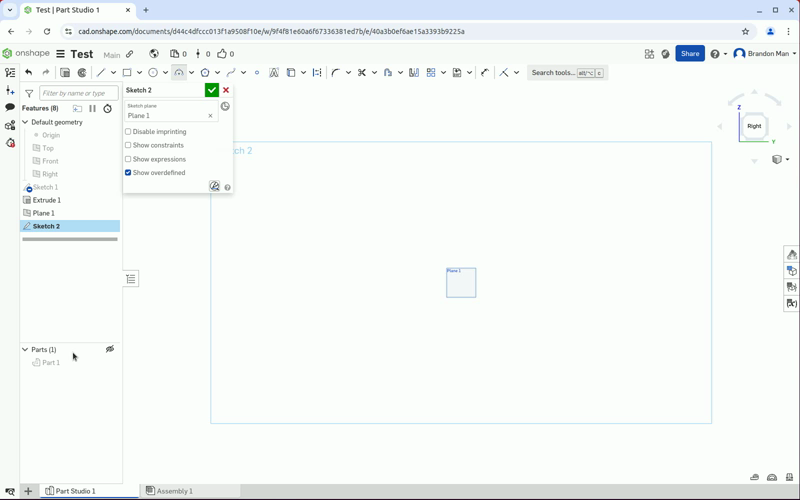
mouse_move(406, 319)
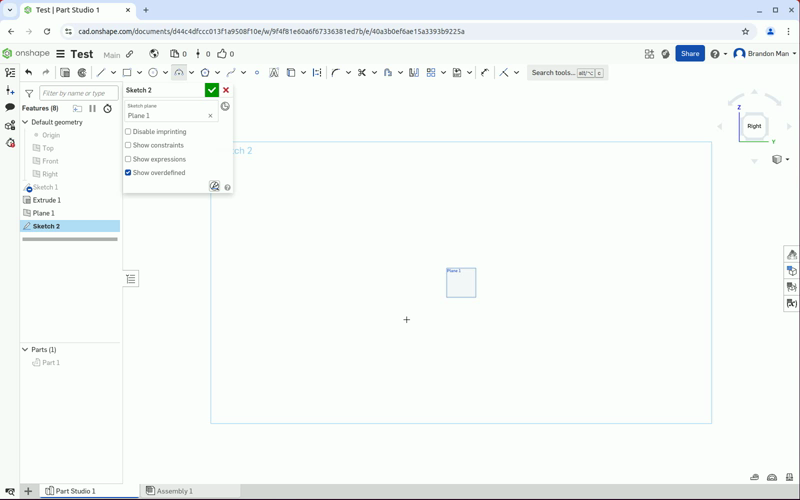
click(406, 319)
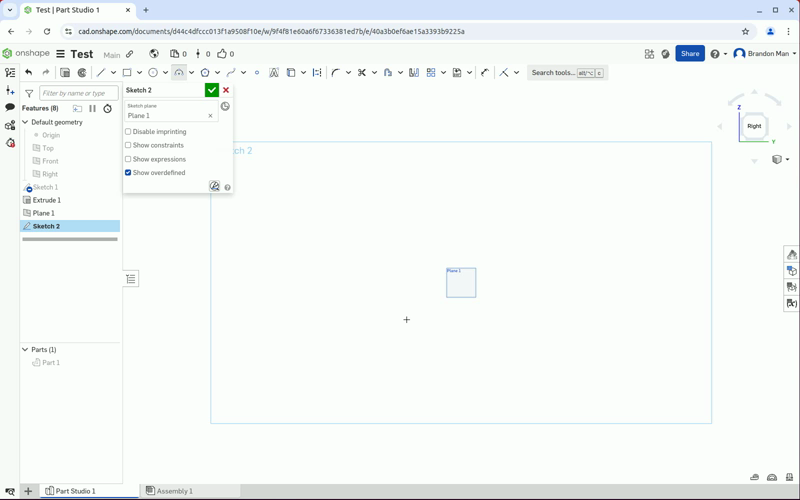
key_up(shift)
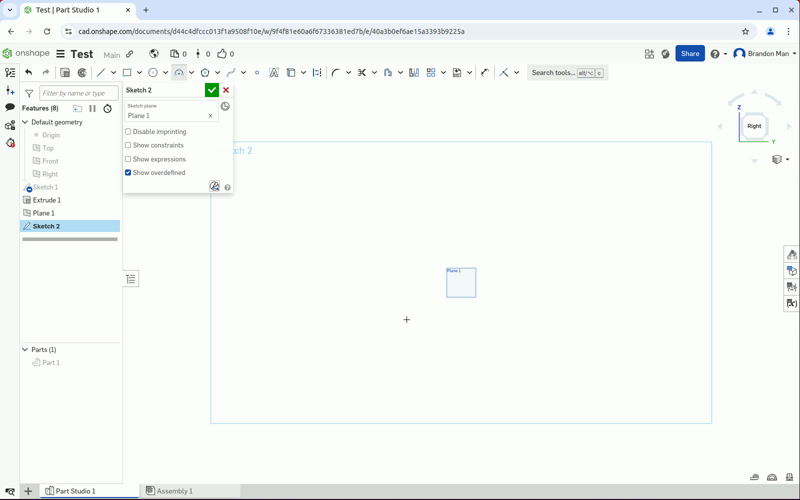
key_down(shift)
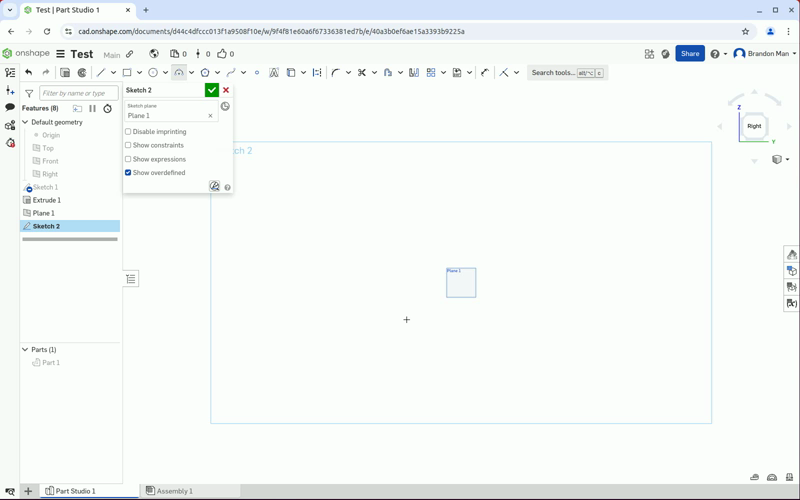
mouse_move(417, 329)
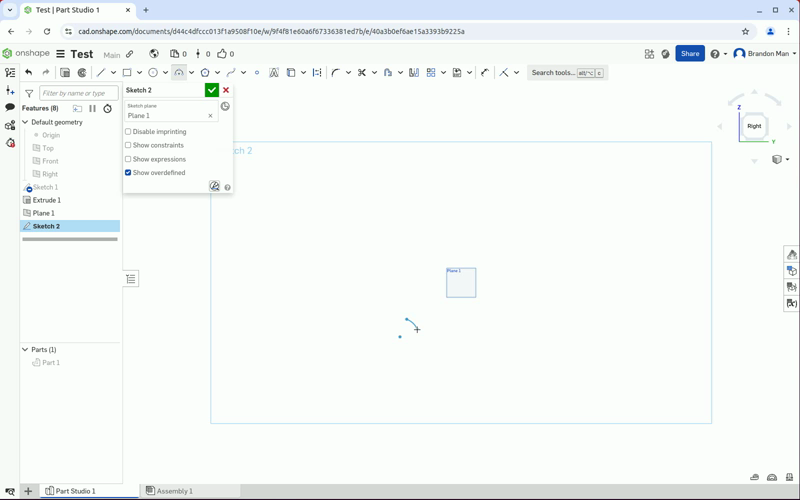
click(417, 329)
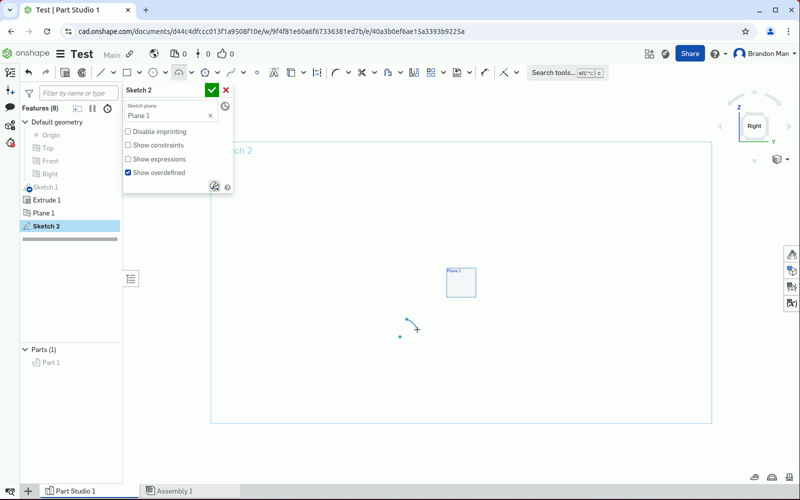
mouse_move(409, 326)
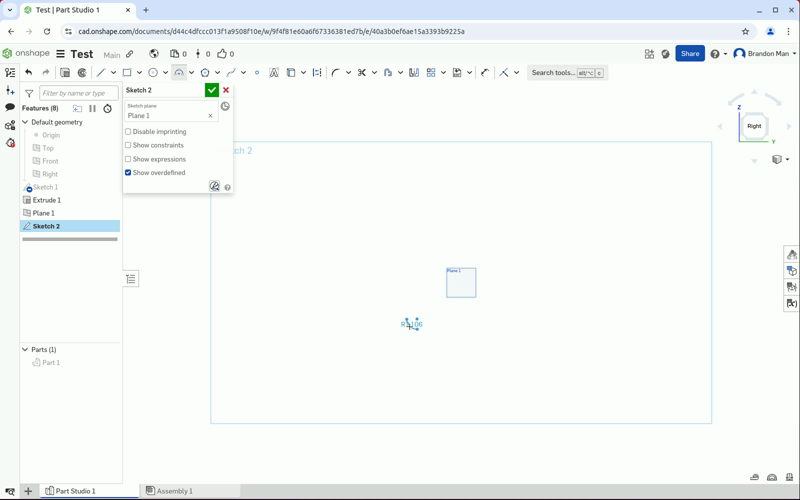
click(409, 326)
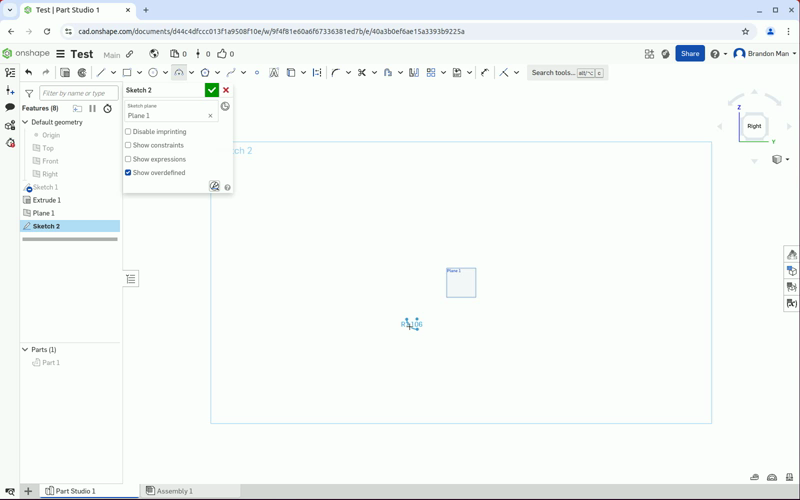
key_up(shift)
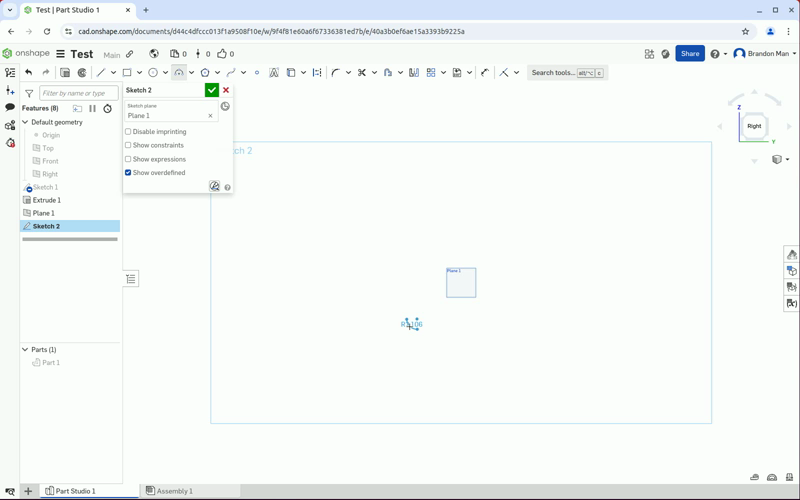
key(esc)
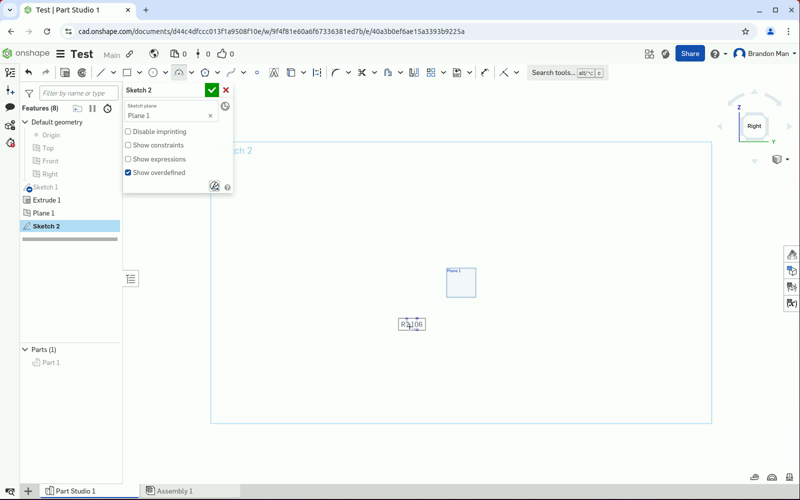
key(l)
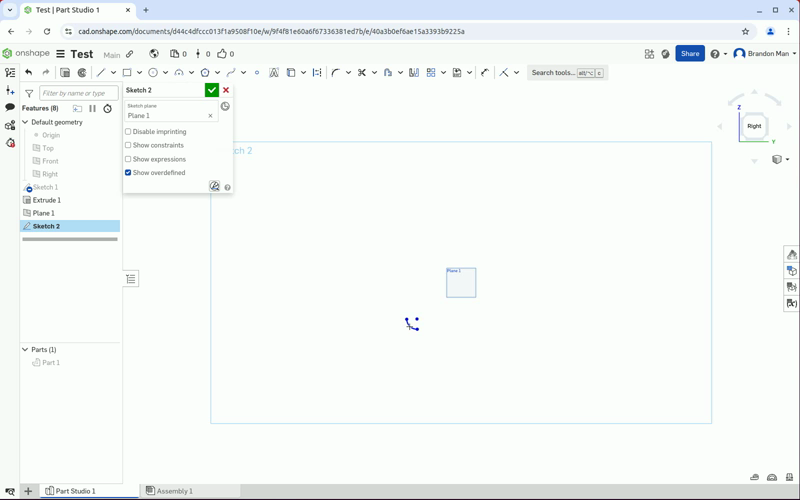
mouse_move(417, 329)
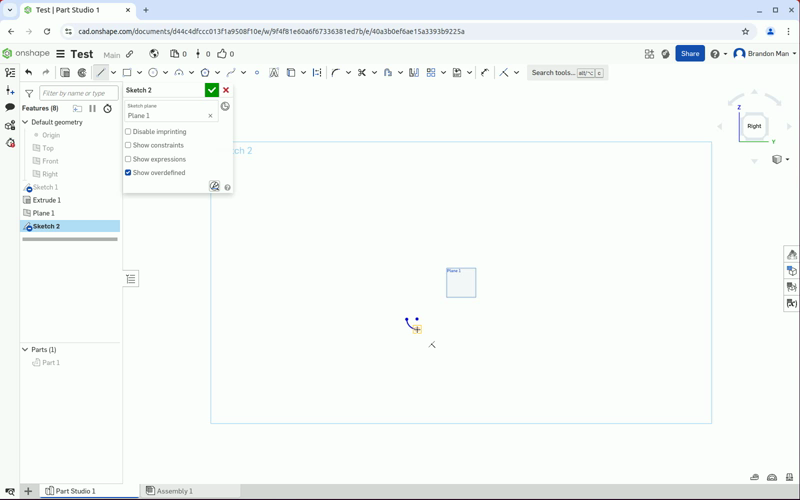
click(417, 329)
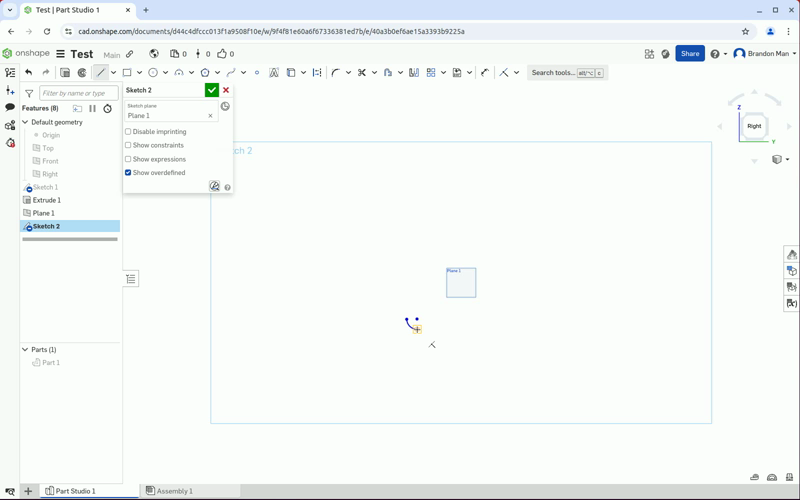
key_down(shift)
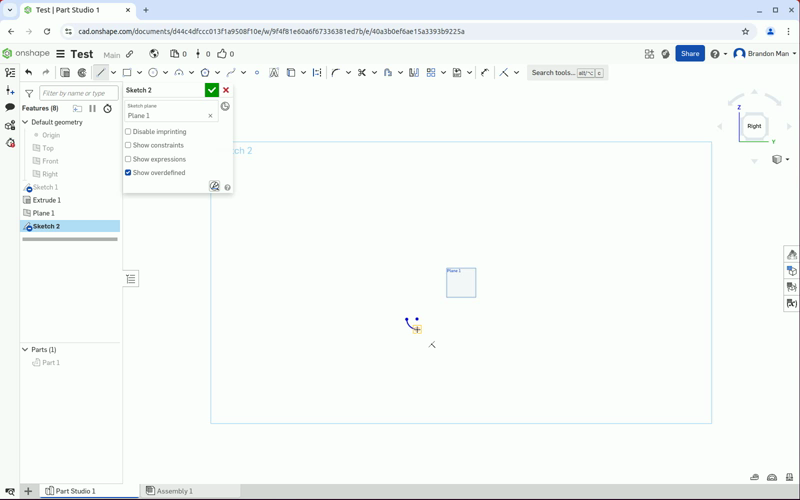
mouse_move(504, 329)
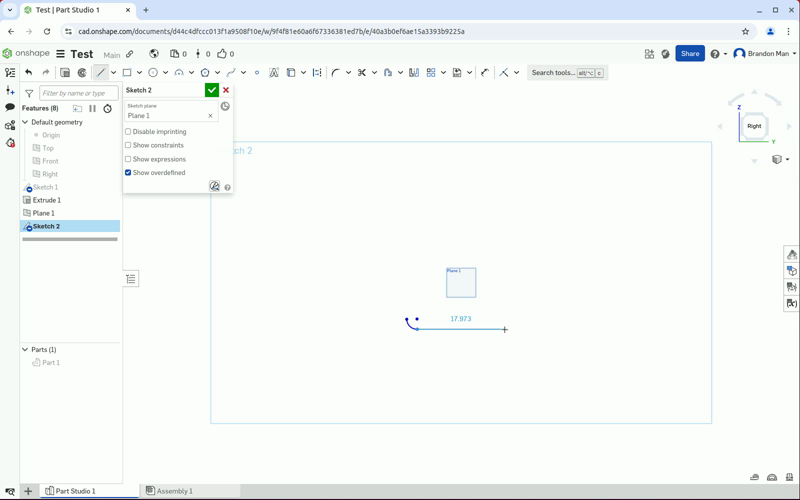
click(504, 329)
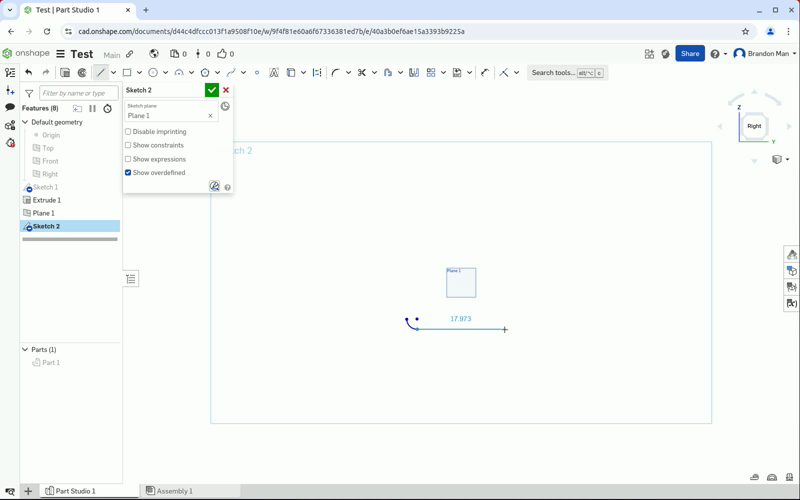
key_up(shift)
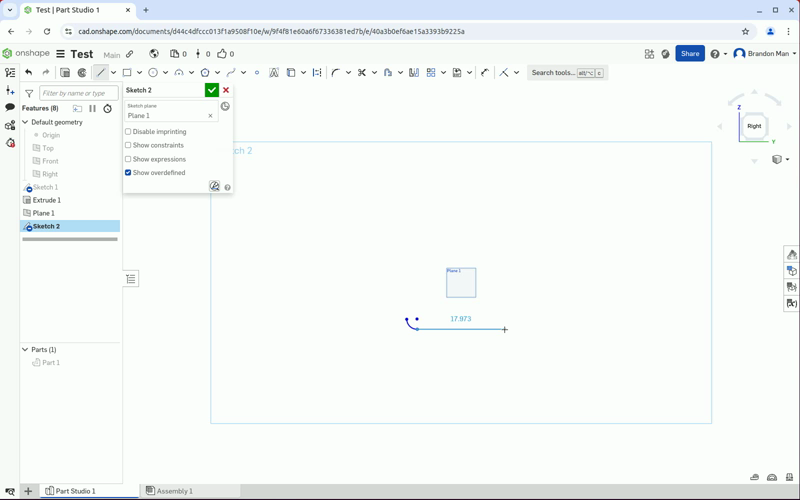
key(esc)
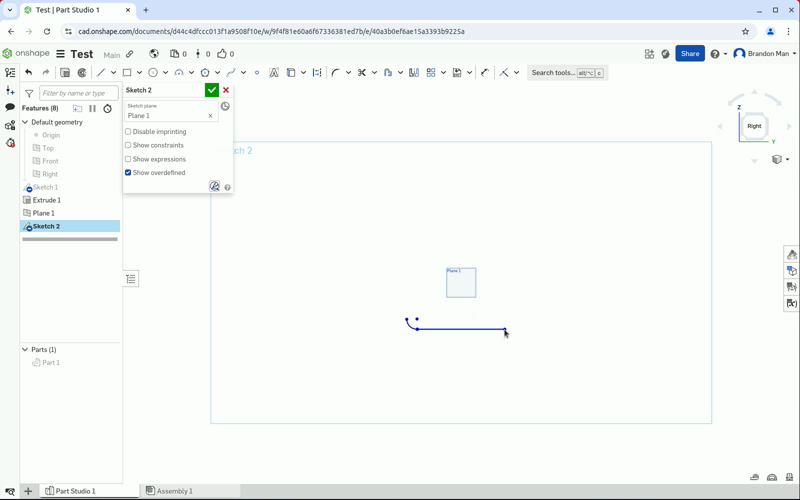
key(a)
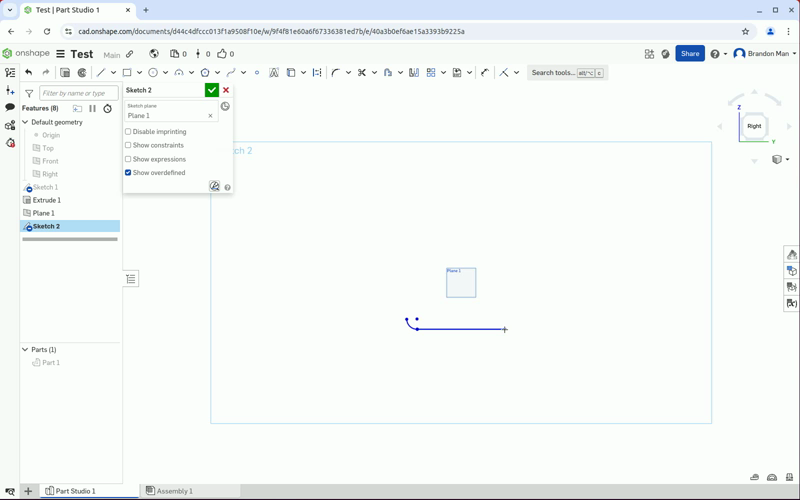
mouse_move(504, 329)
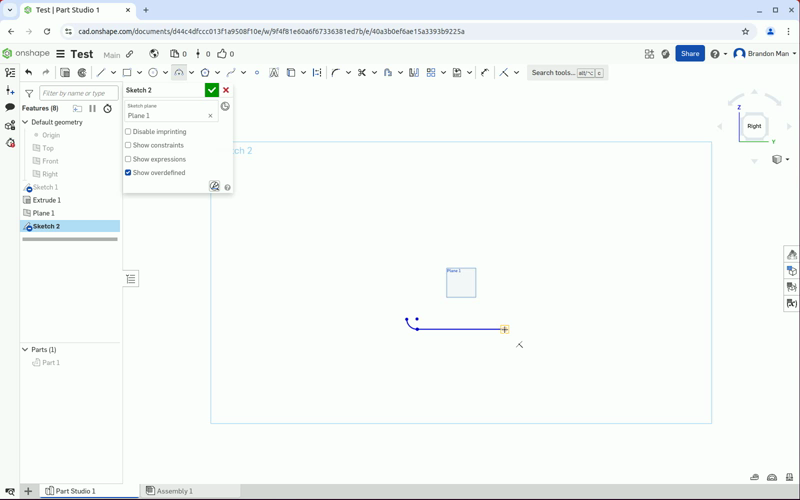
click(504, 329)
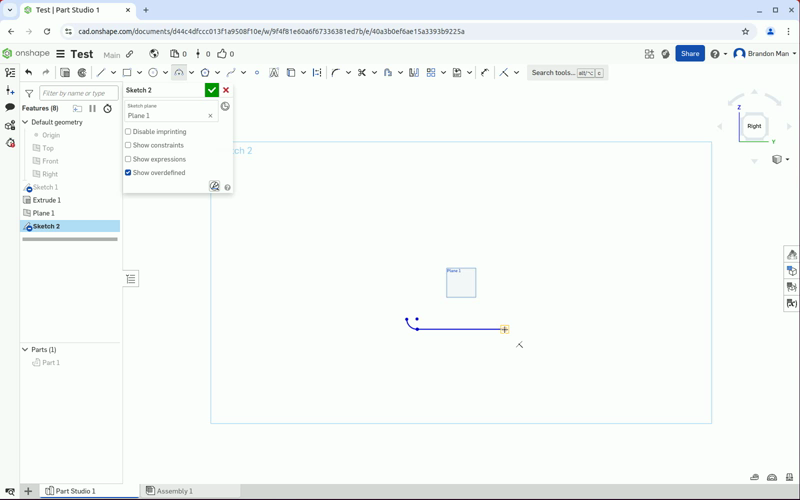
key_down(shift)
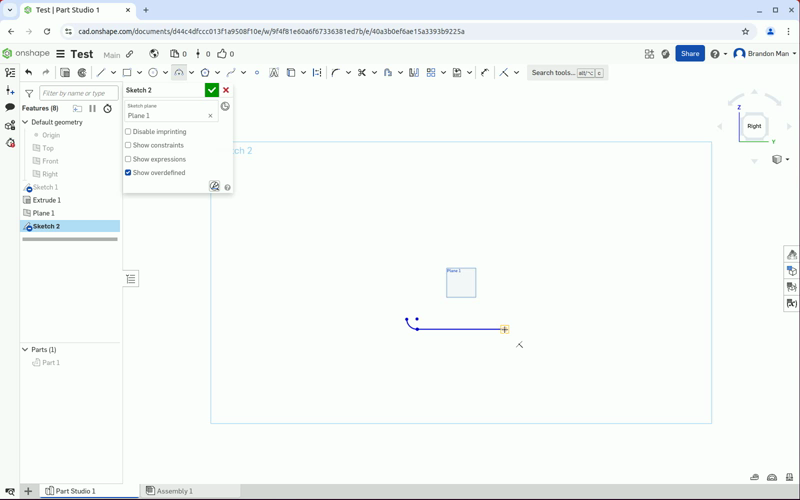
mouse_move(514, 319)
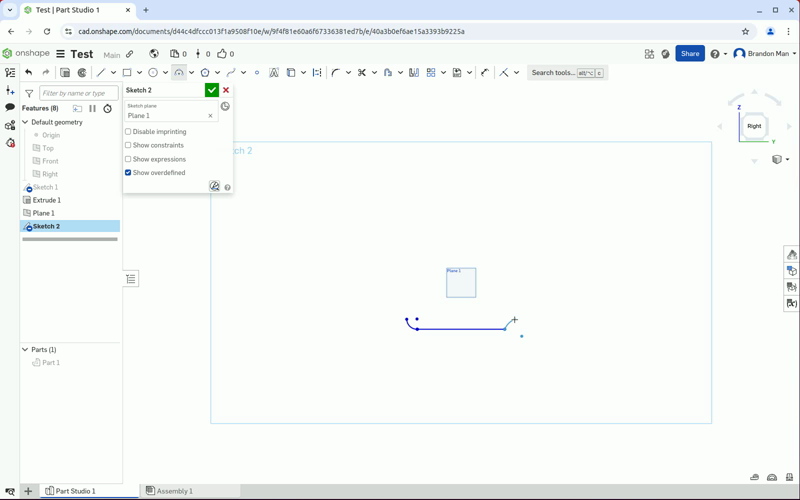
click(514, 319)
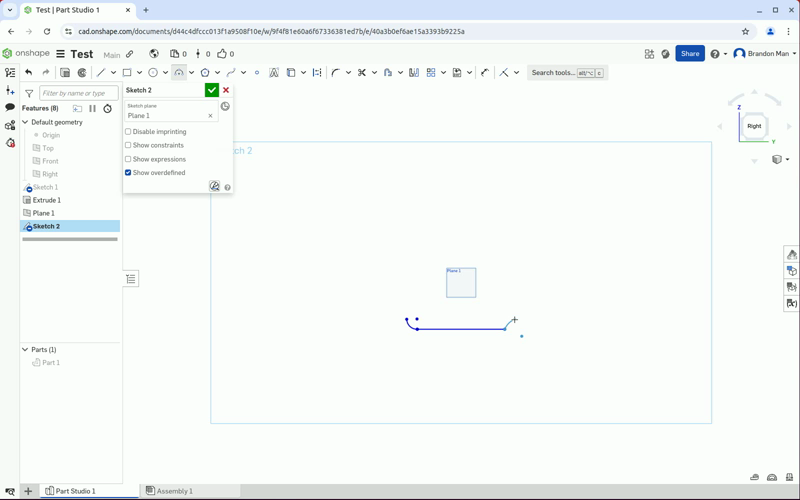
mouse_move(511, 326)
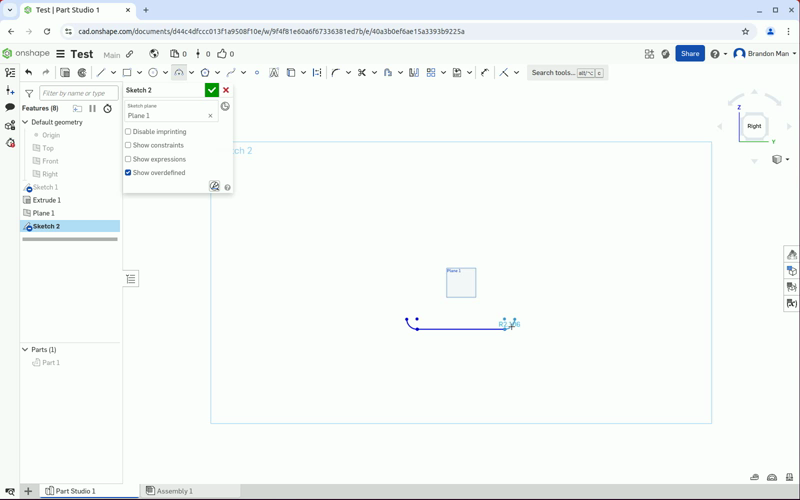
click(511, 326)
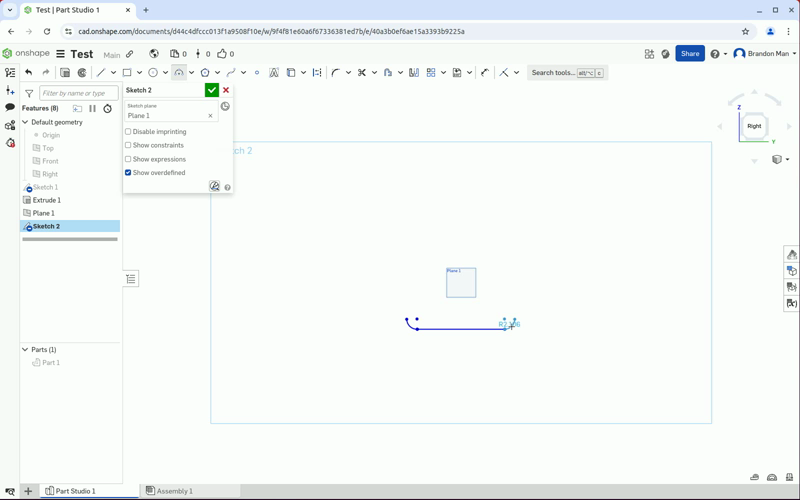
key_up(shift)
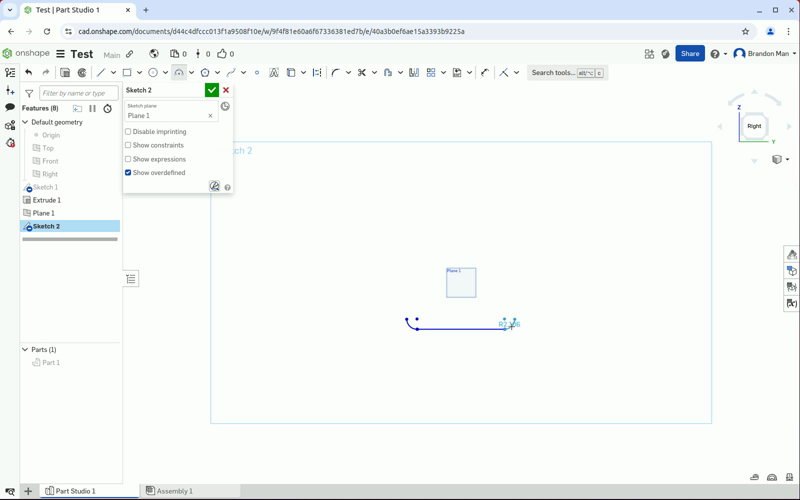
key(esc)
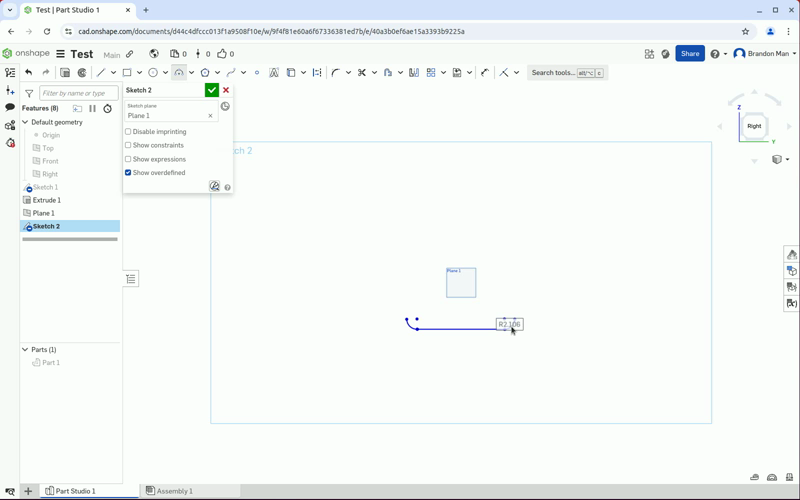
key(l)
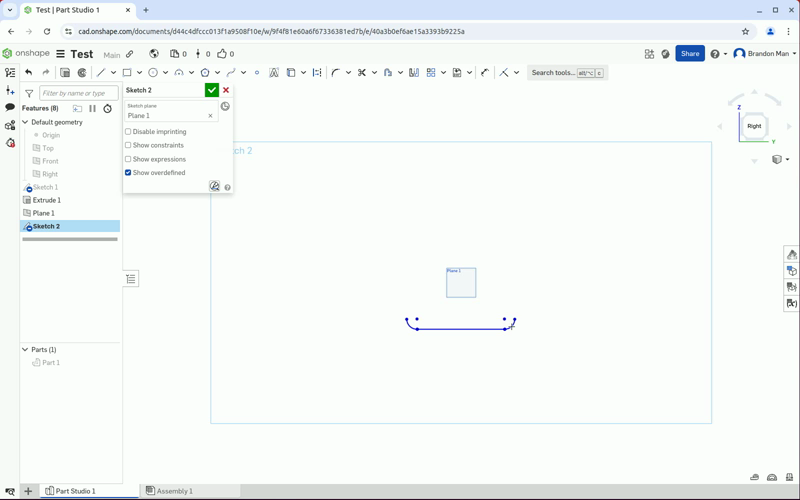
mouse_move(514, 319)
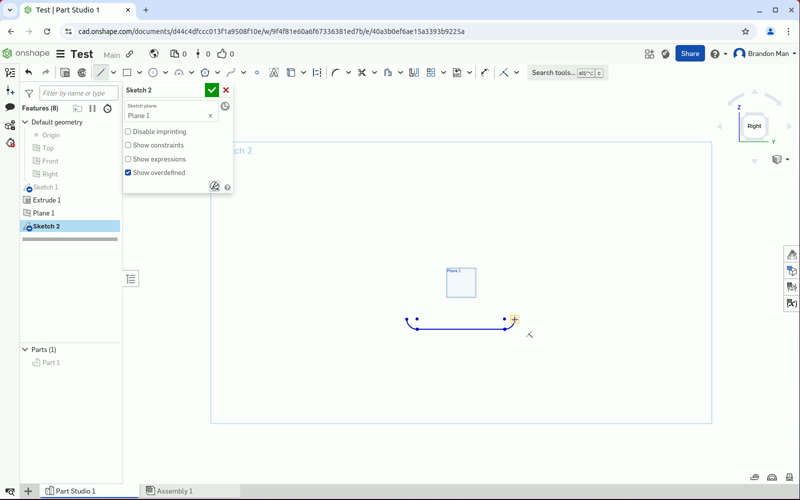
click(514, 319)
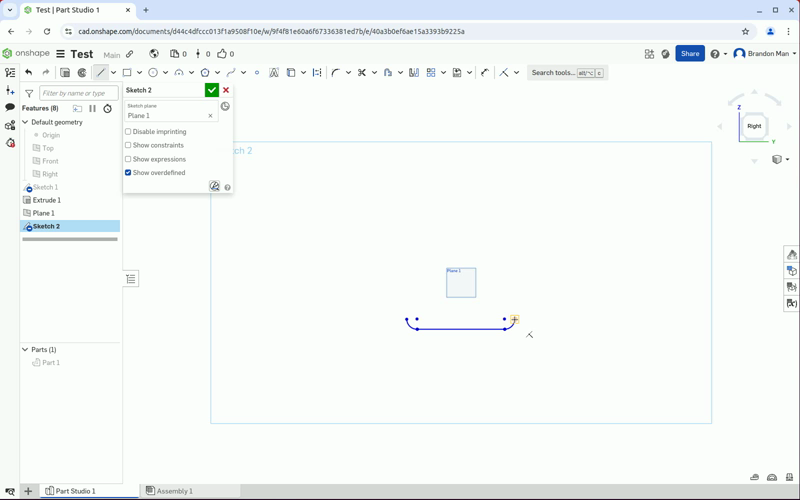
key_down(shift)
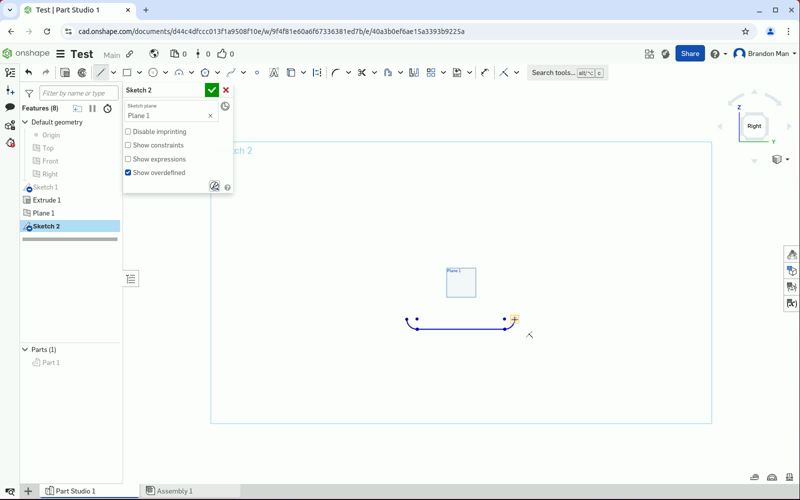
mouse_move(514, 237)
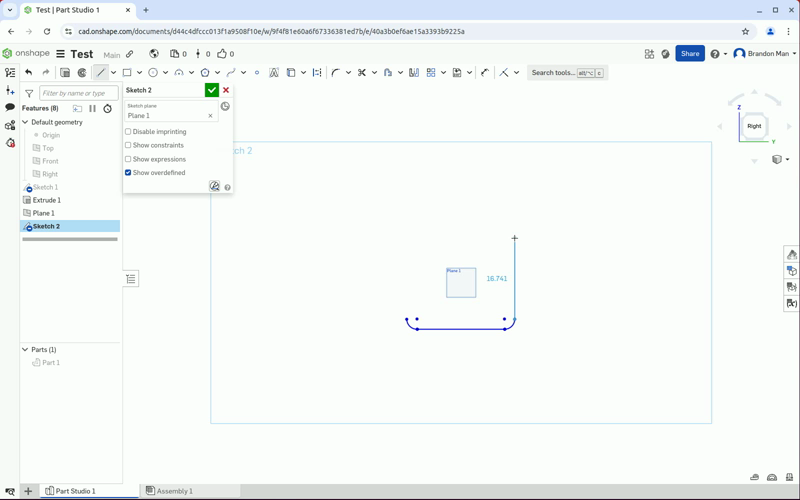
click(514, 237)
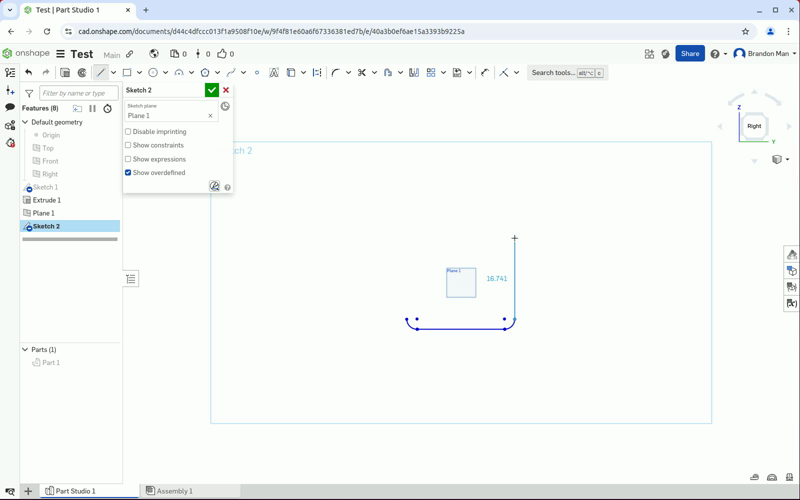
key_up(shift)
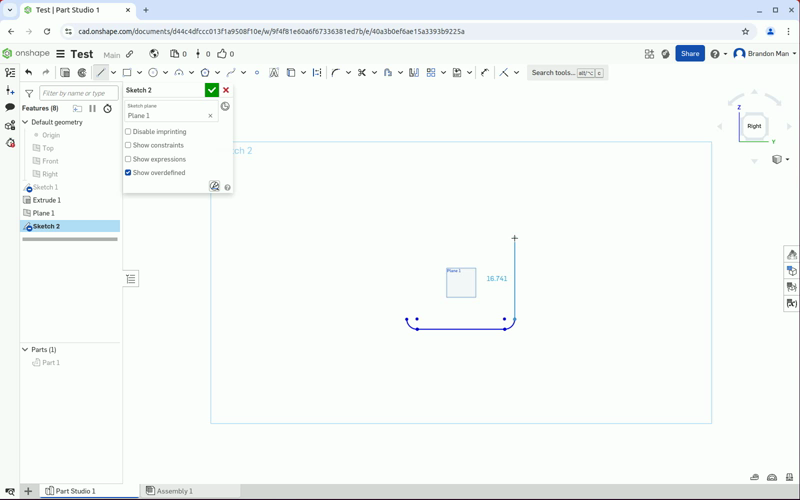
key_down(shift)
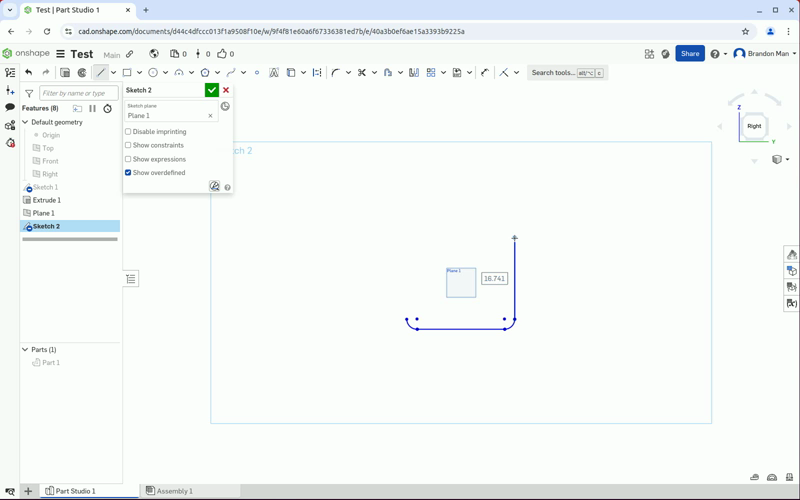
mouse_move(544, 237)
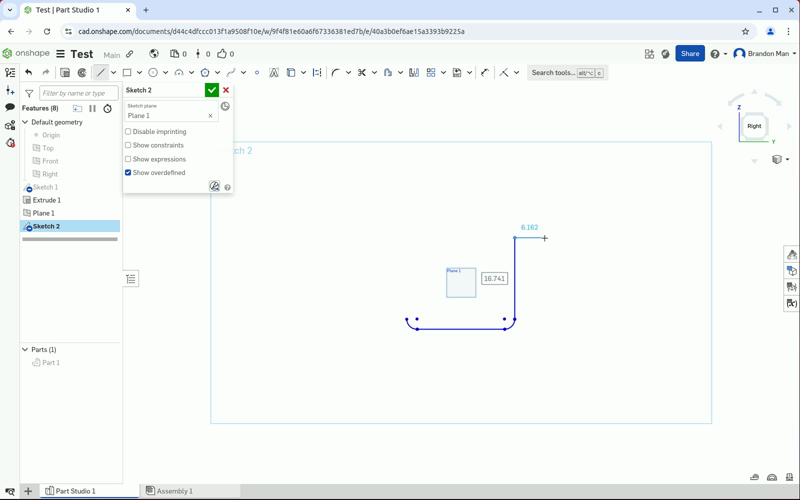
mouse_move(504, 237)
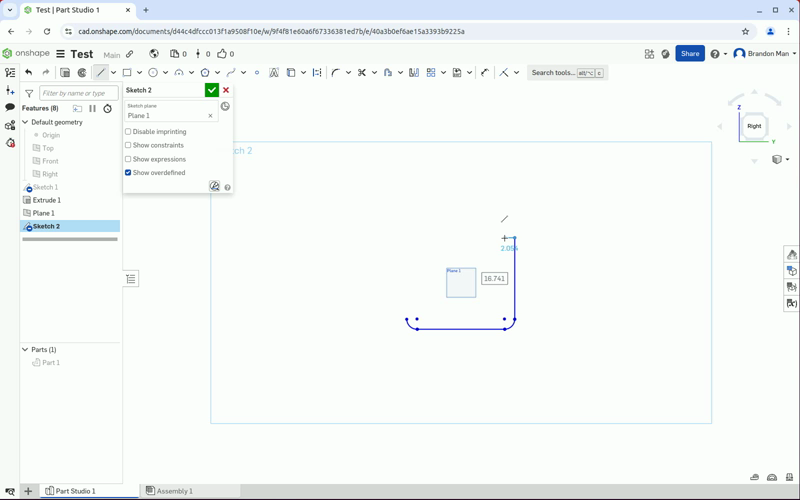
click(504, 237)
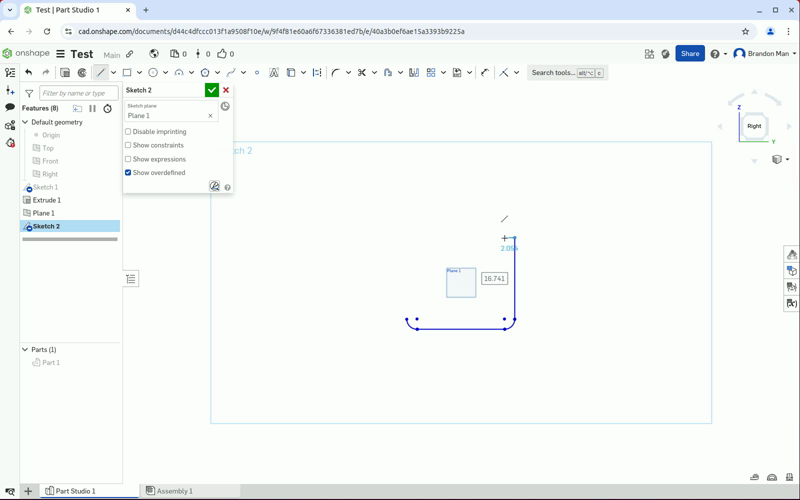
key_up(shift)
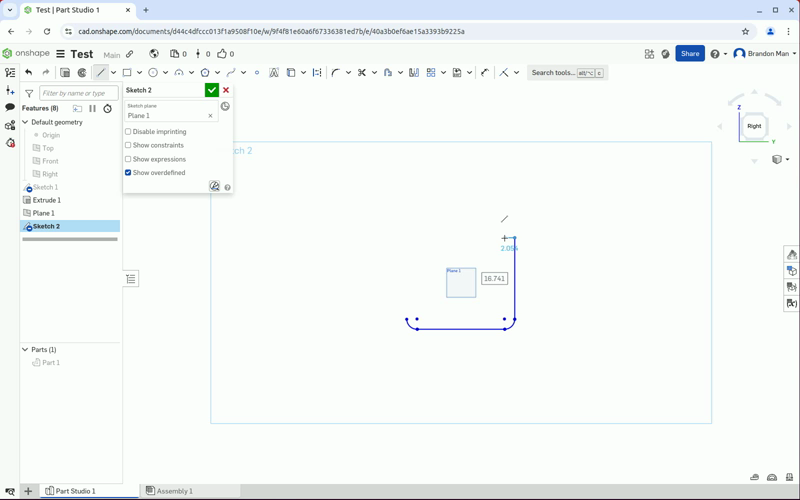
key_down(shift)
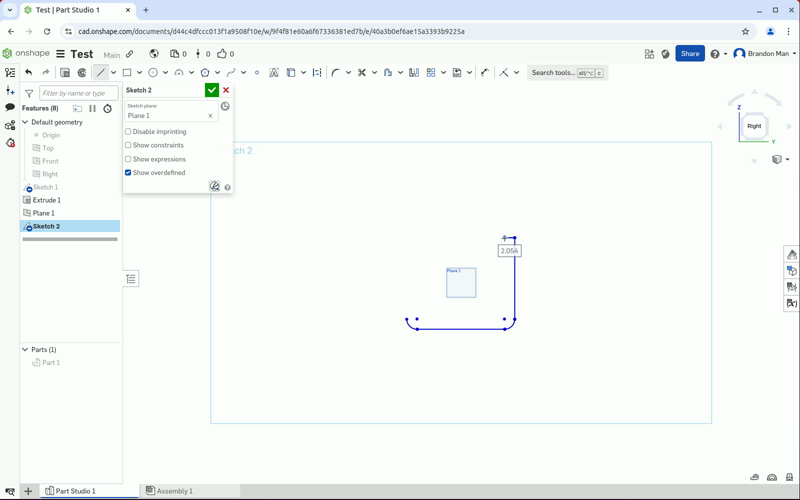
mouse_move(504, 313)
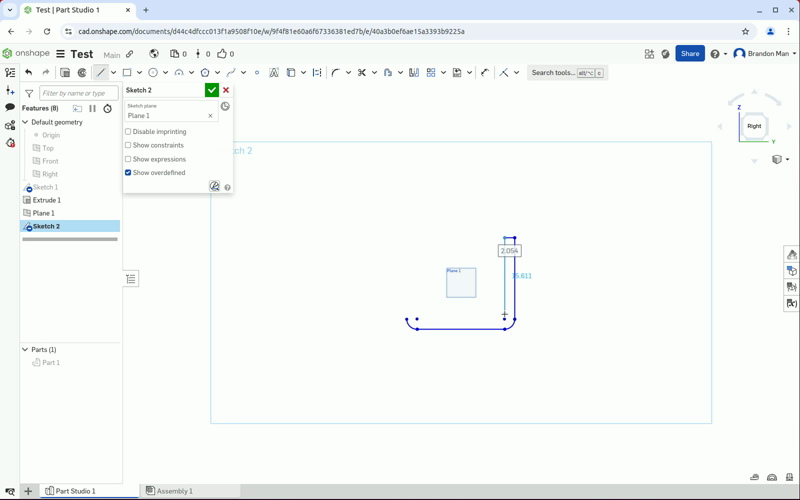
click(504, 313)
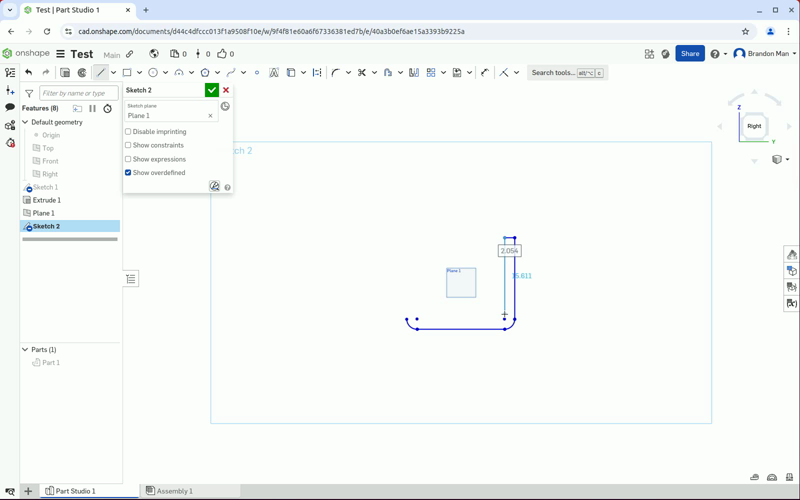
key_up(shift)
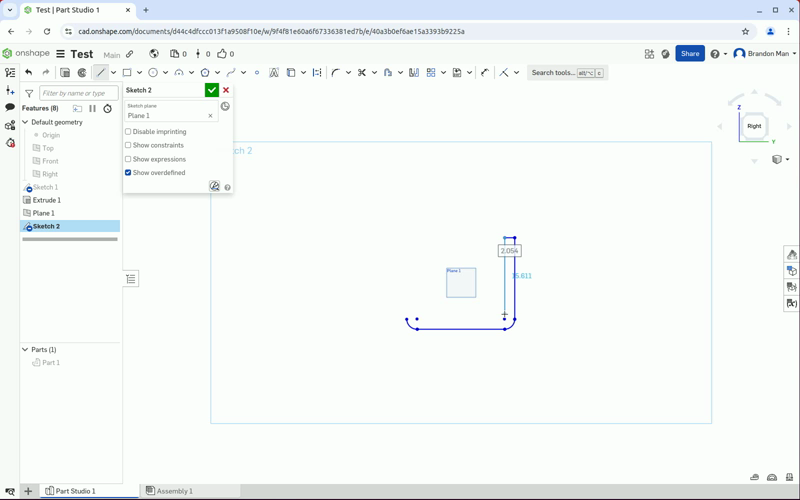
key(esc)
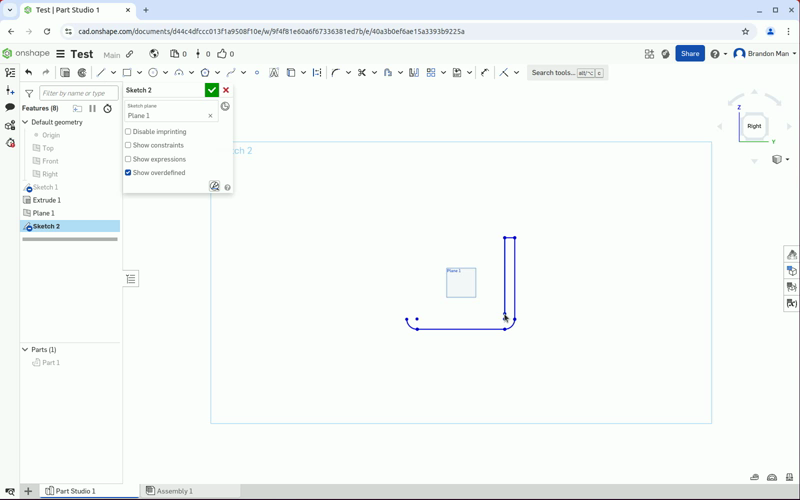
key(a)
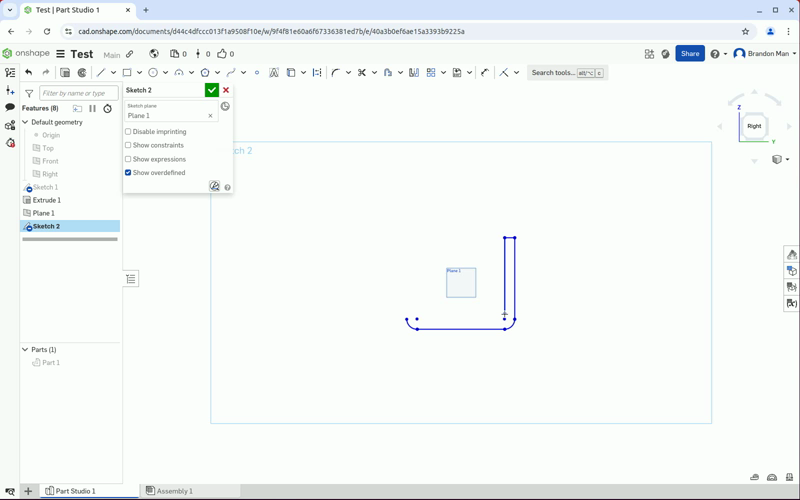
mouse_move(504, 313)
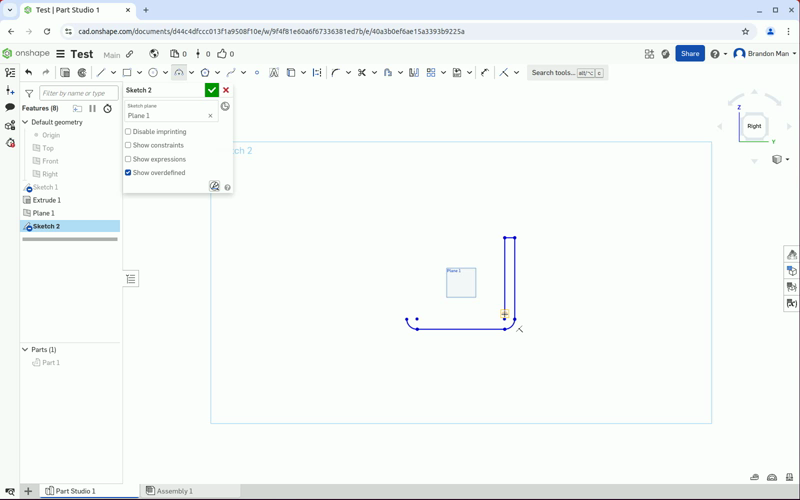
click(504, 313)
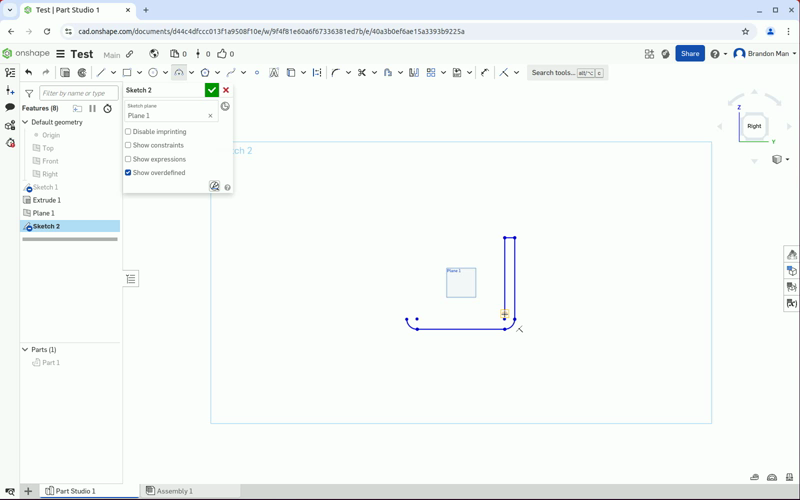
key_down(shift)
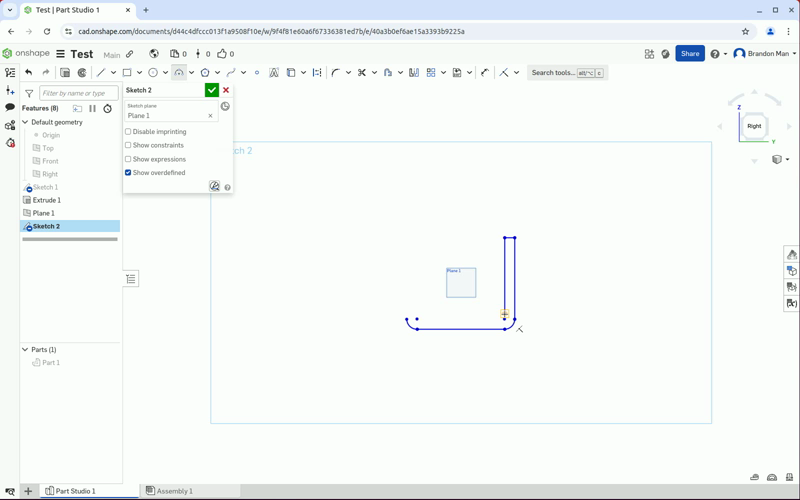
mouse_move(498, 319)
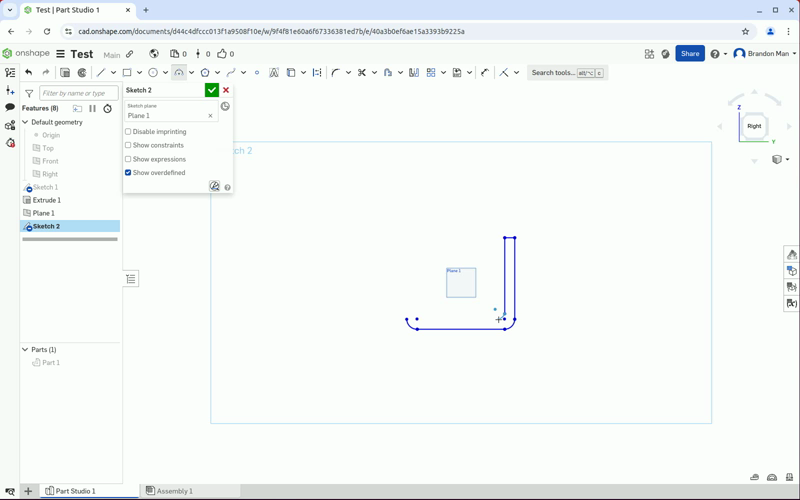
click(498, 319)
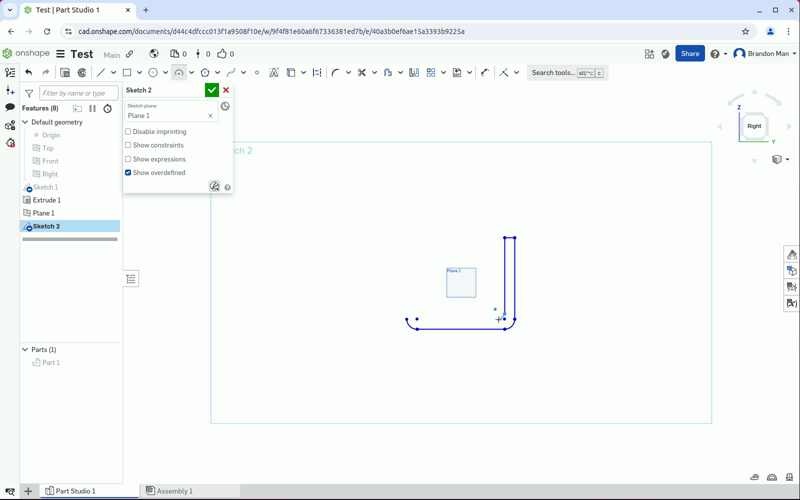
mouse_move(502, 317)
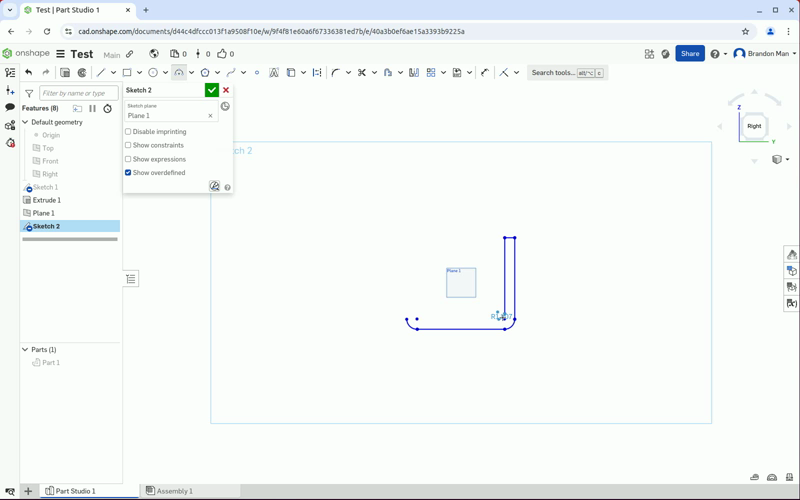
scroll(6)
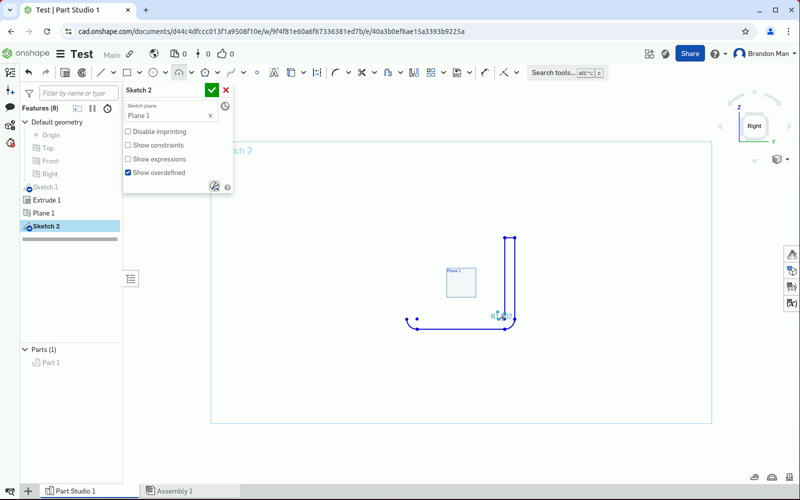
scroll(6)
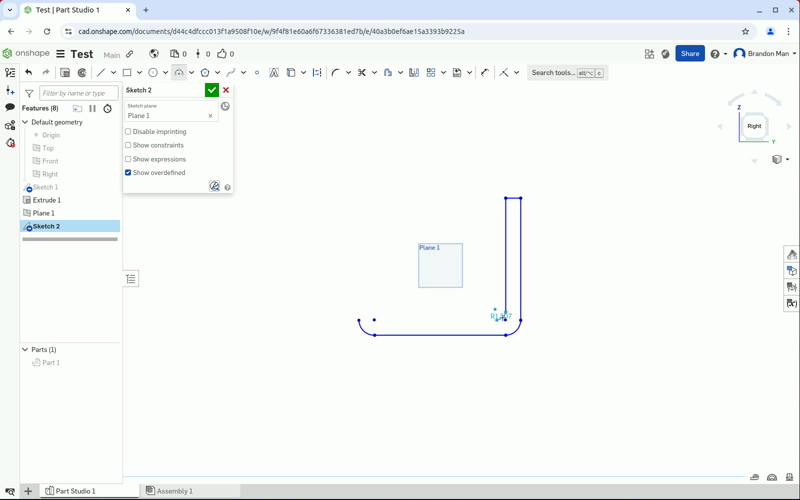
scroll(6)
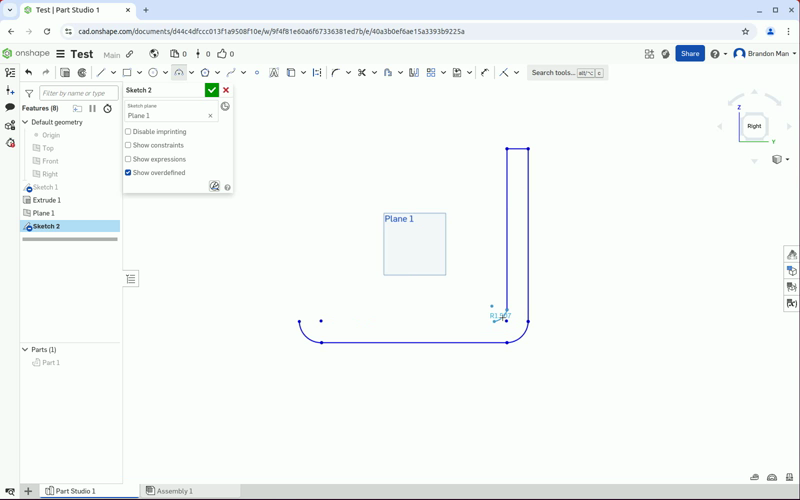
scroll(6)
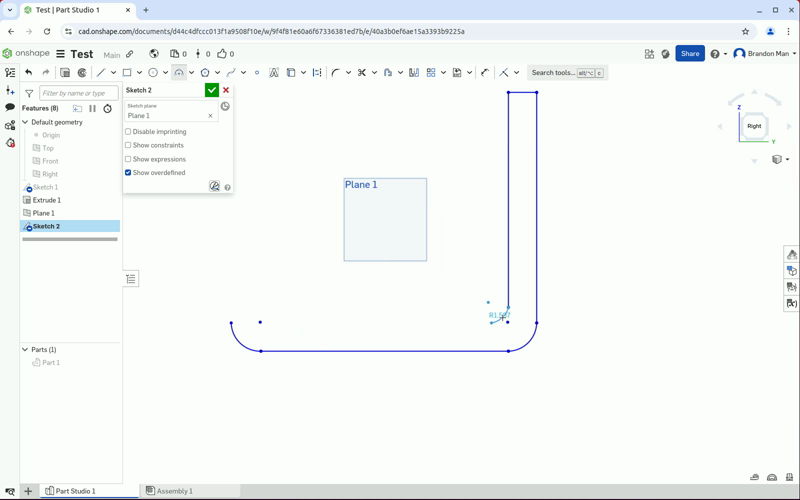
scroll(6)
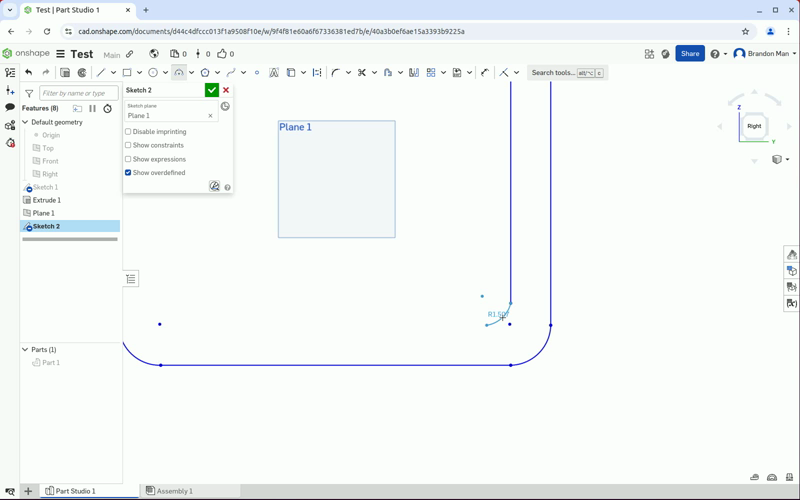
scroll(6)
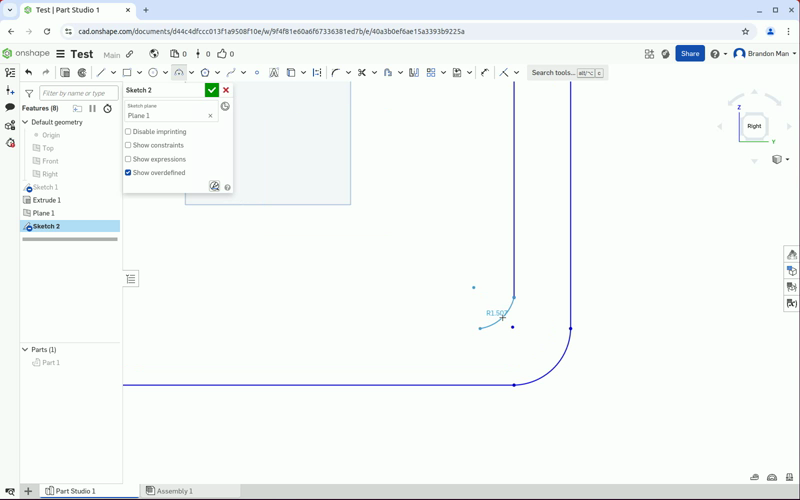
scroll(6)
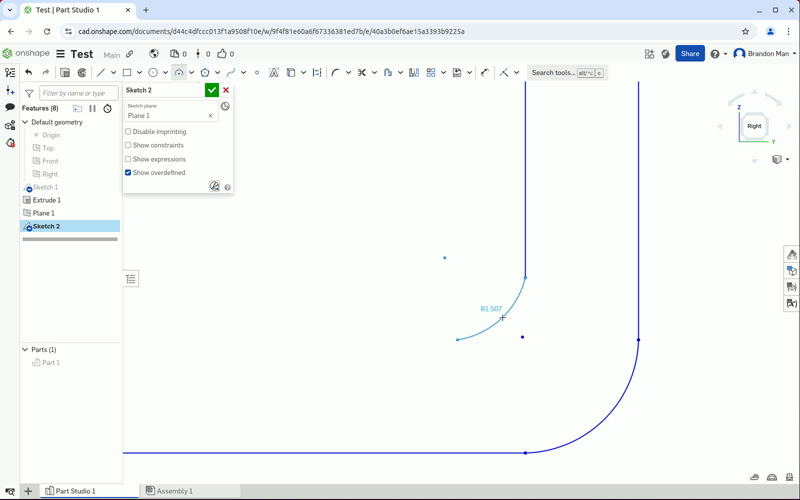
click(502, 317)
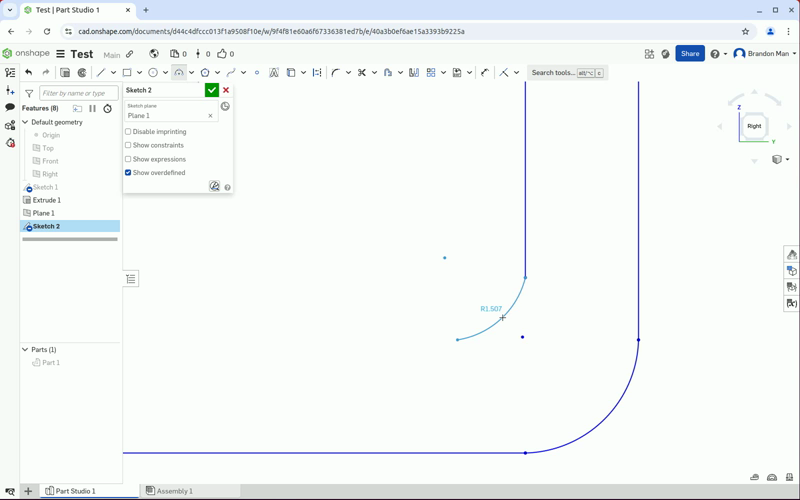
scroll(-6)
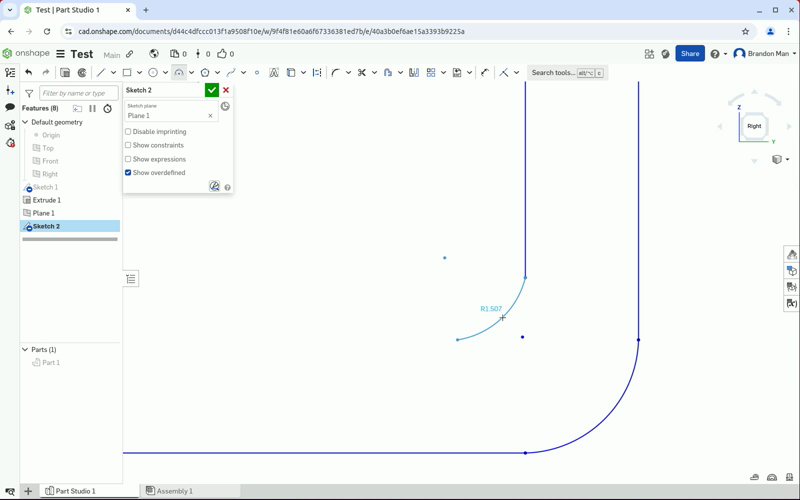
scroll(-6)
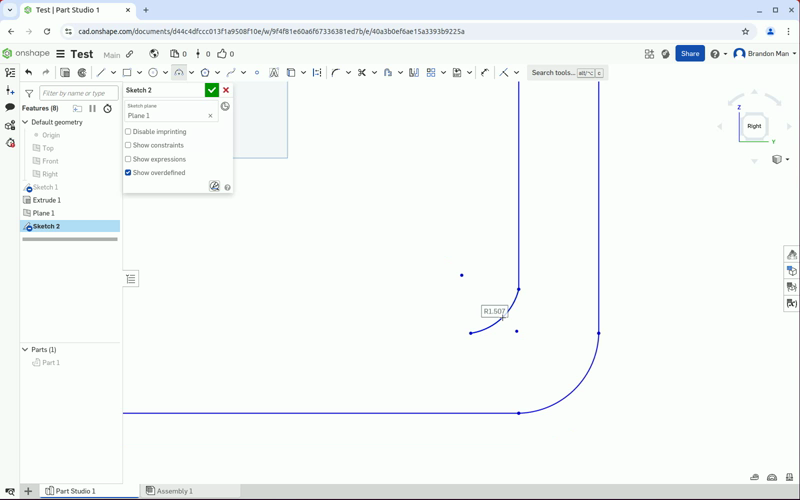
scroll(-6)
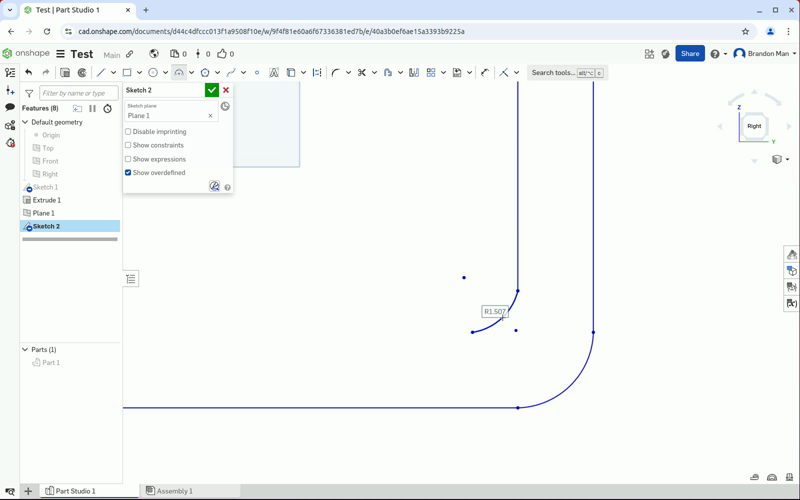
scroll(-6)
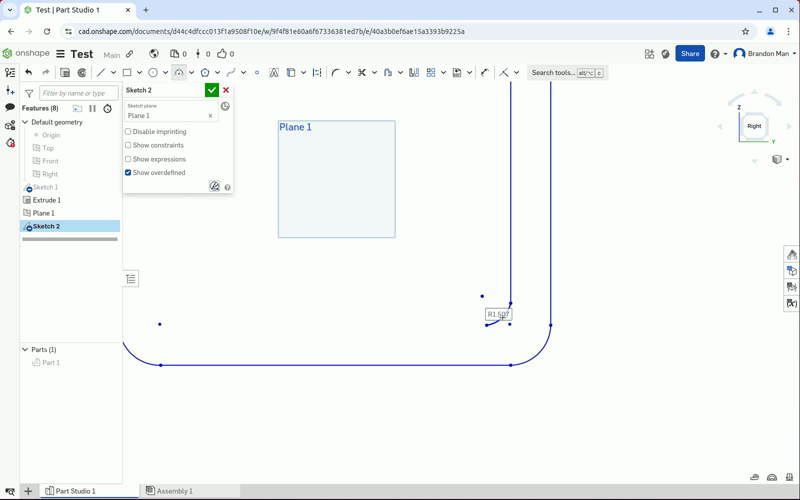
scroll(-6)
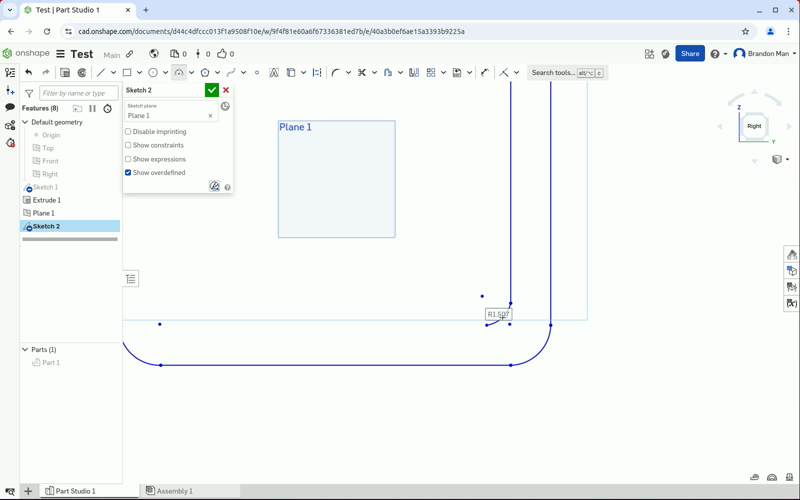
scroll(-6)
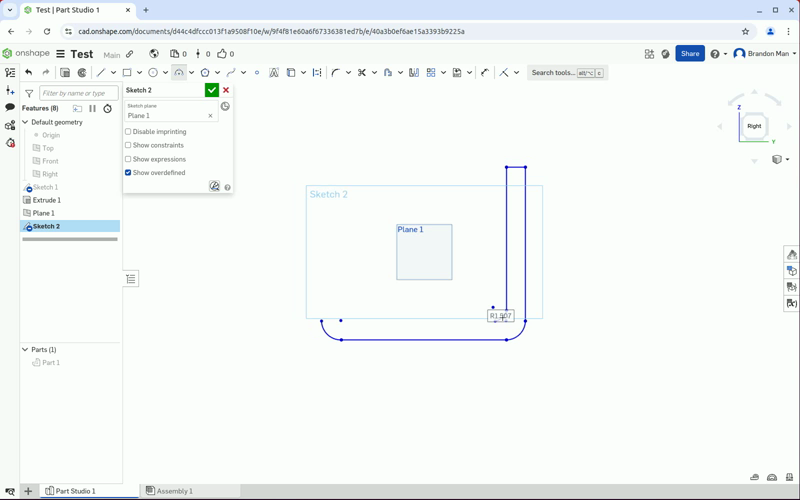
scroll(-6)
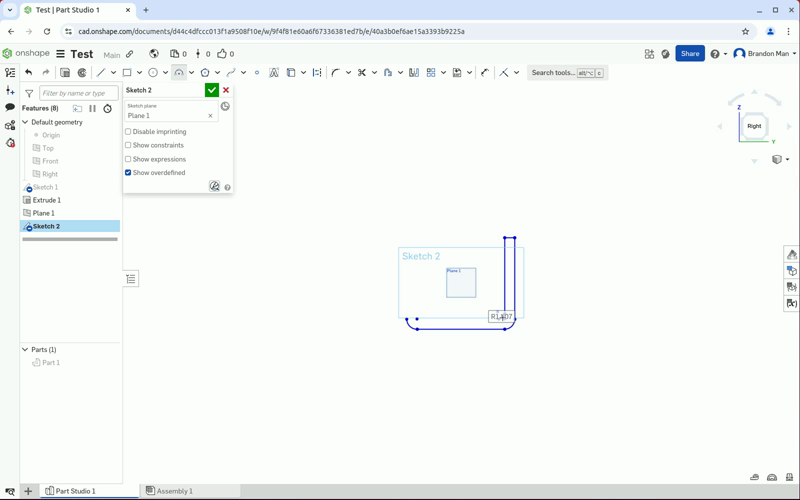
key_up(shift)
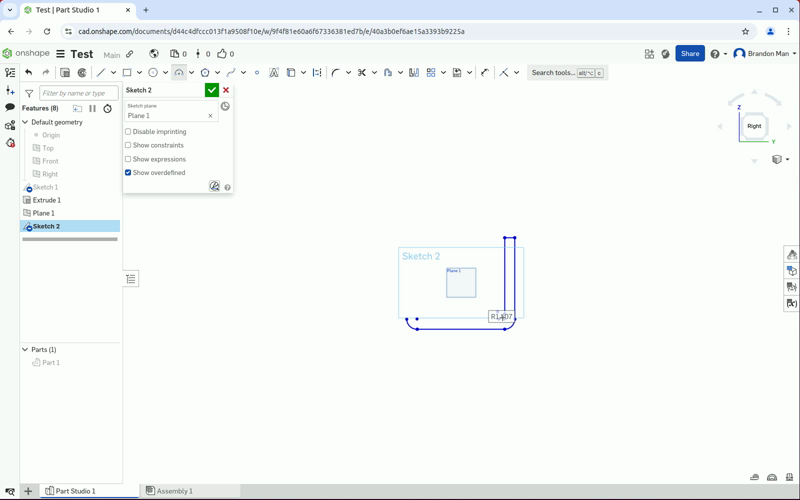
key(esc)
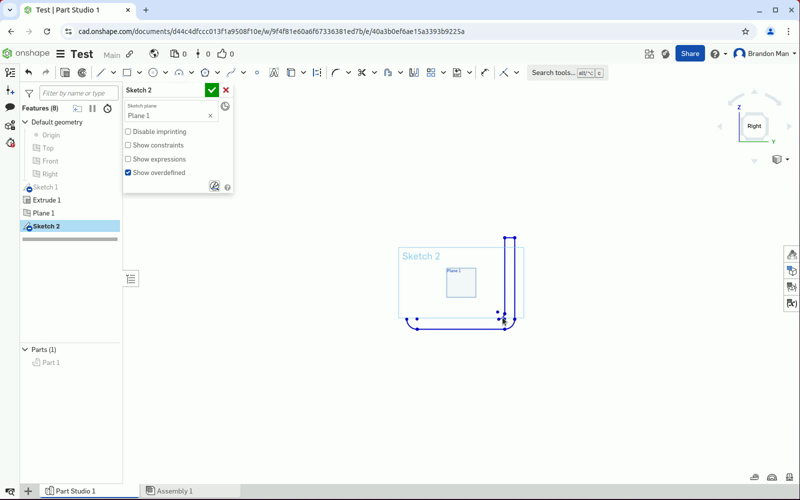
key(l)
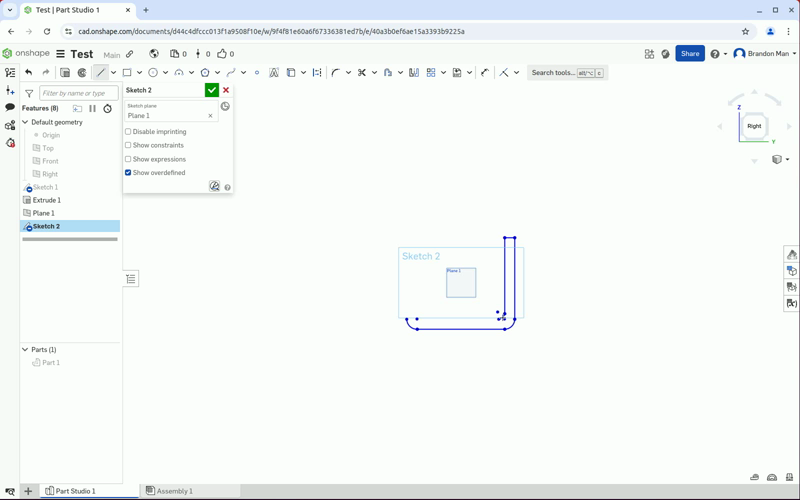
mouse_move(498, 319)
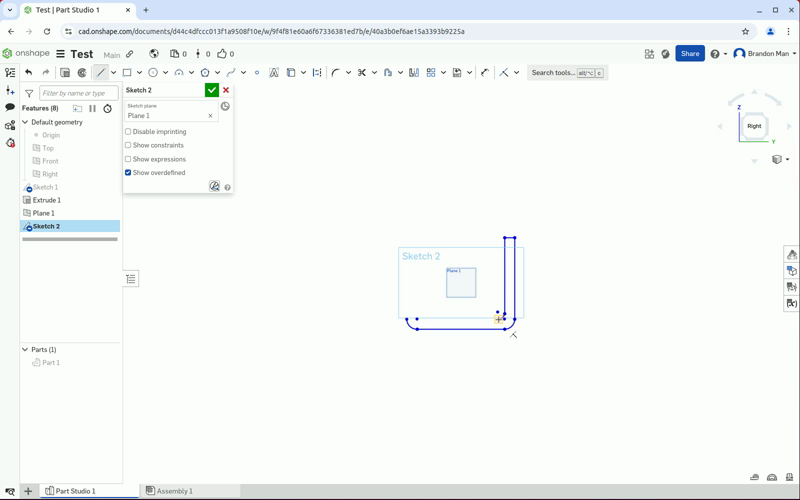
scroll(6)
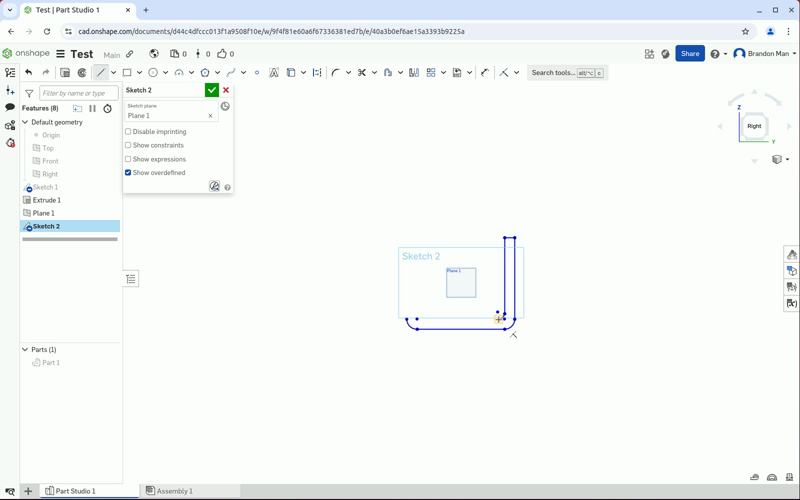
scroll(6)
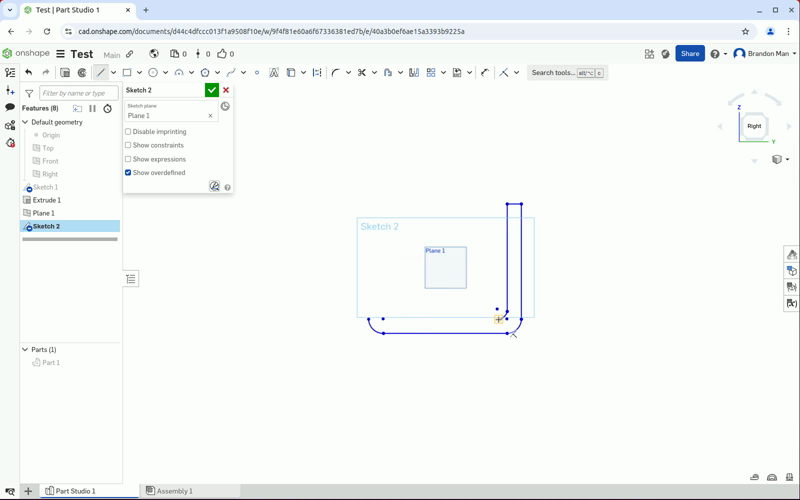
scroll(6)
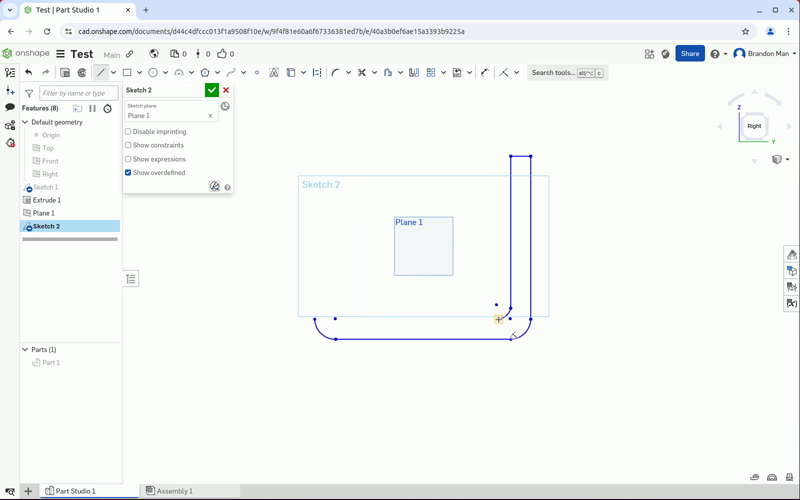
scroll(6)
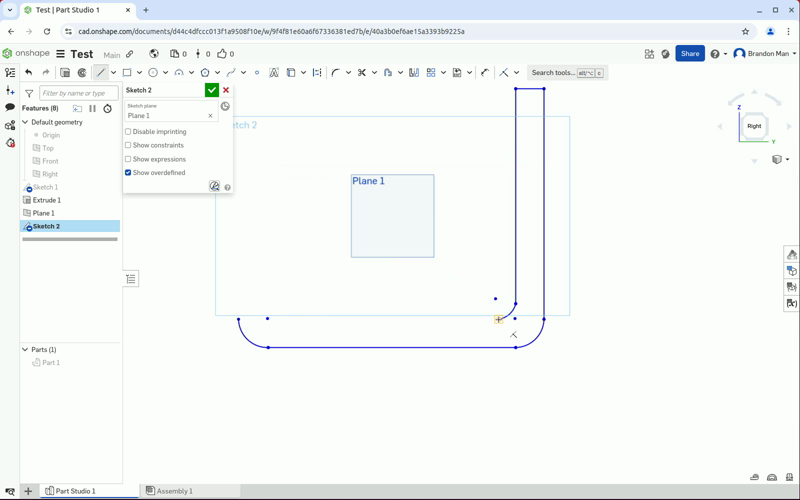
scroll(6)
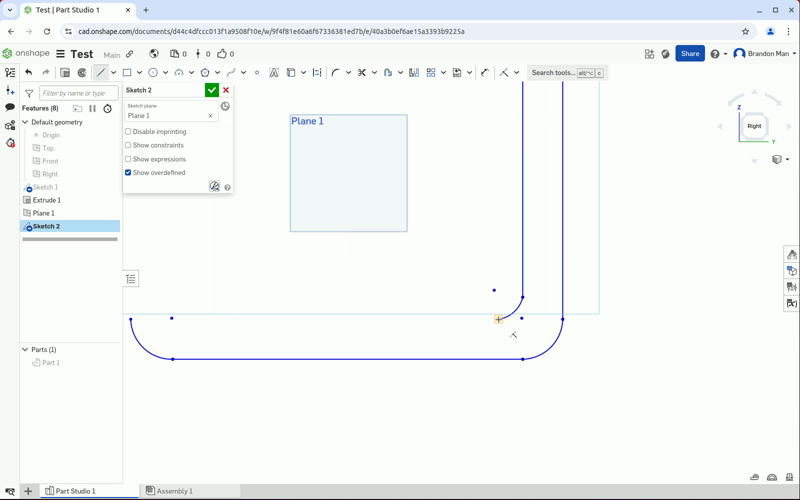
scroll(6)
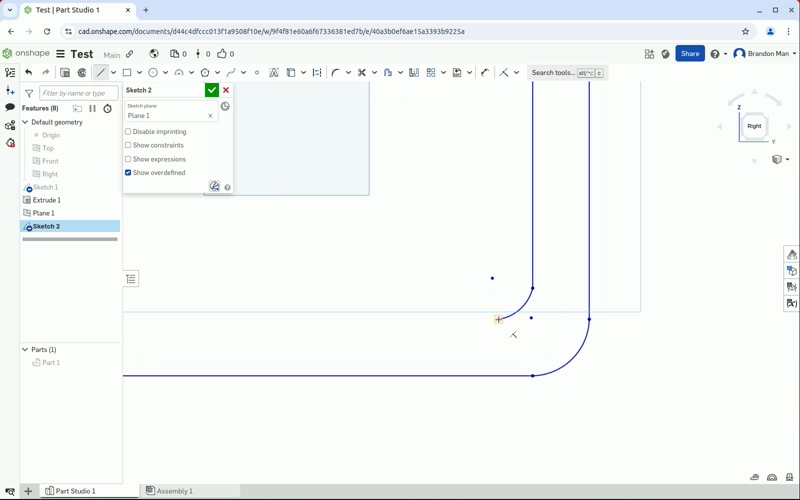
scroll(6)
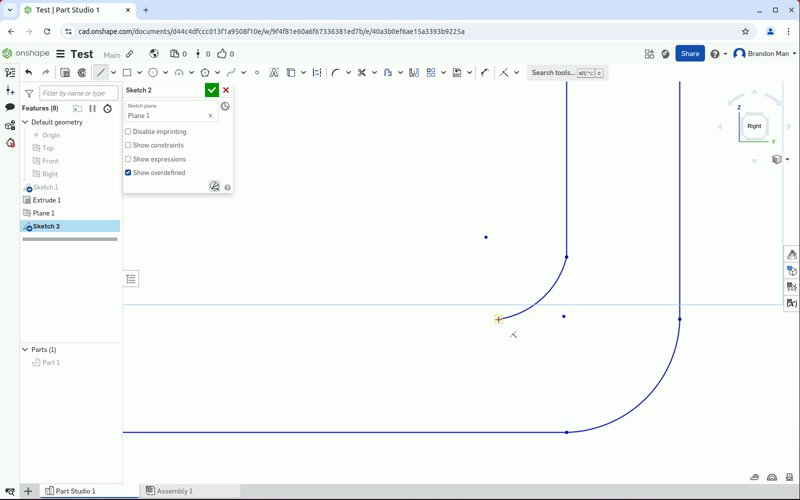
click(498, 319)
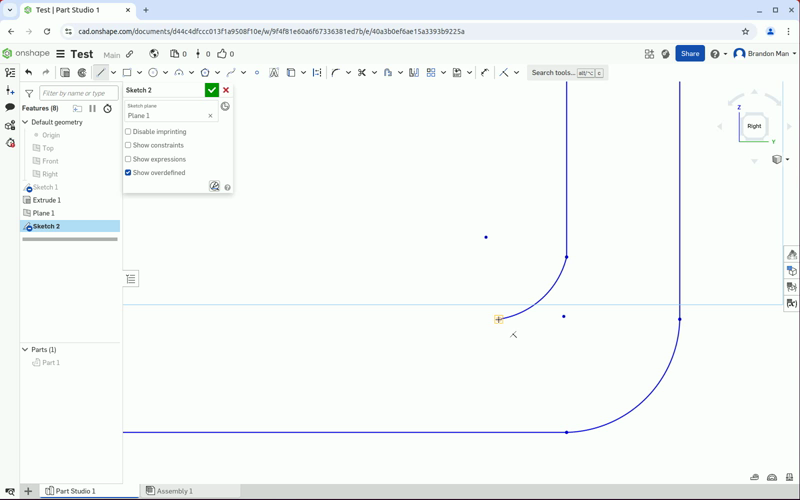
scroll(-6)
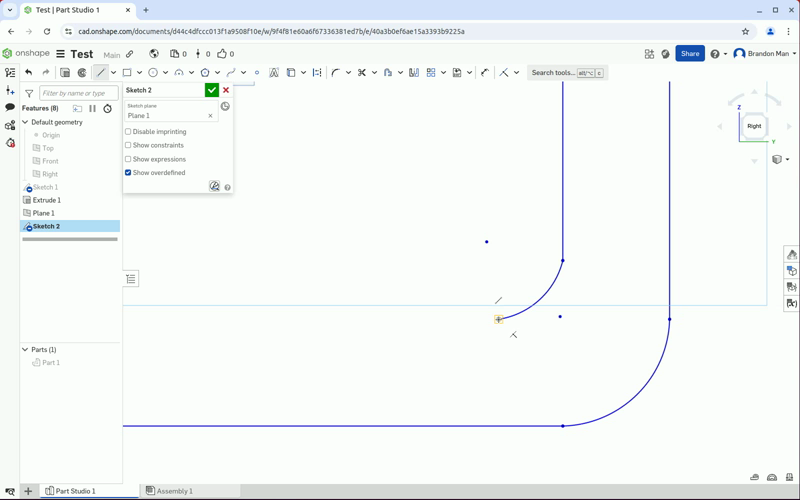
scroll(-6)
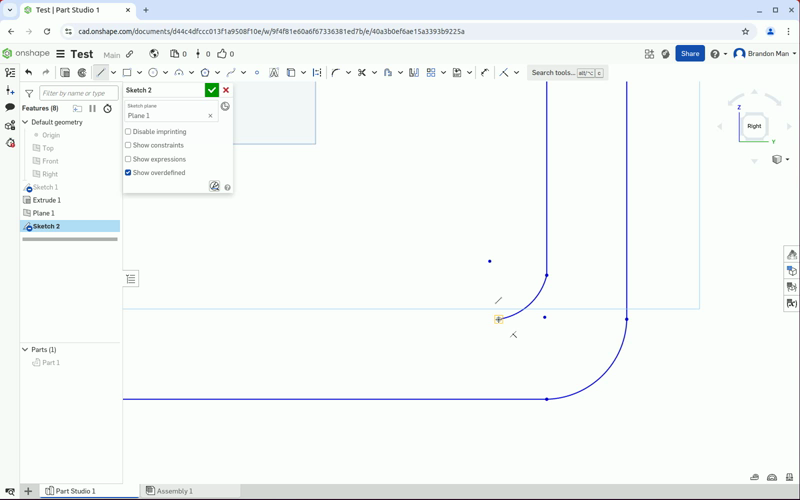
scroll(-6)
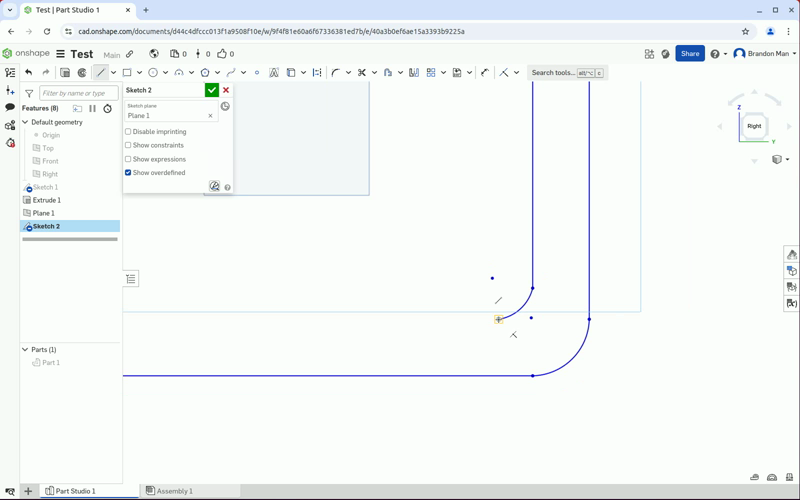
scroll(-6)
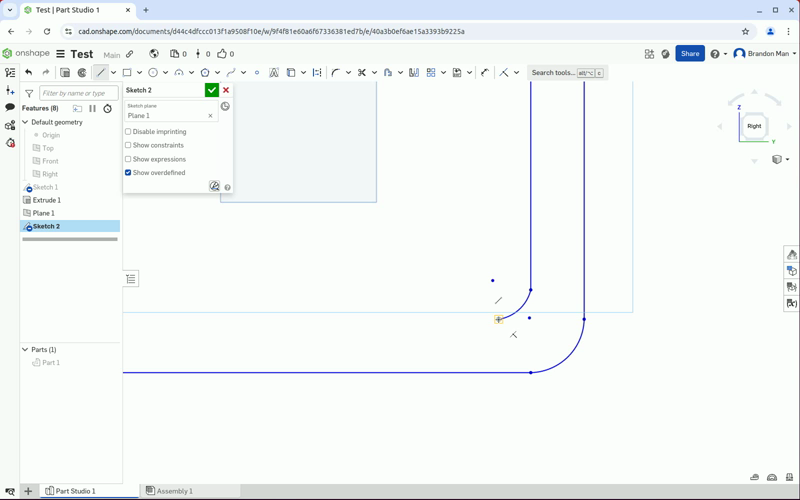
scroll(-6)
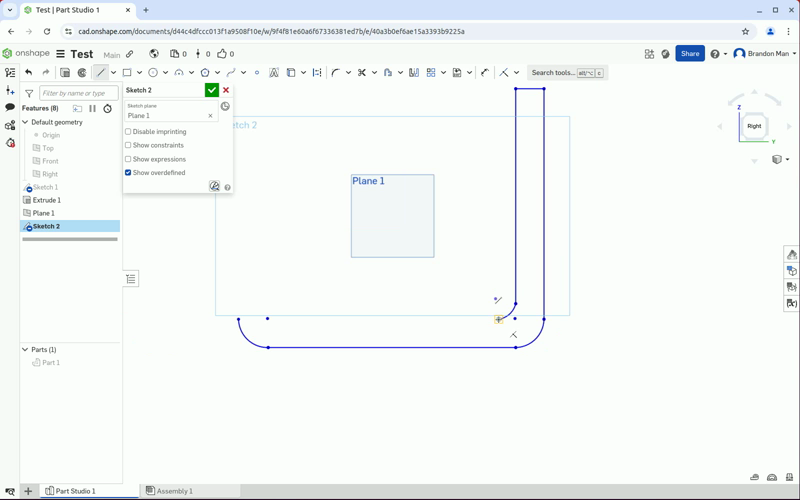
scroll(-6)
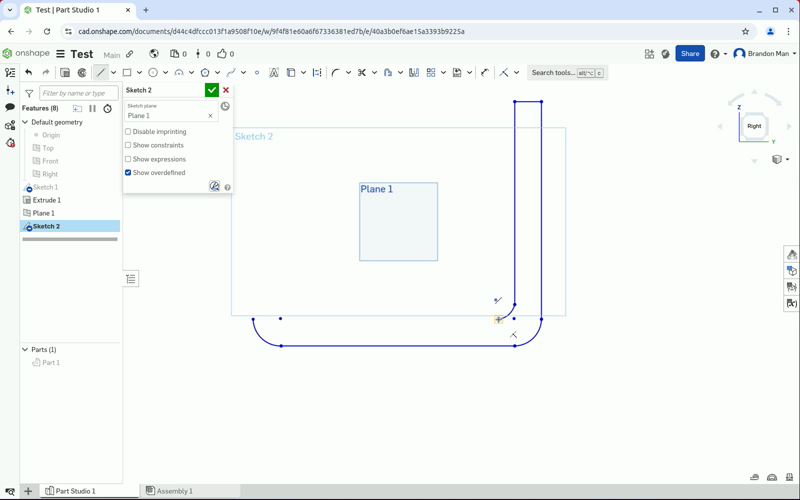
scroll(-6)
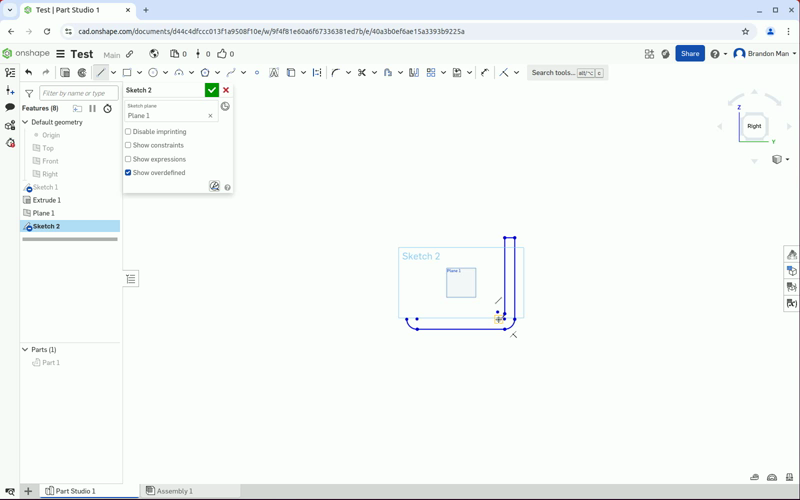
key_down(shift)
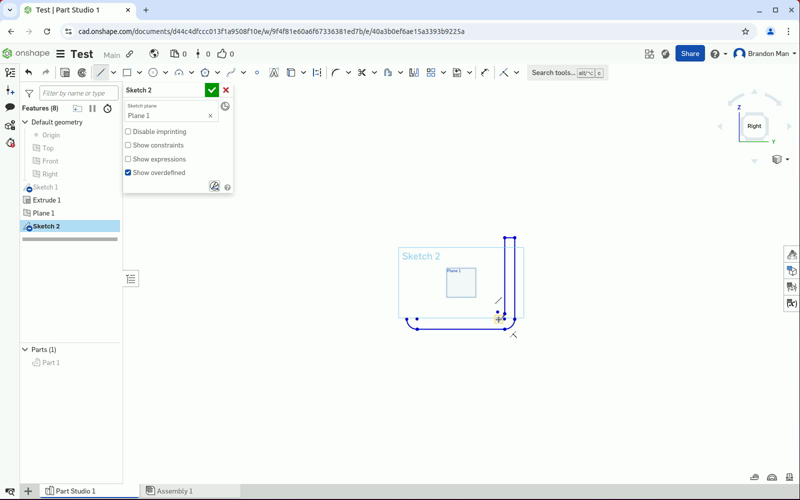
mouse_move(422, 319)
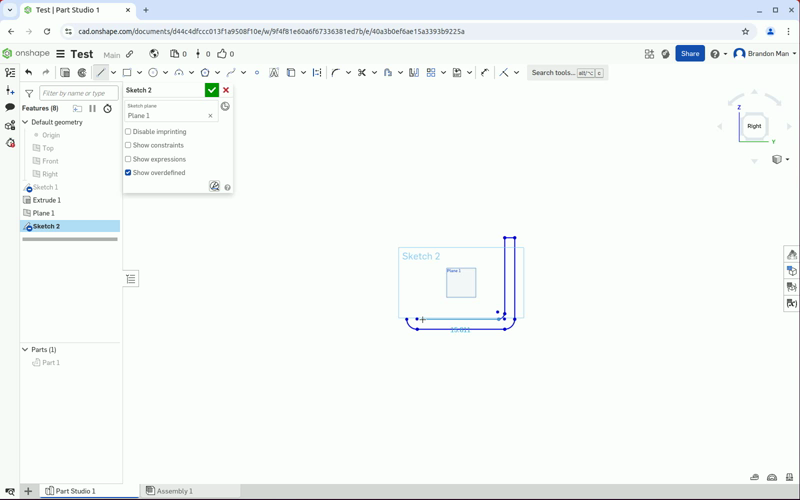
click(422, 319)
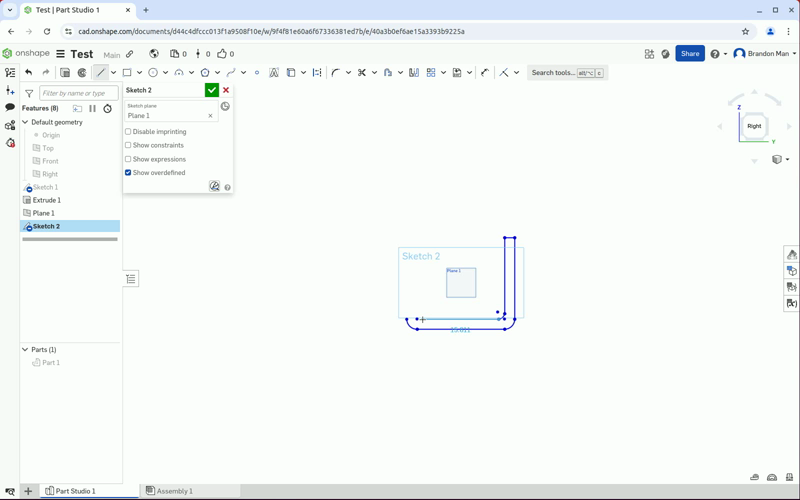
key_up(shift)
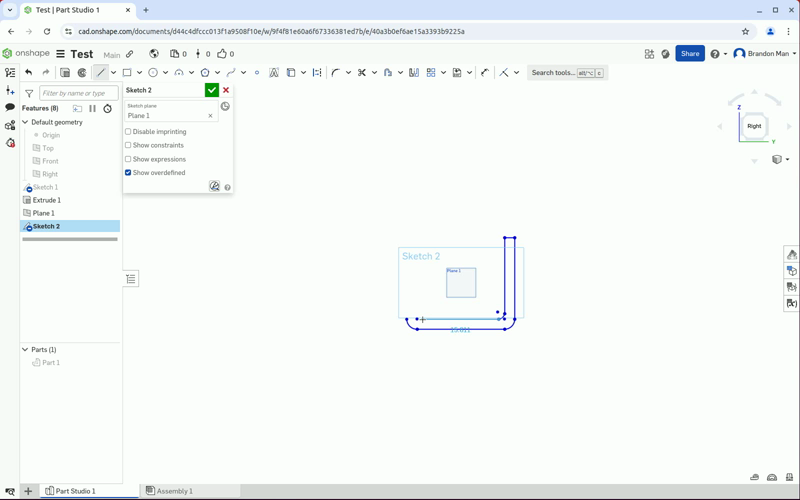
key(esc)
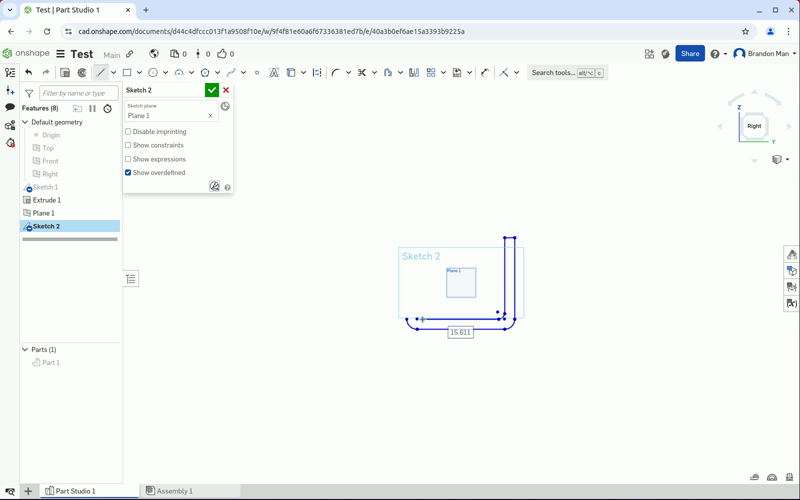
key(a)
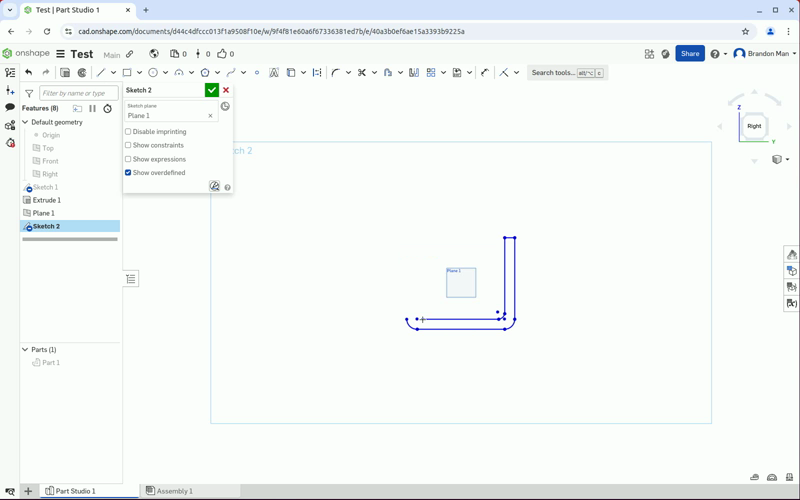
mouse_move(422, 319)
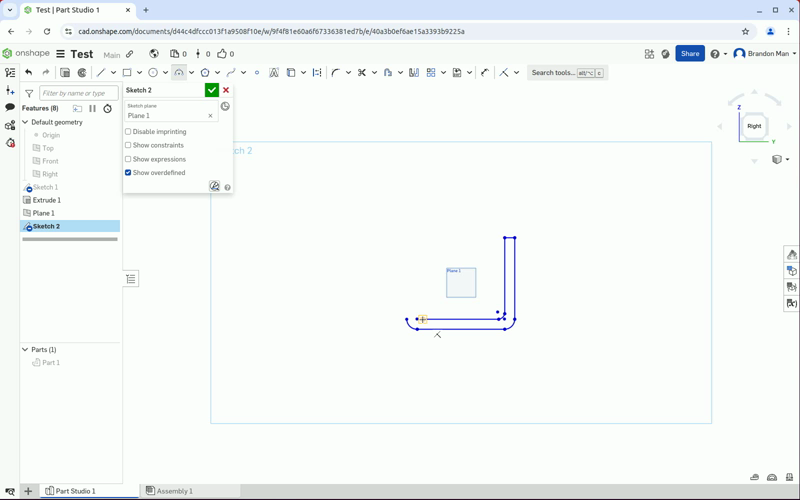
click(422, 319)
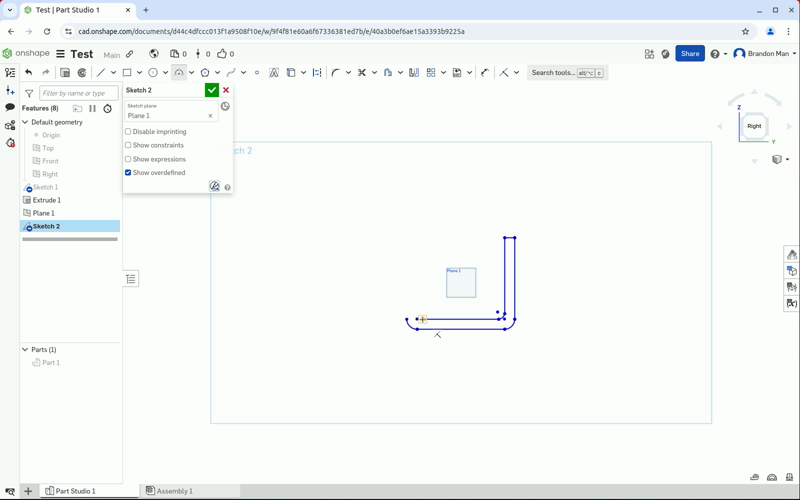
key_down(shift)
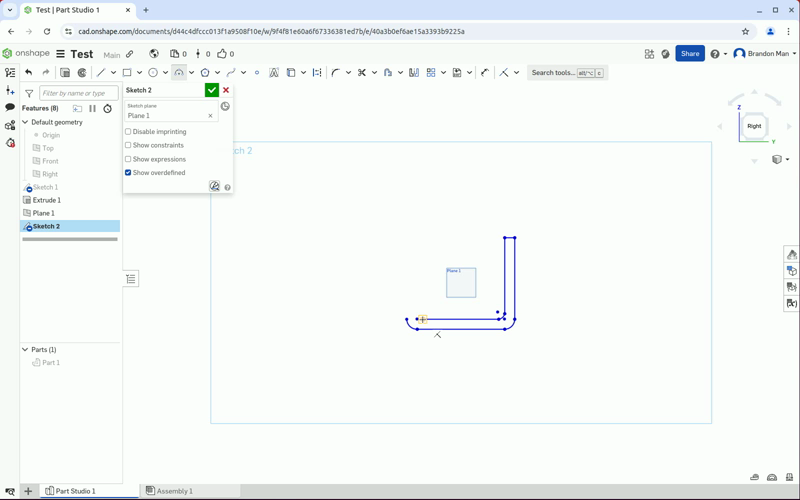
mouse_move(417, 313)
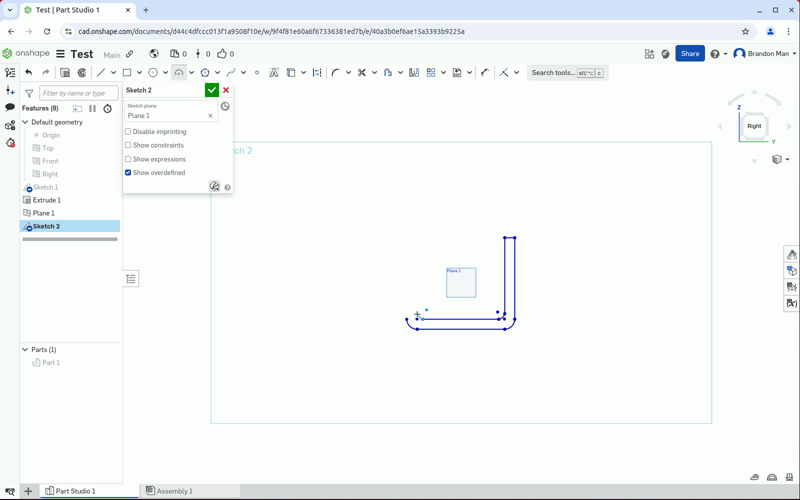
click(417, 313)
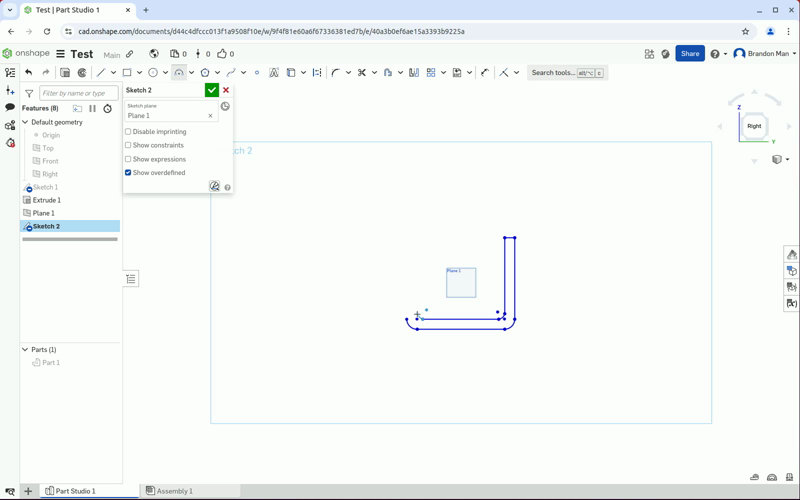
mouse_move(418, 317)
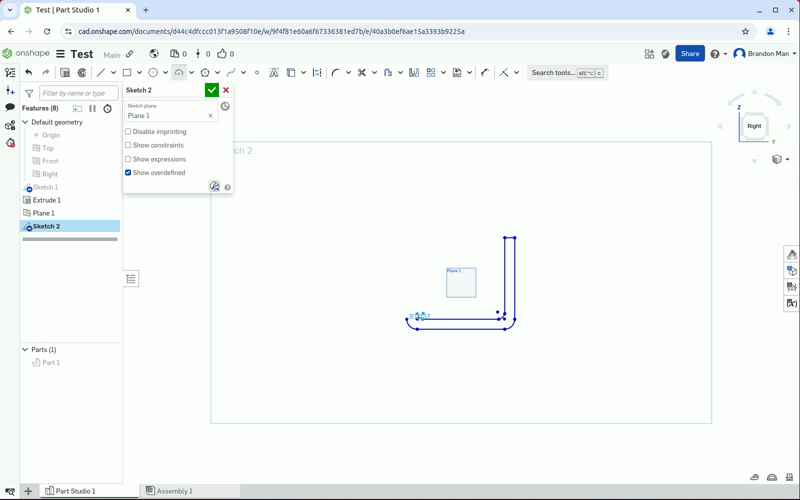
scroll(6)
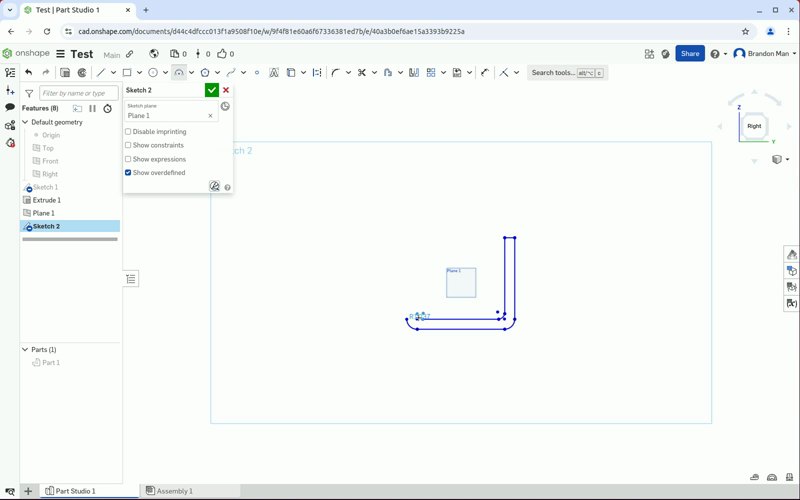
scroll(6)
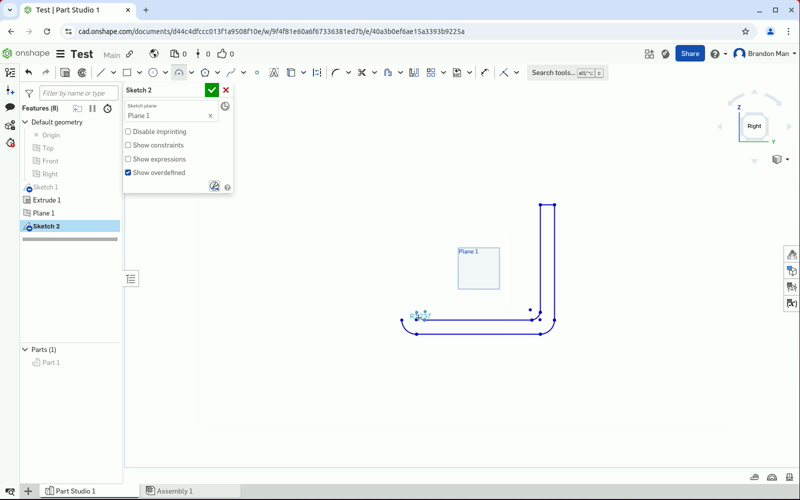
scroll(6)
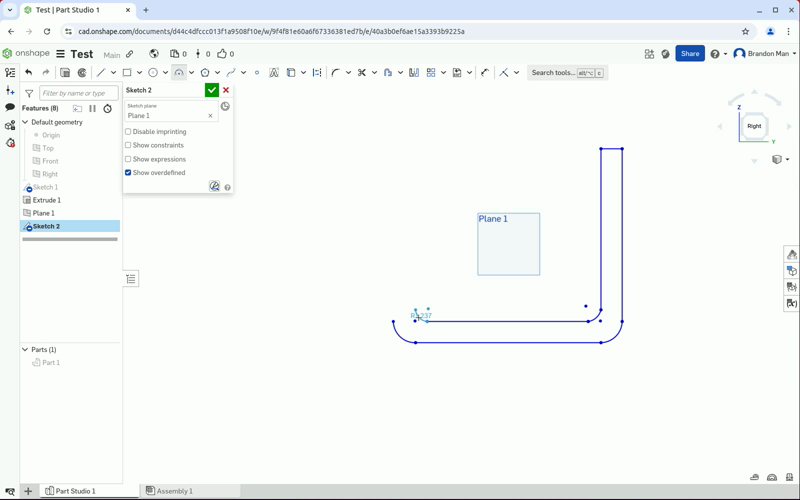
scroll(6)
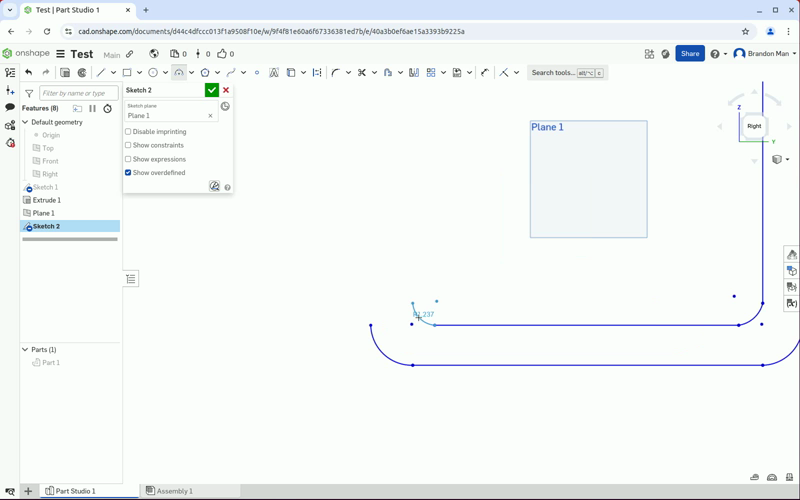
scroll(6)
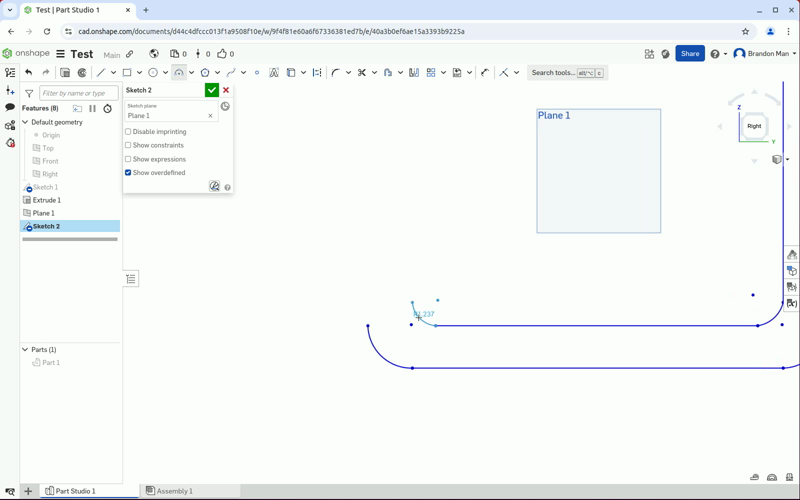
scroll(6)
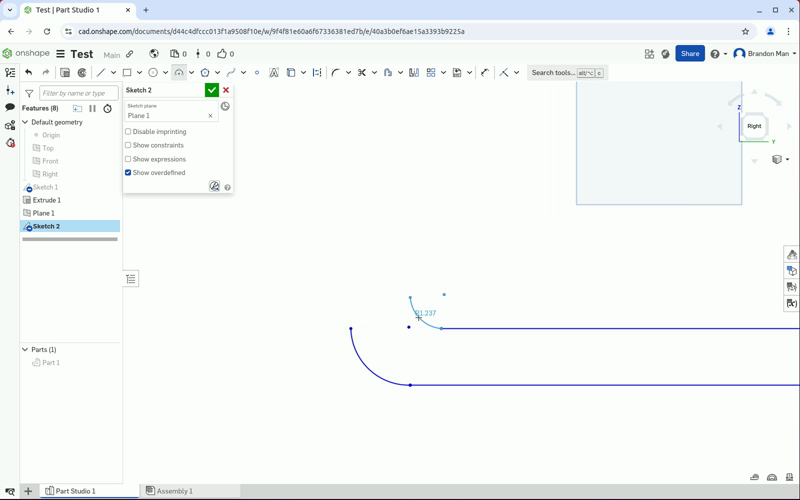
scroll(6)
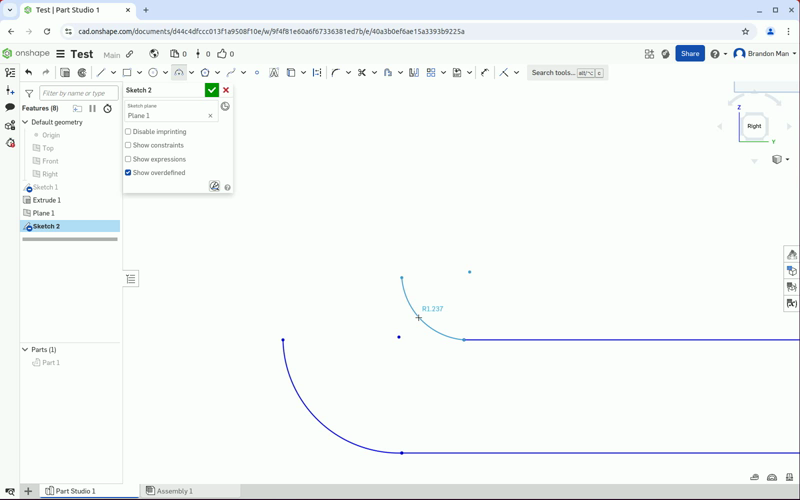
click(418, 317)
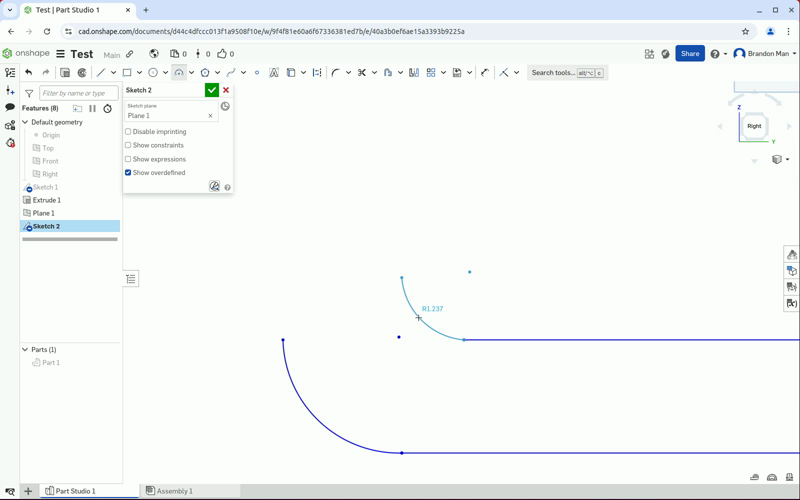
scroll(-6)
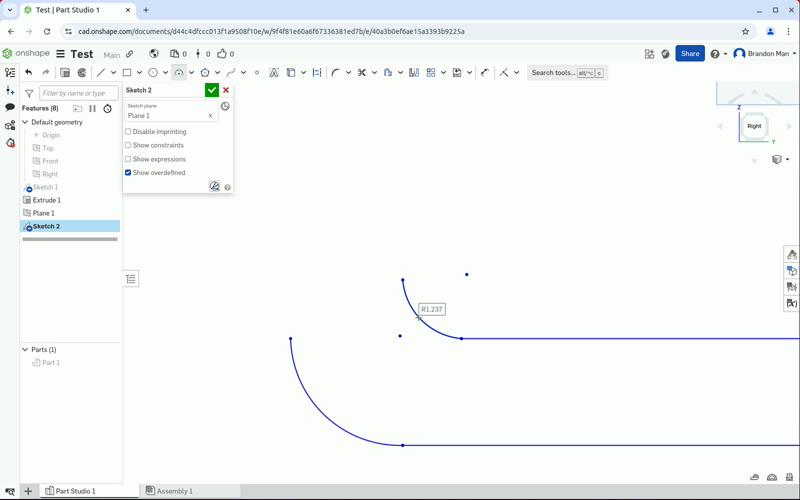
scroll(-6)
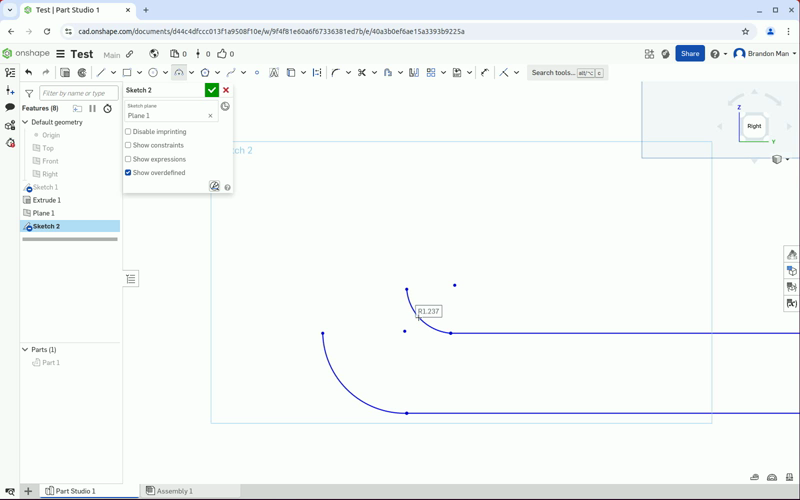
scroll(-6)
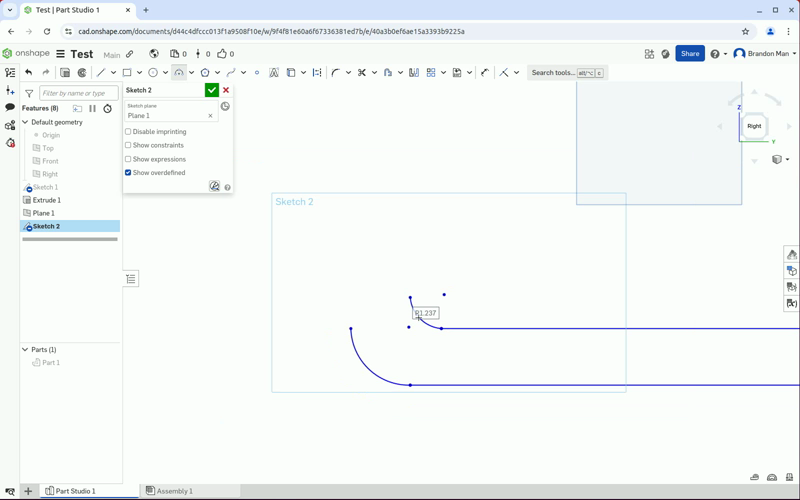
scroll(-6)
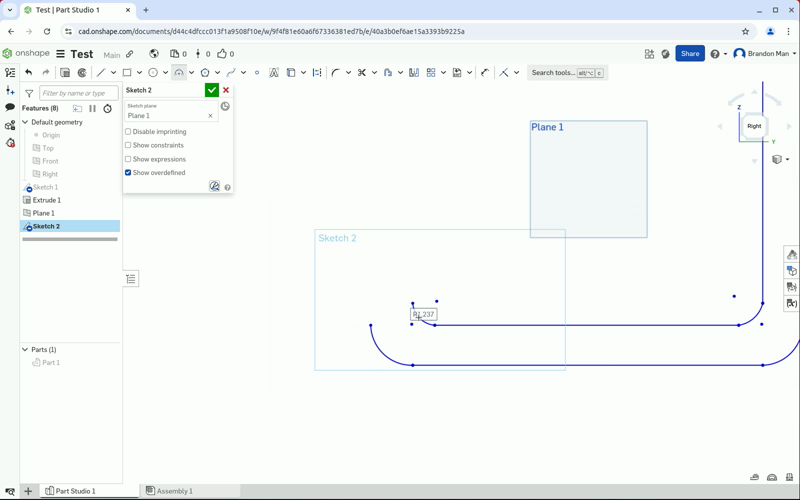
scroll(-6)
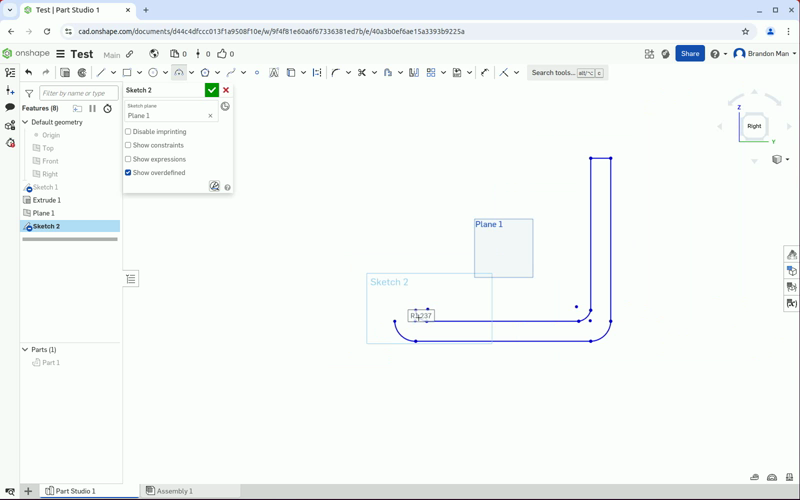
scroll(-6)
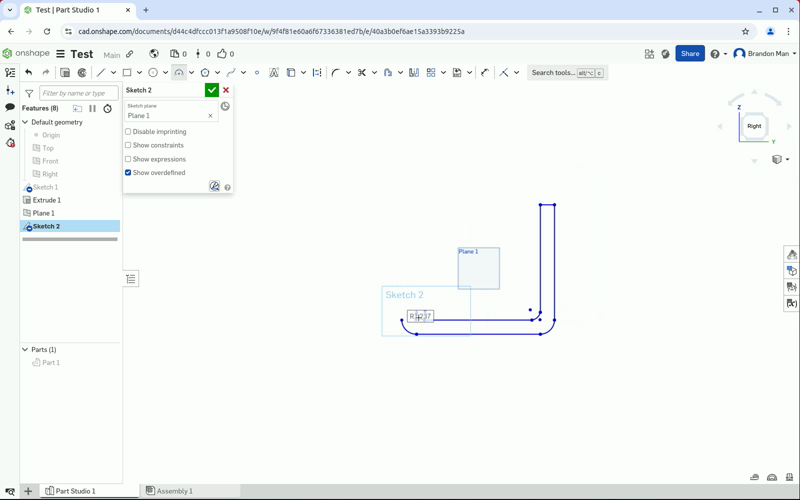
scroll(-6)
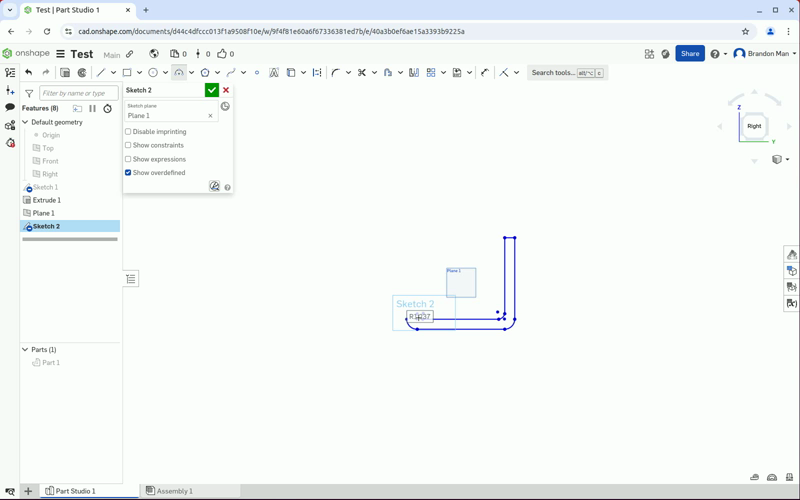
key_up(shift)
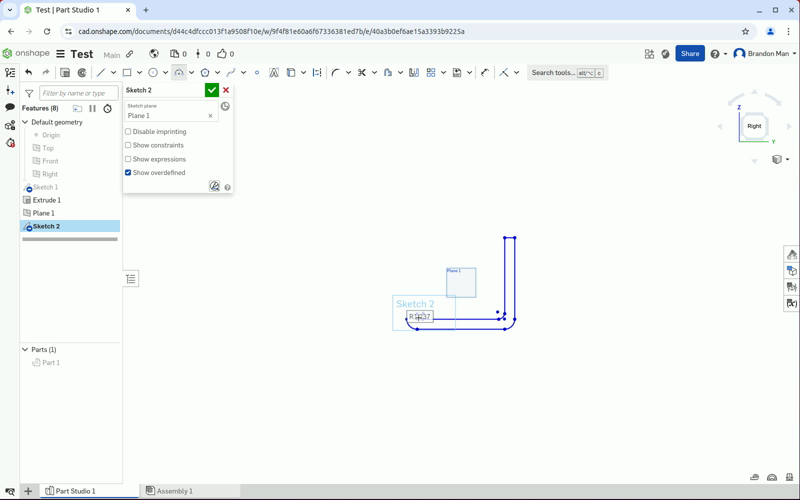
key(esc)
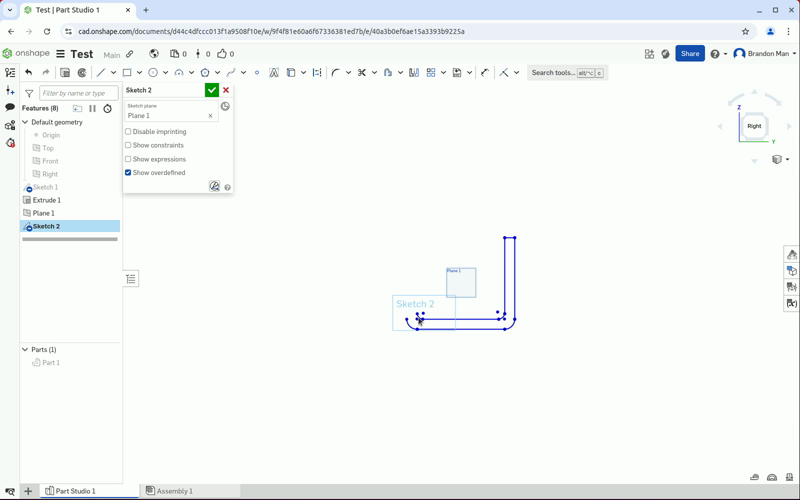
key(l)
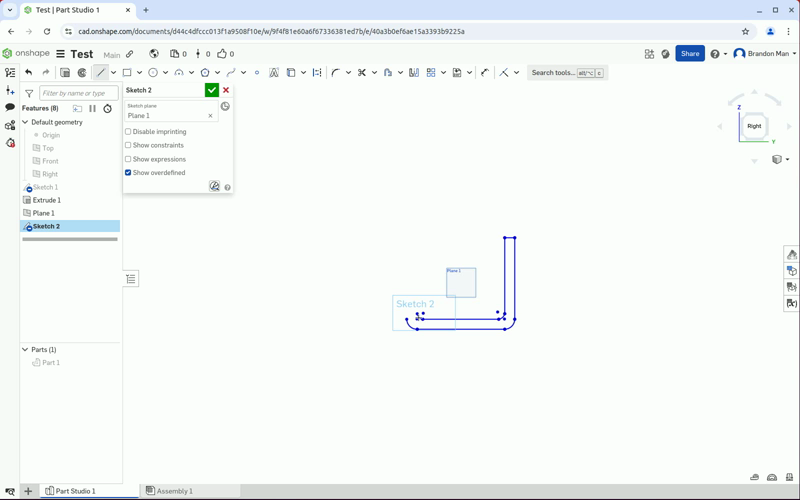
mouse_move(417, 313)
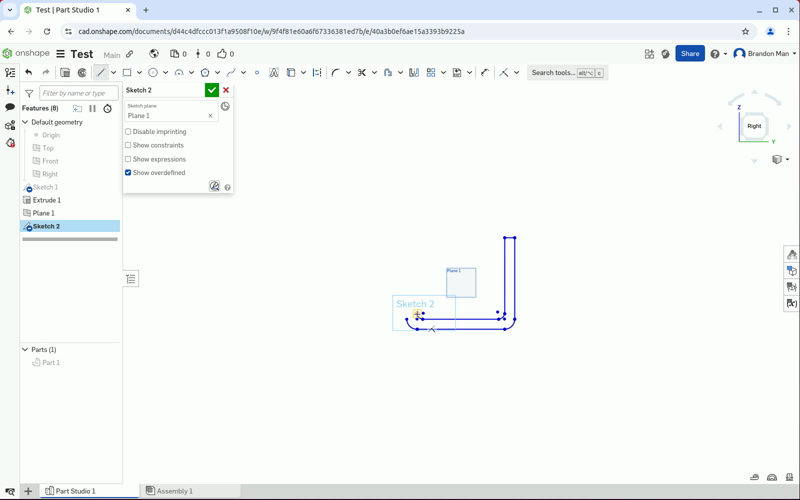
scroll(6)
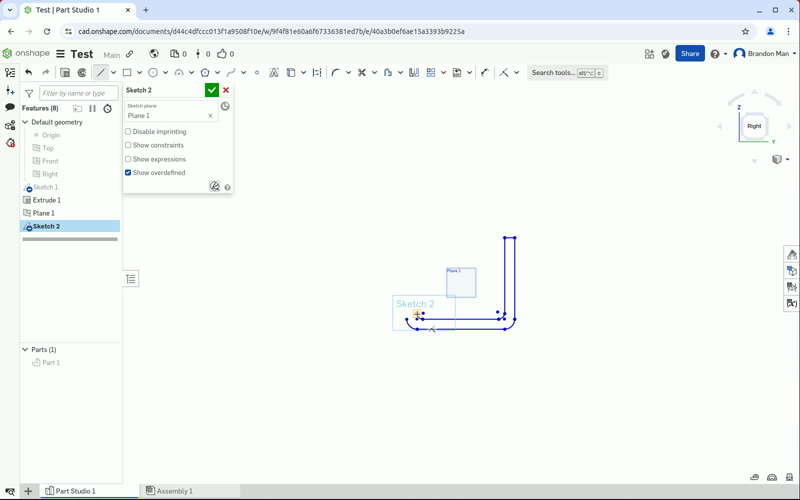
scroll(6)
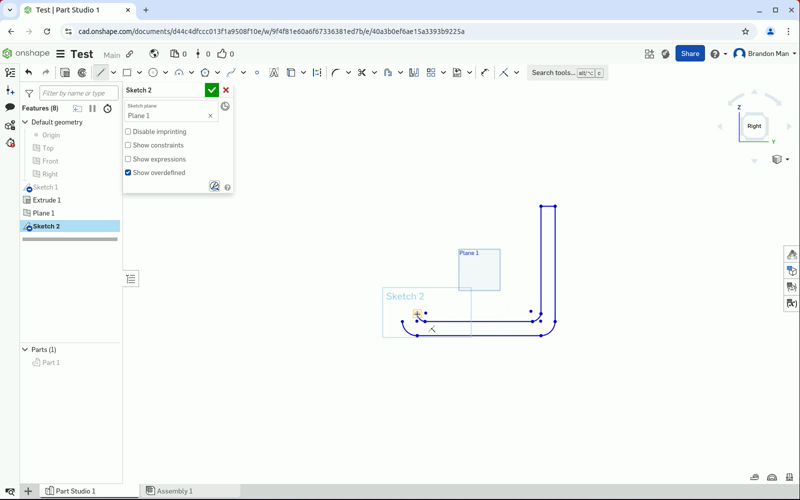
scroll(6)
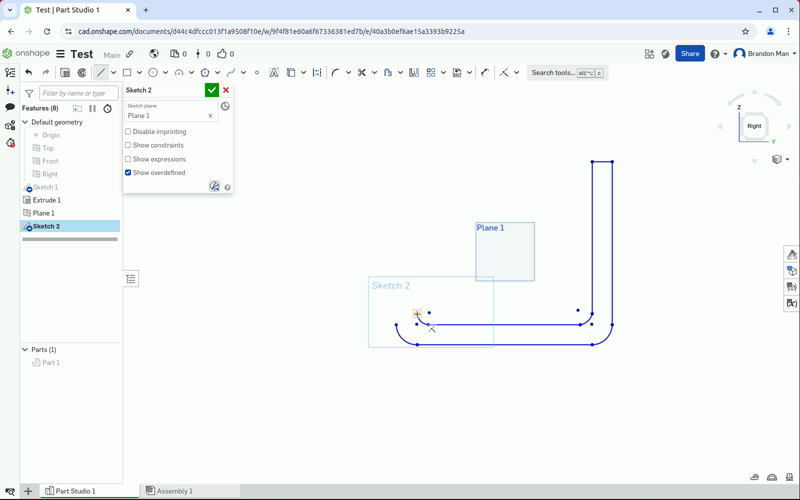
scroll(6)
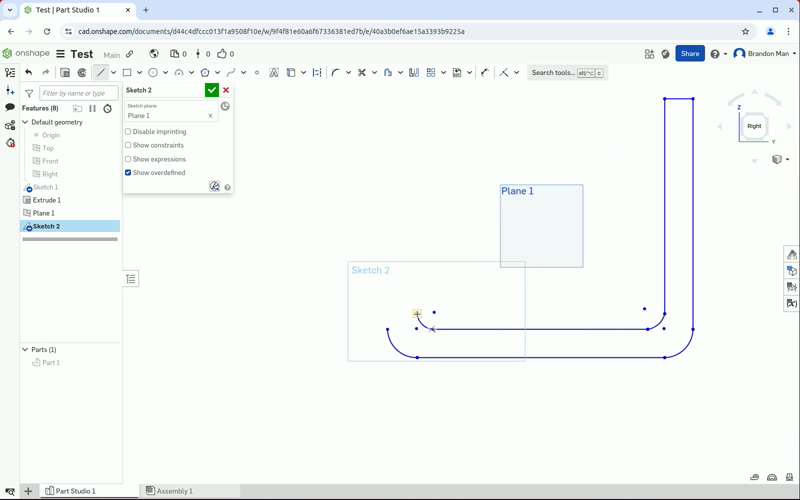
scroll(6)
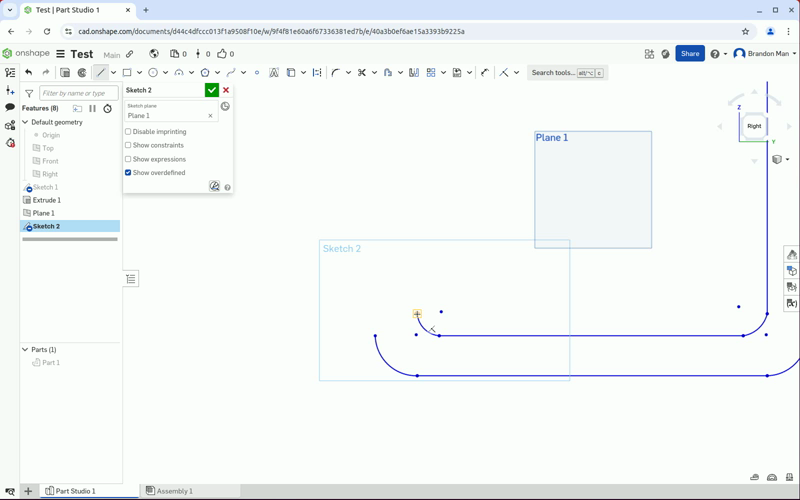
scroll(6)
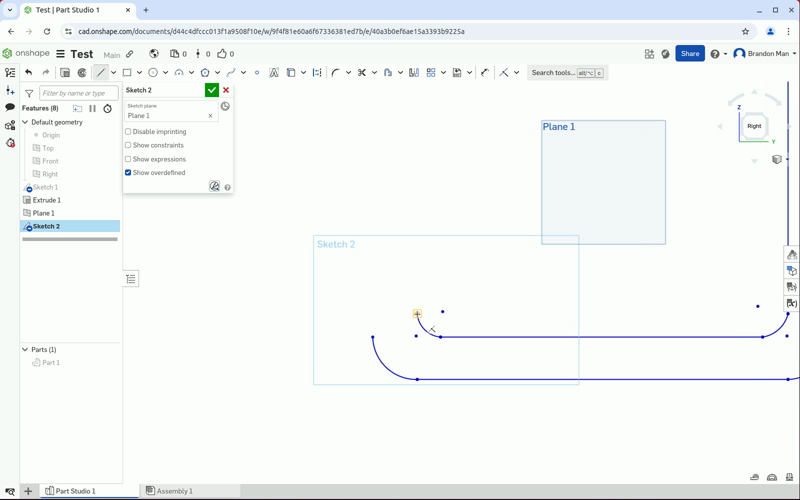
scroll(6)
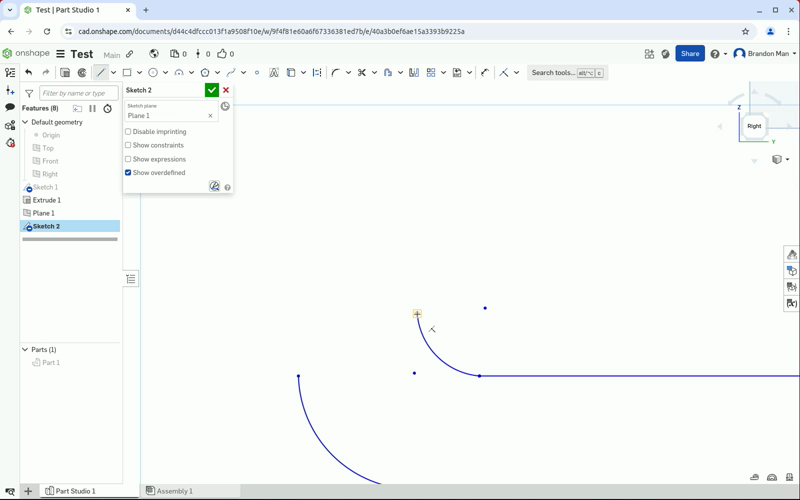
click(417, 313)
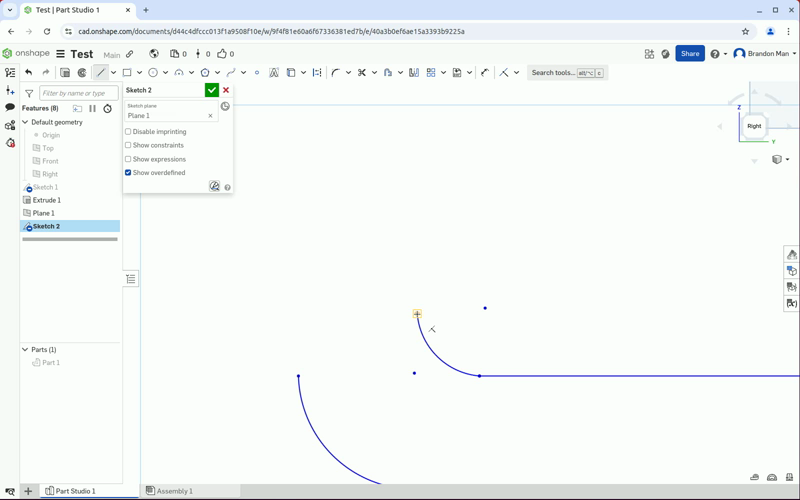
scroll(-6)
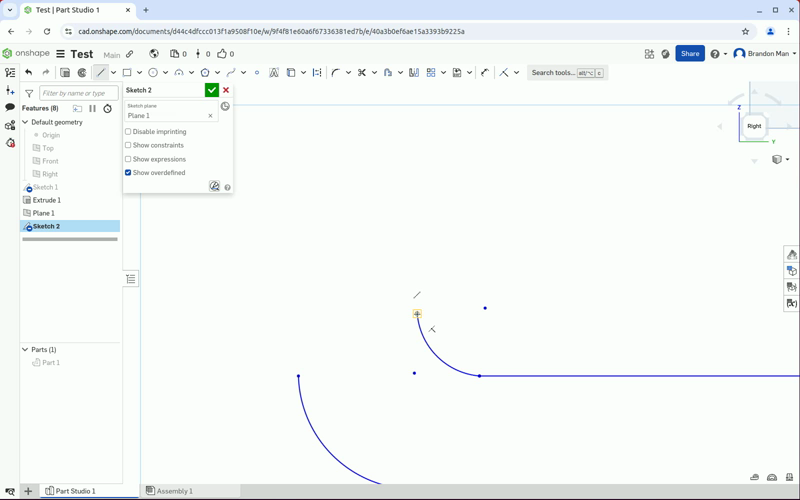
scroll(-6)
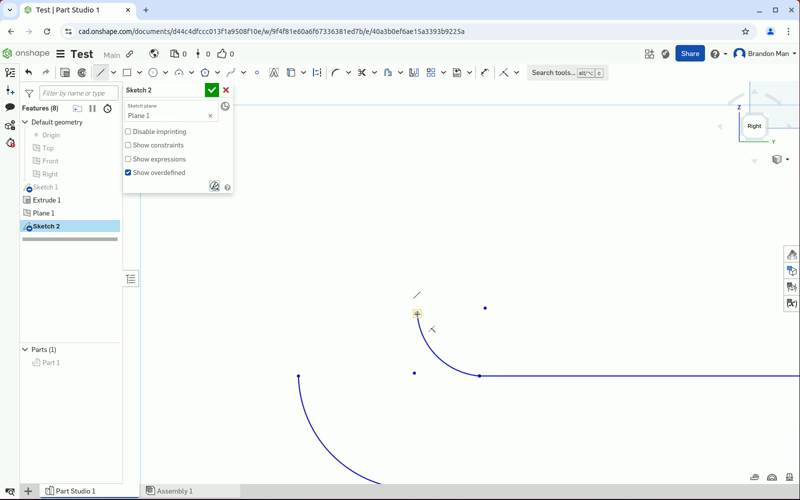
scroll(-6)
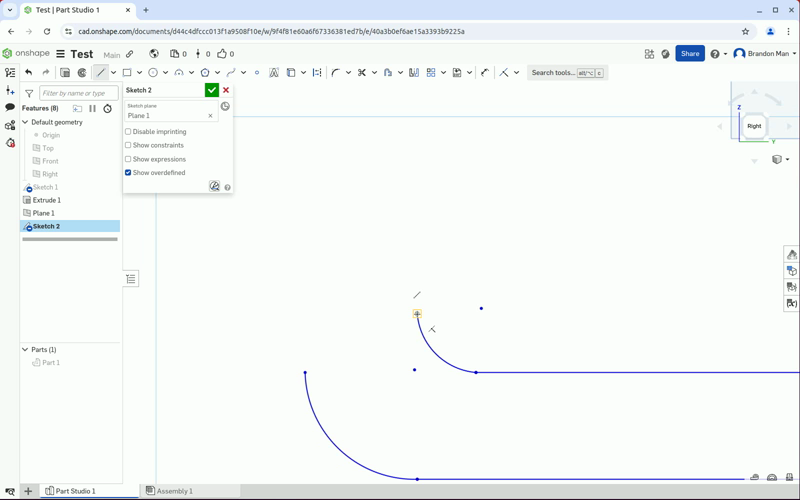
scroll(-6)
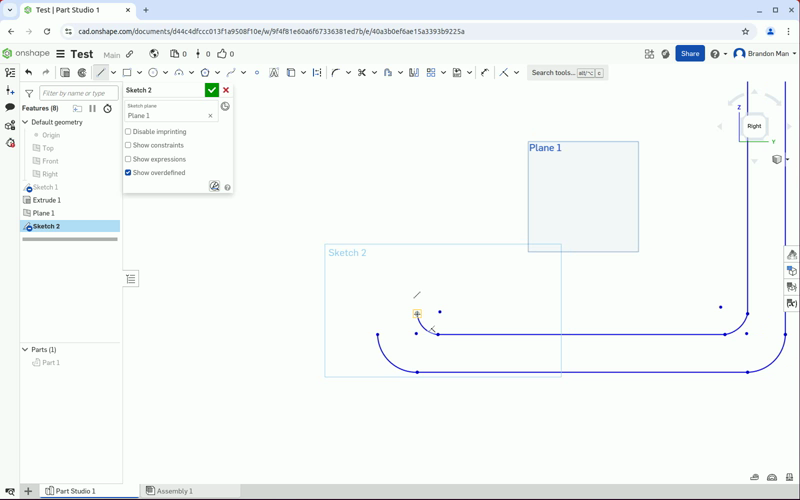
scroll(-6)
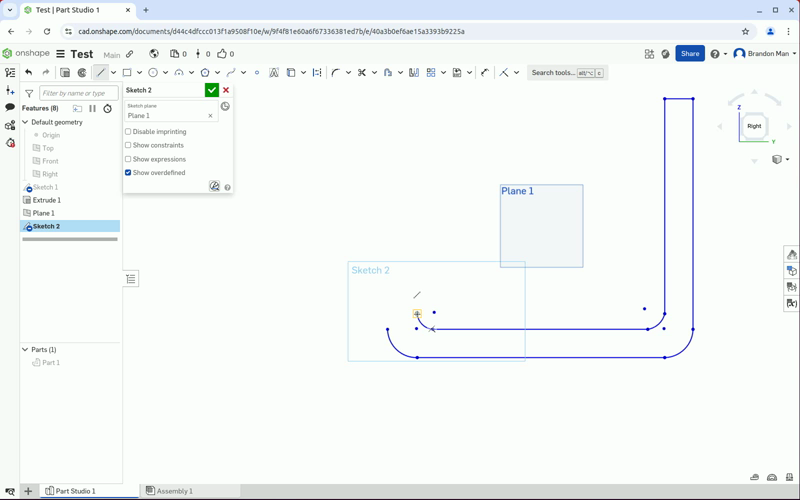
scroll(-6)
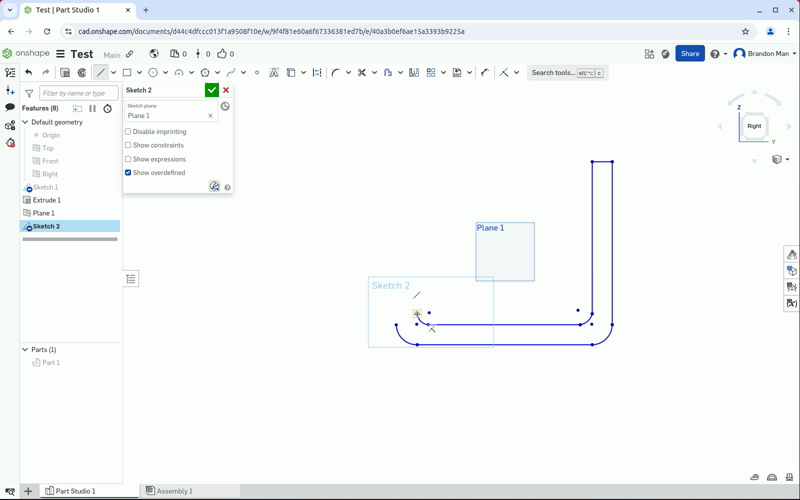
scroll(-6)
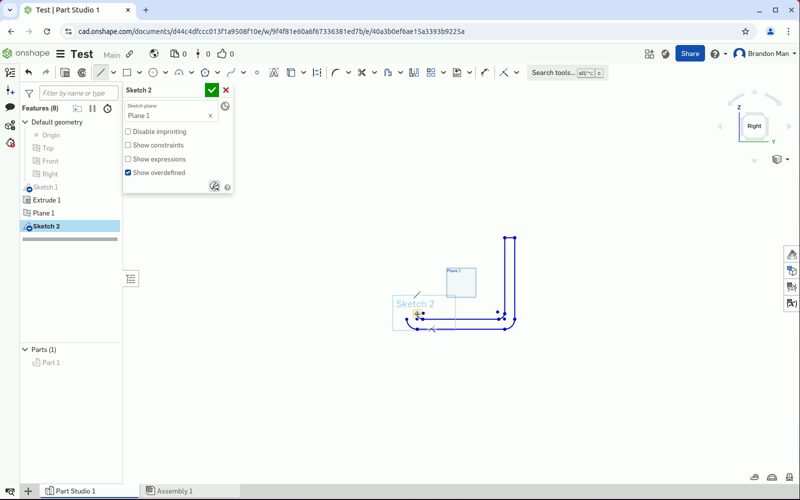
key_down(shift)
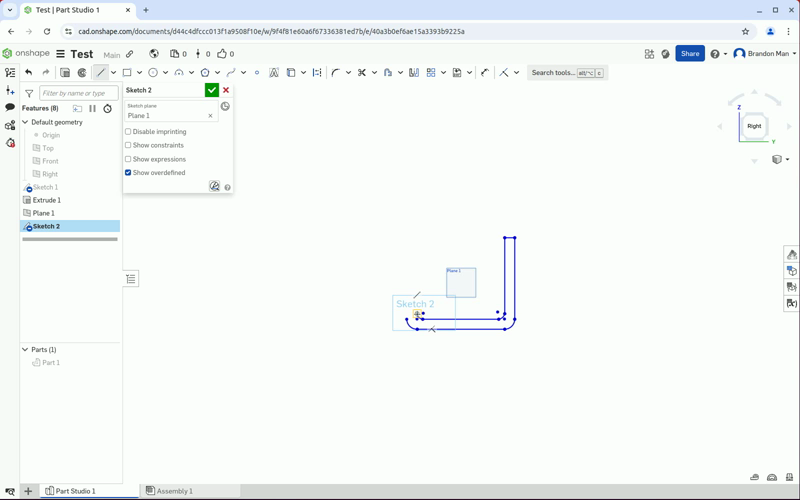
mouse_move(417, 237)
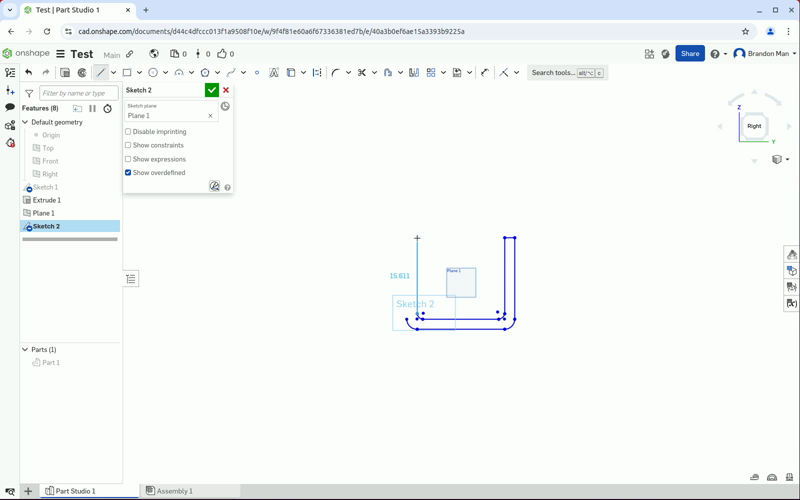
click(417, 237)
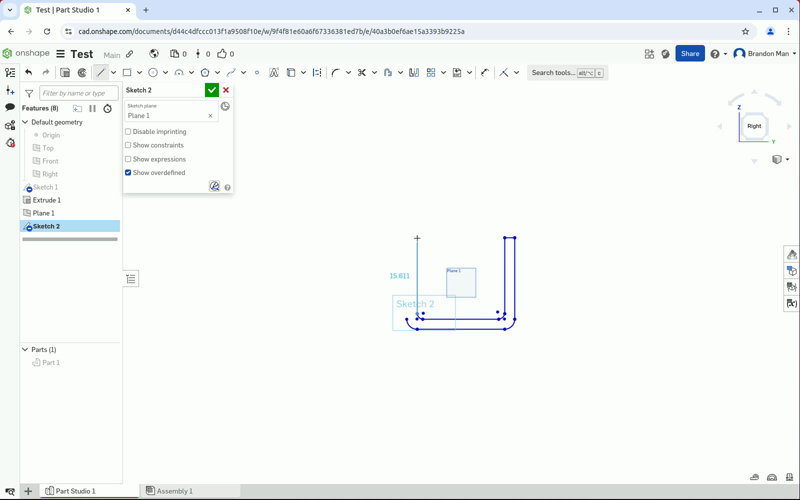
key_up(shift)
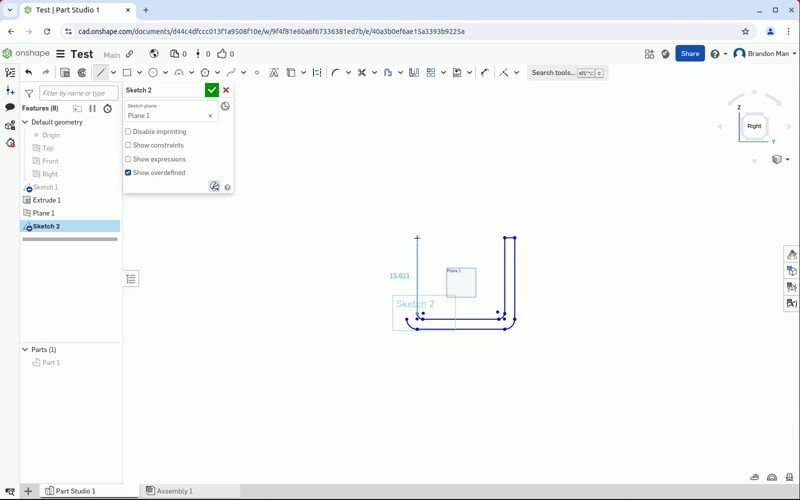
key_down(shift)
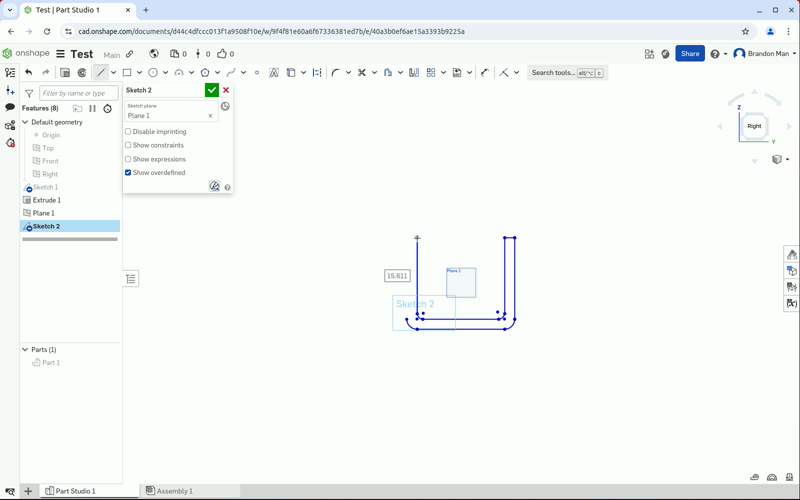
mouse_move(447, 237)
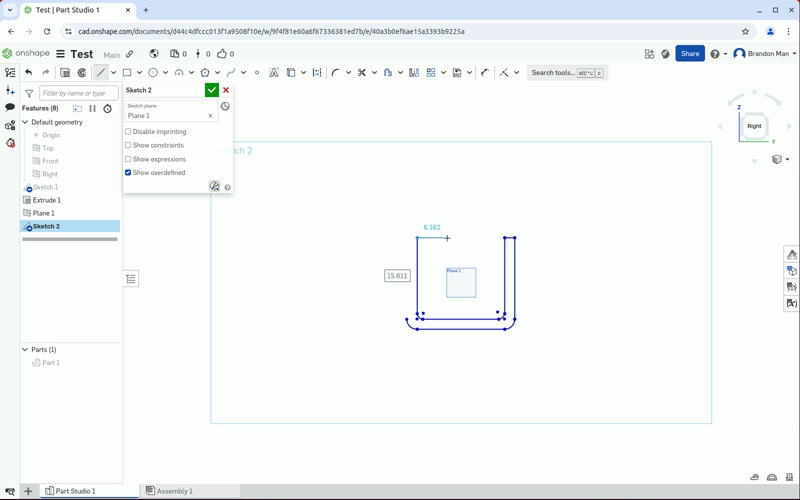
mouse_move(406, 237)
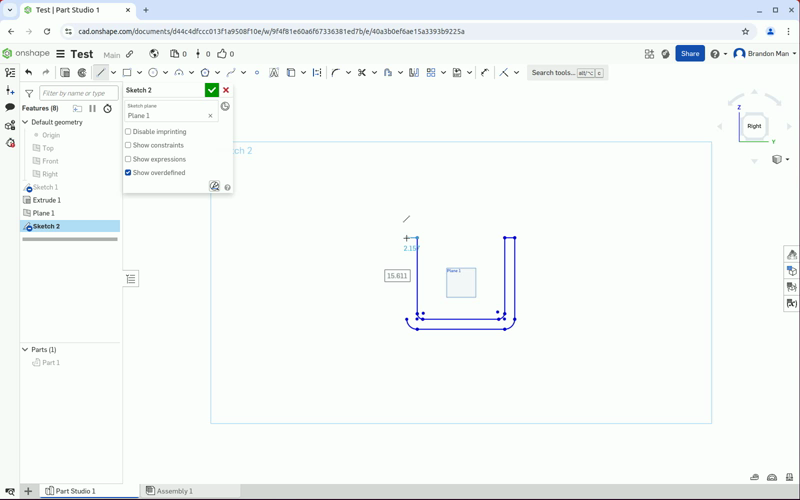
click(406, 237)
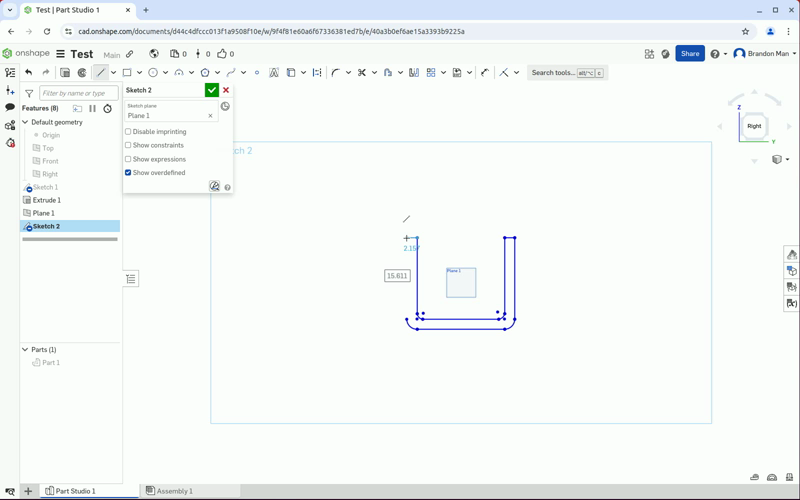
key_up(shift)
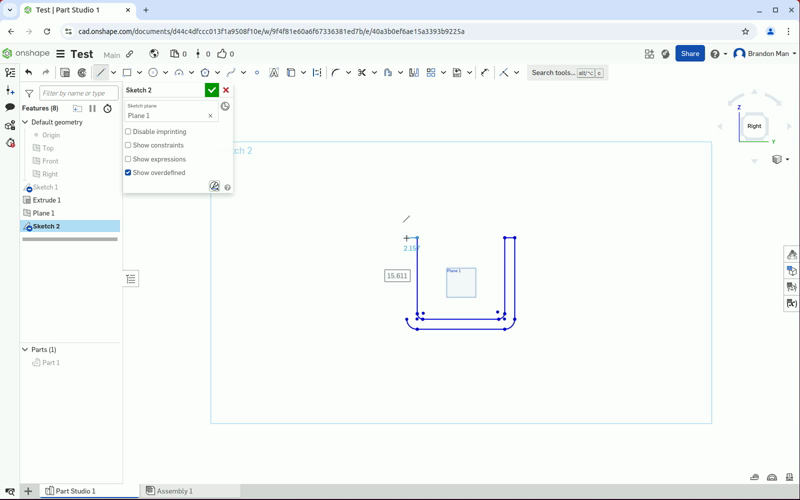
key_down(shift)
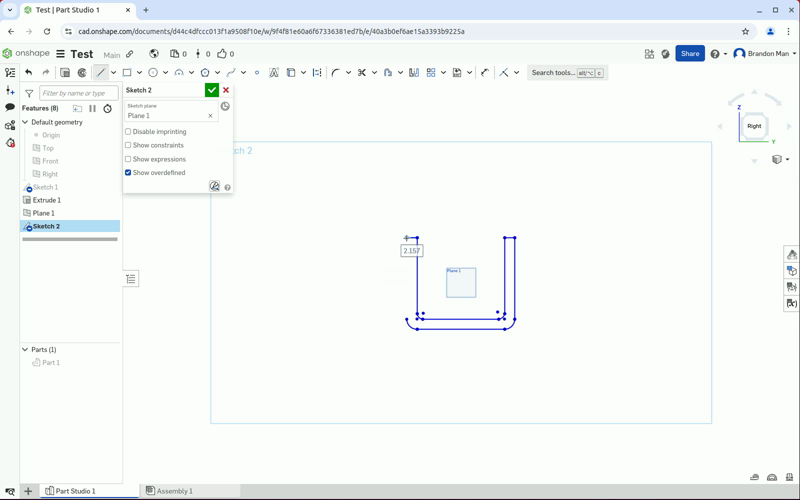
mouse_move(406, 319)
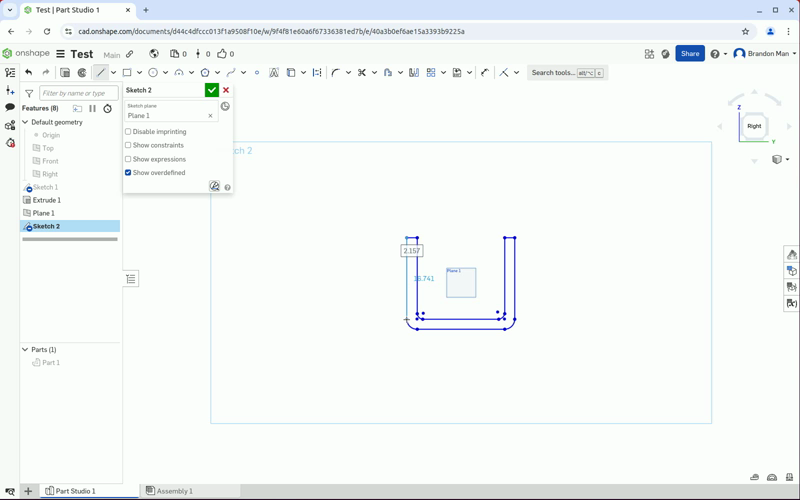
key_up(shift)
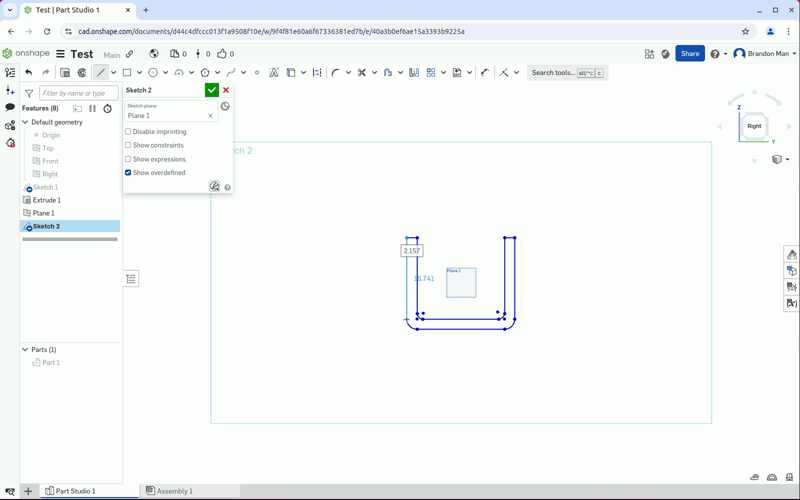
click(406, 319)
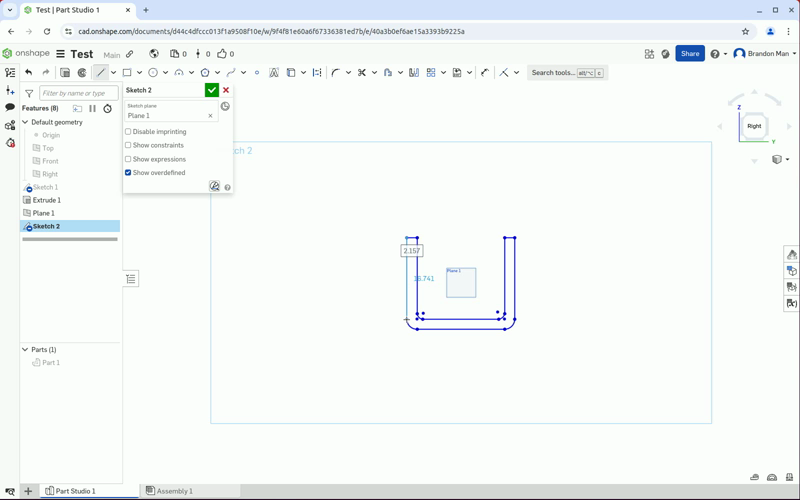
key(esc)
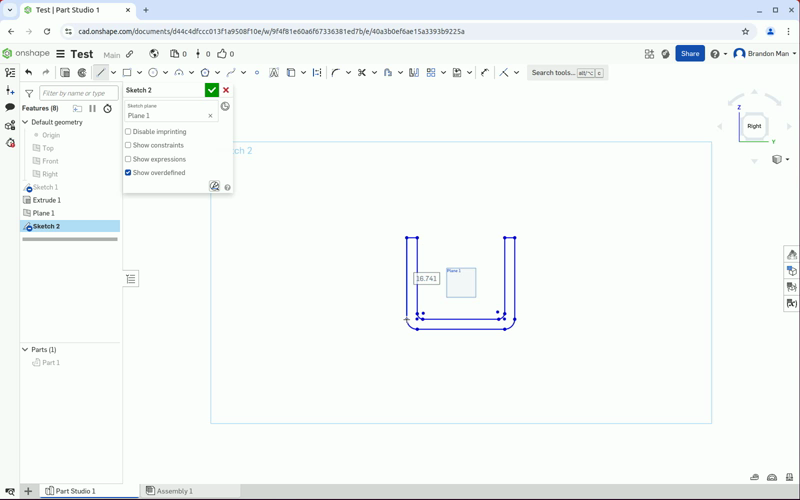
mouse_move(462, 323)
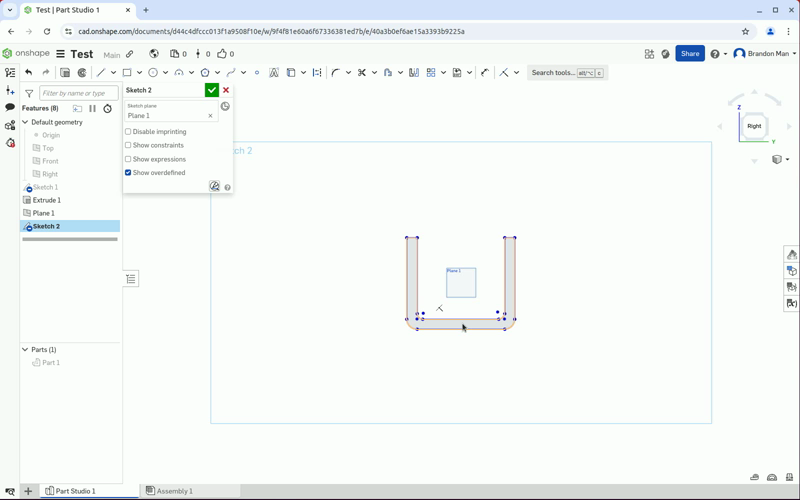
click(462, 323)
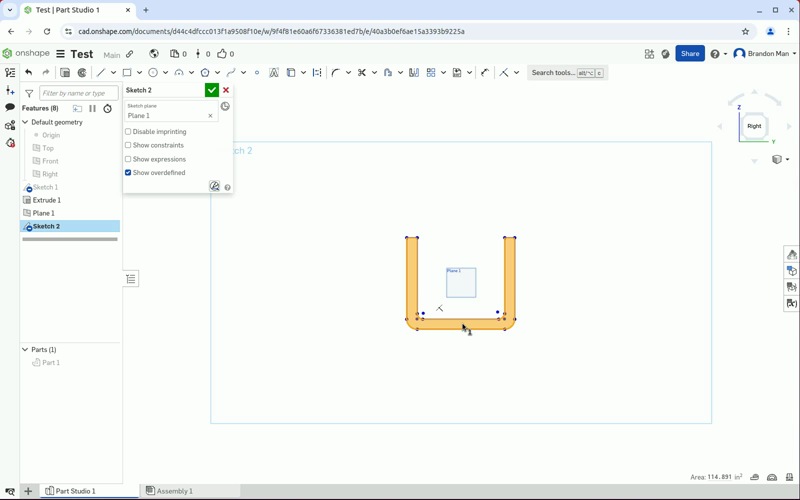
mouse_move(73, 352)
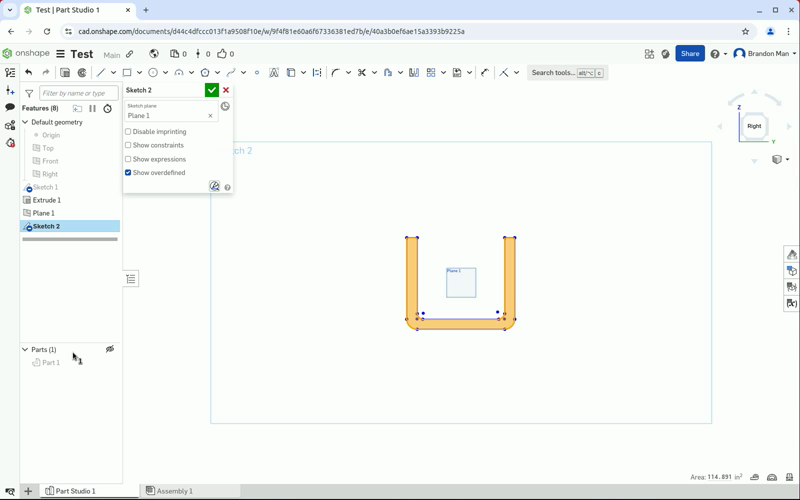
key(shift+y)
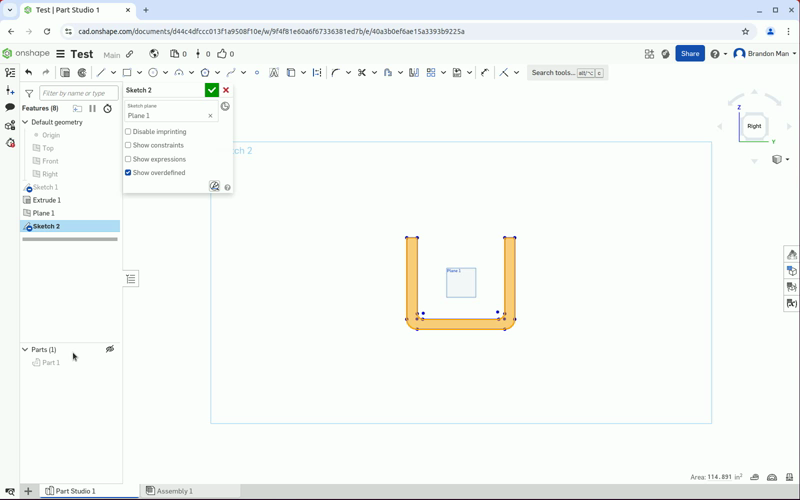
key(shift+e)
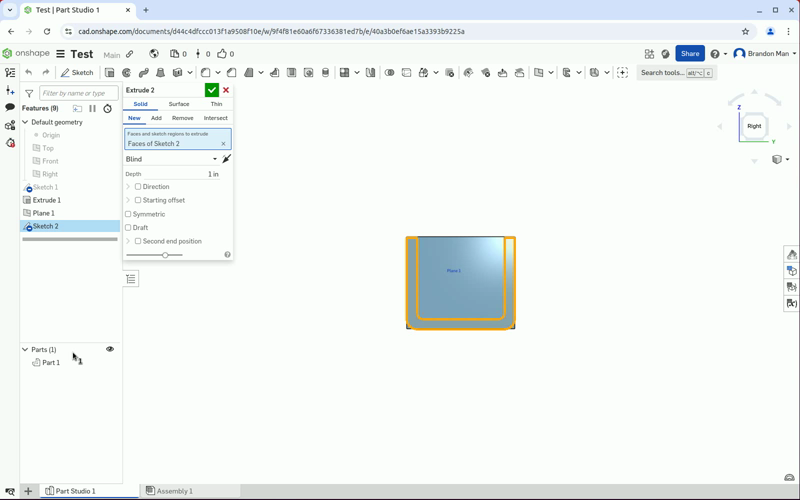
mouse_move(143, 106)
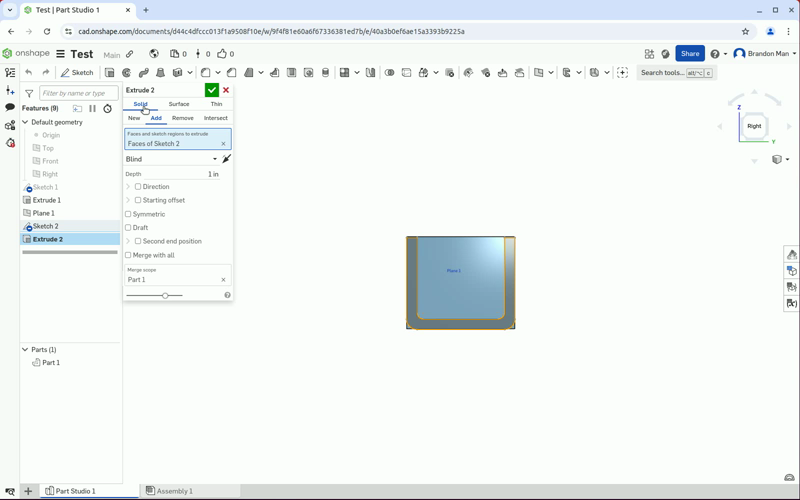
click(143, 106)
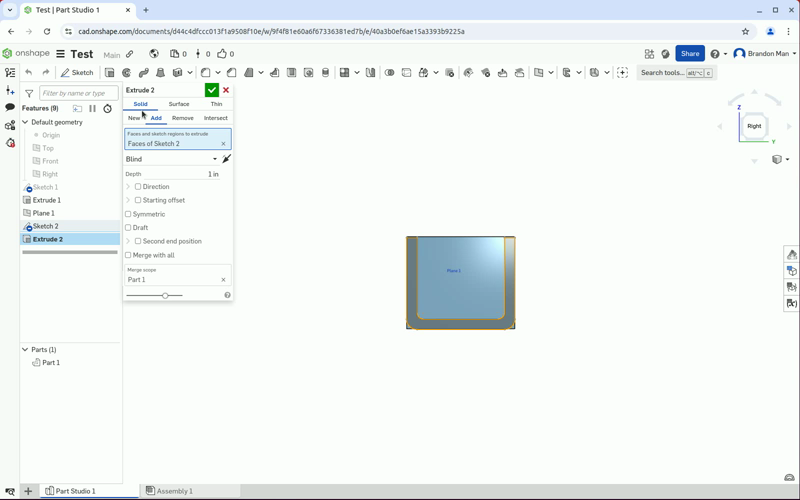
mouse_move(137, 120)
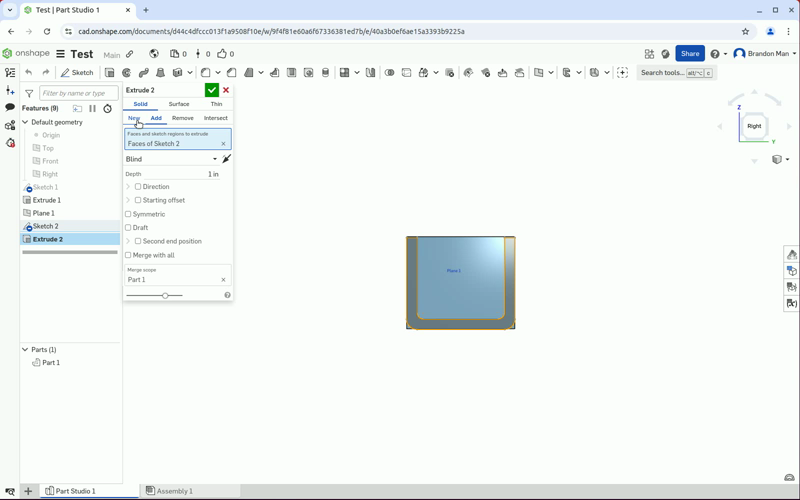
click(137, 120)
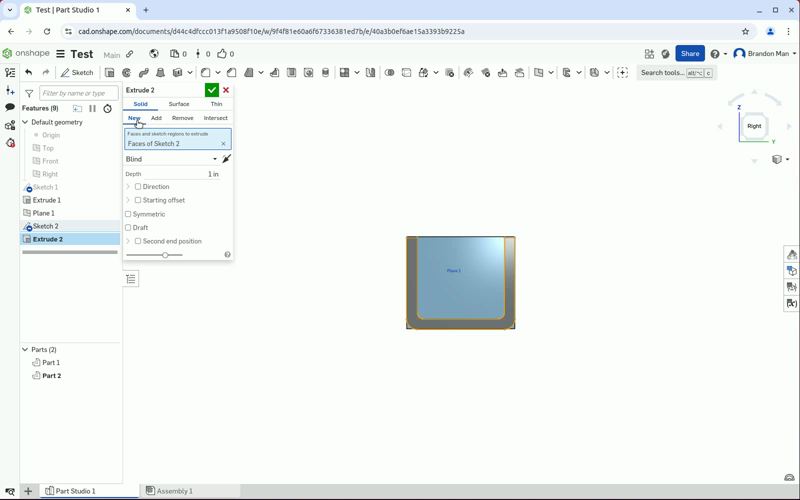
key(tab, 4)
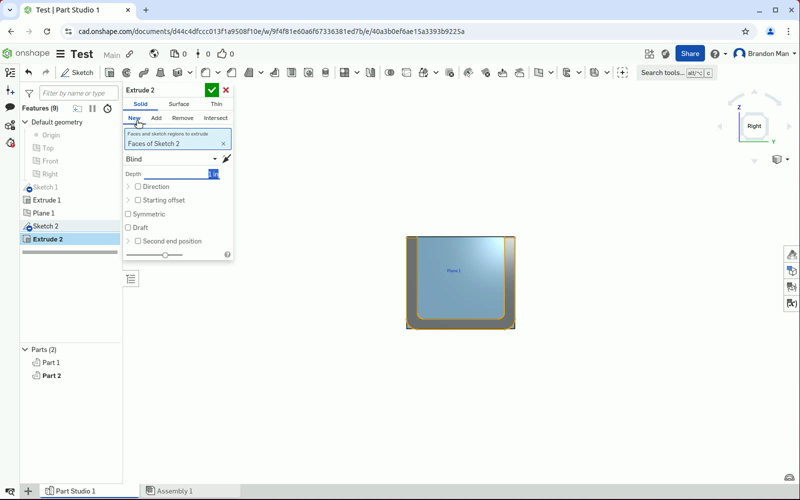
text(20.942)
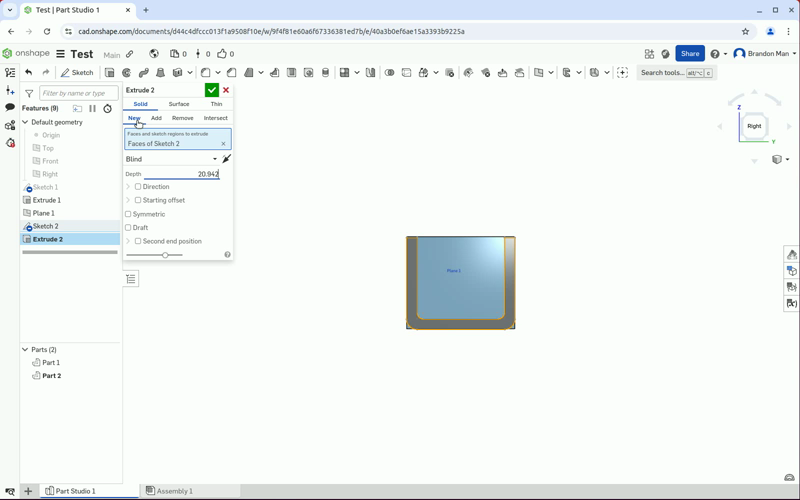
key(enter)
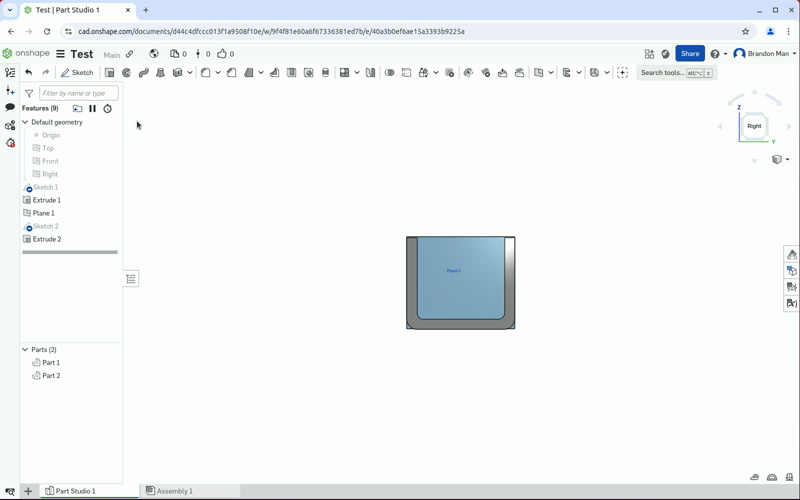
key(shift+h)
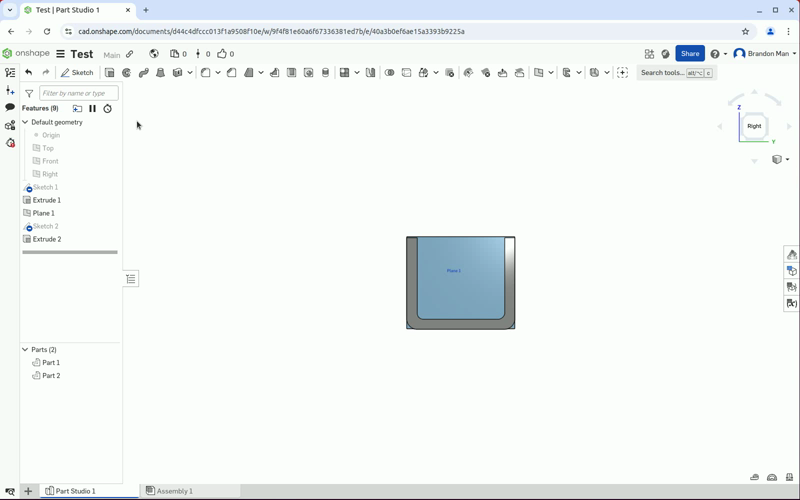
key(shift+h)
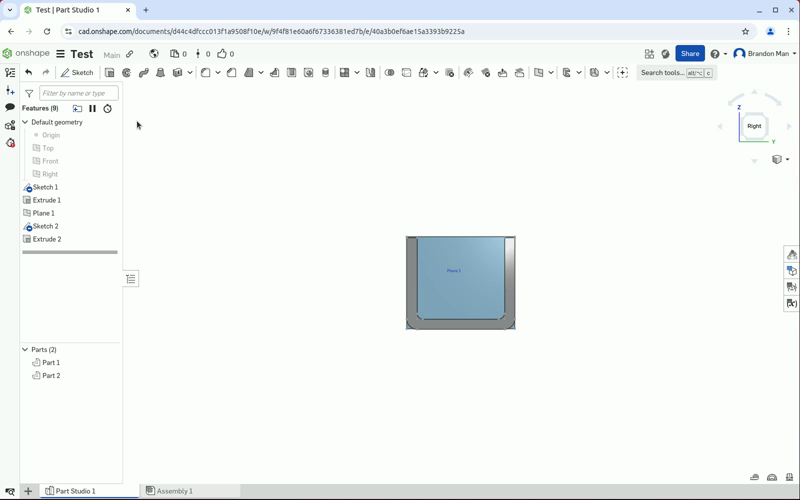
key(shift+7)
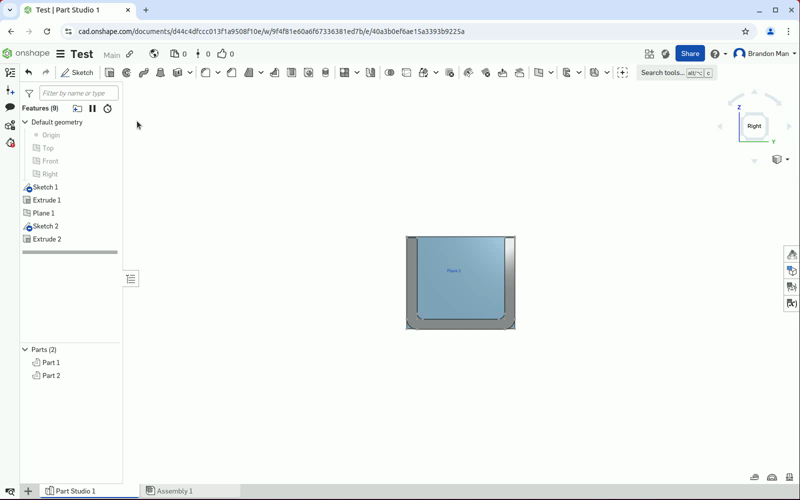
key(right, 2)
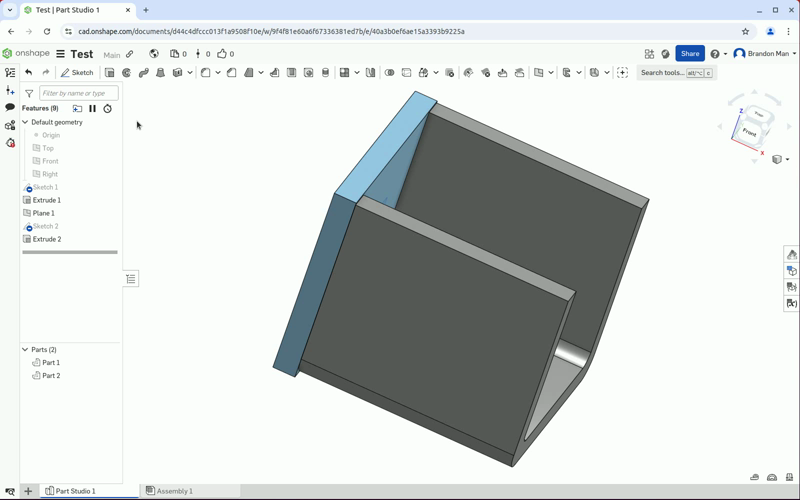
key(down, 2)
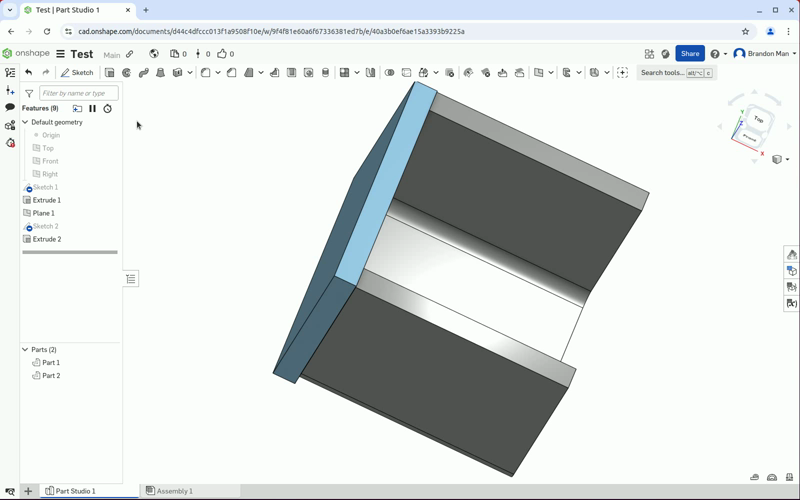
key(up, 2)
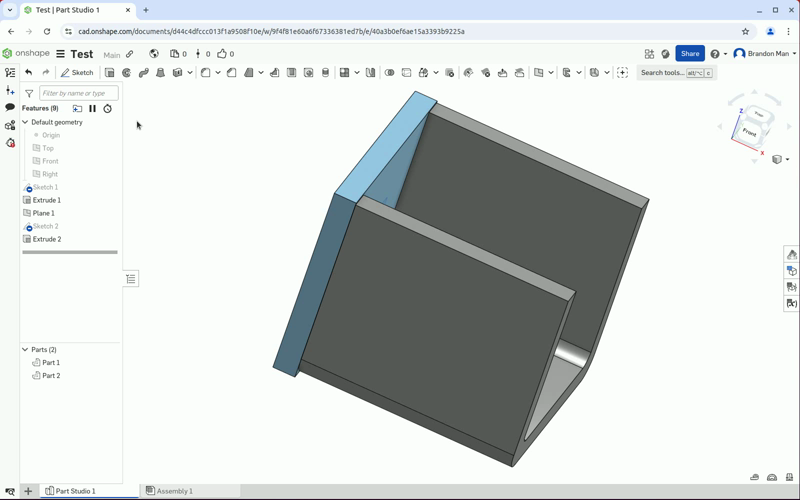
key(left, 2)
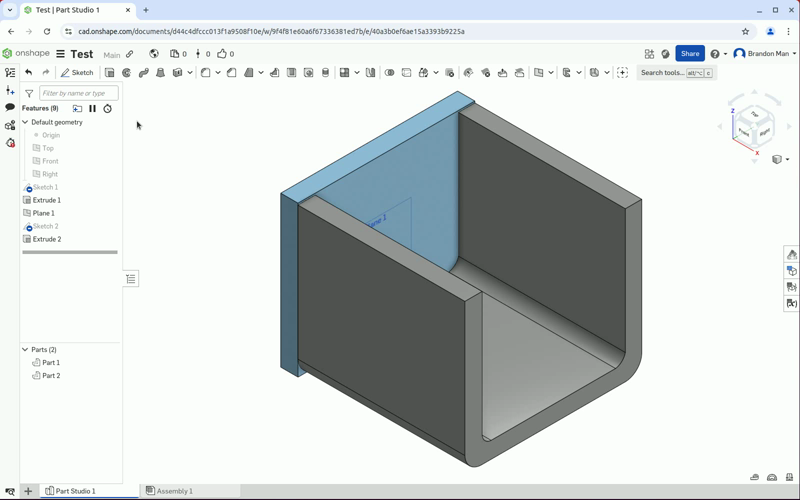
mouse_move(73, 189)
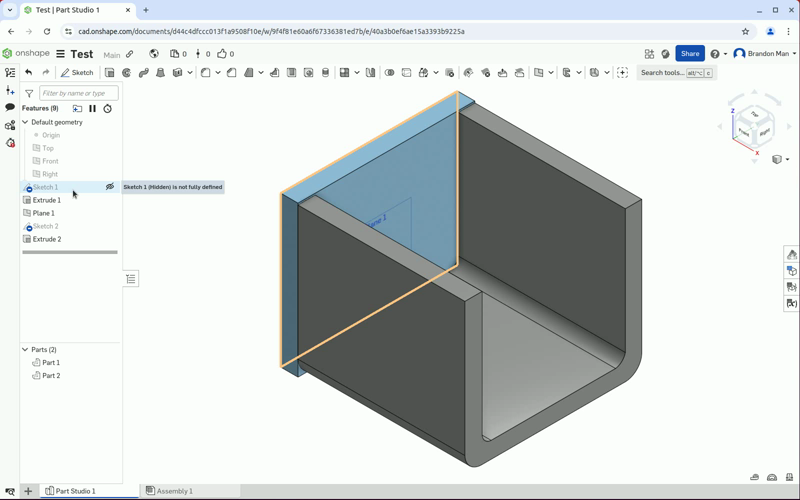
click(73, 189)